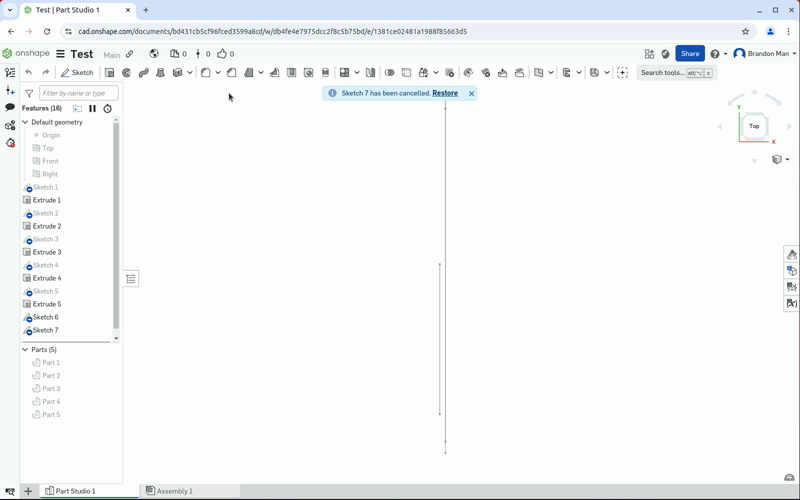
key(shift+h)
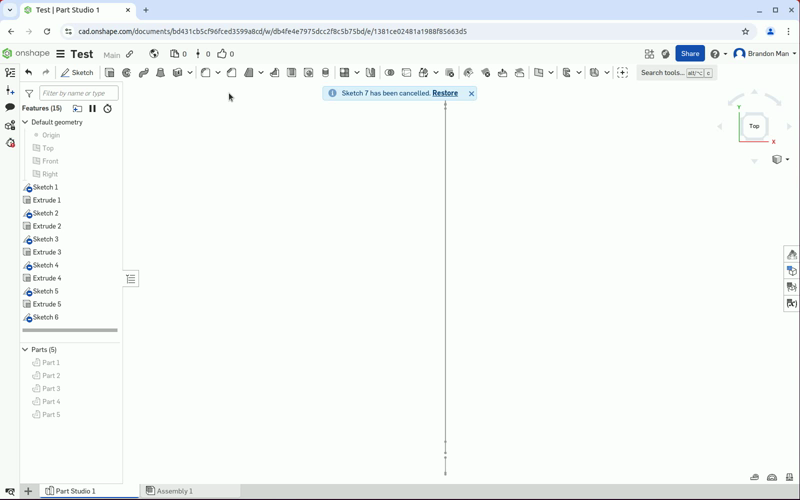
mouse_move(73, 352)
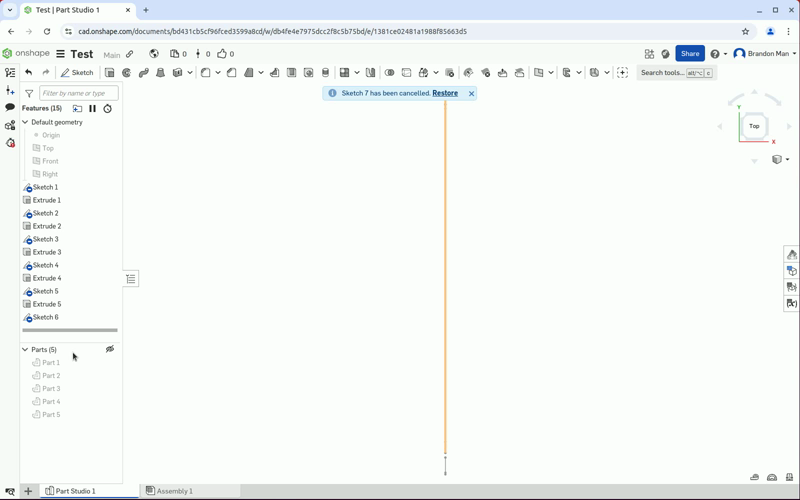
key(y)
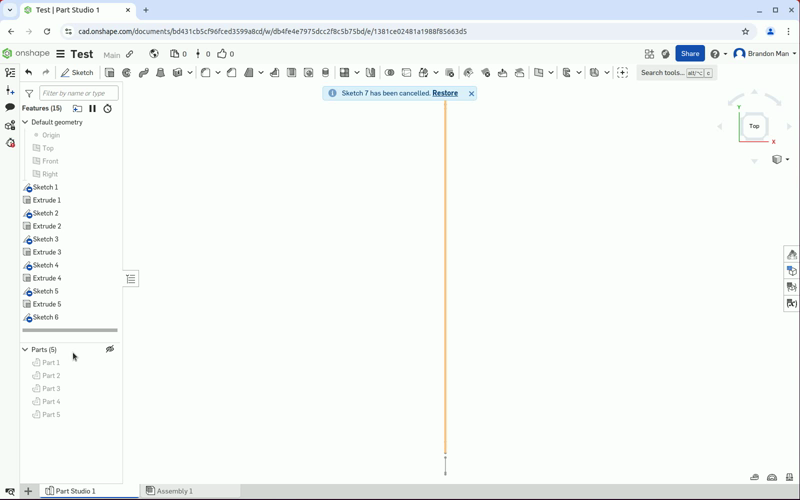
key(shift+p)
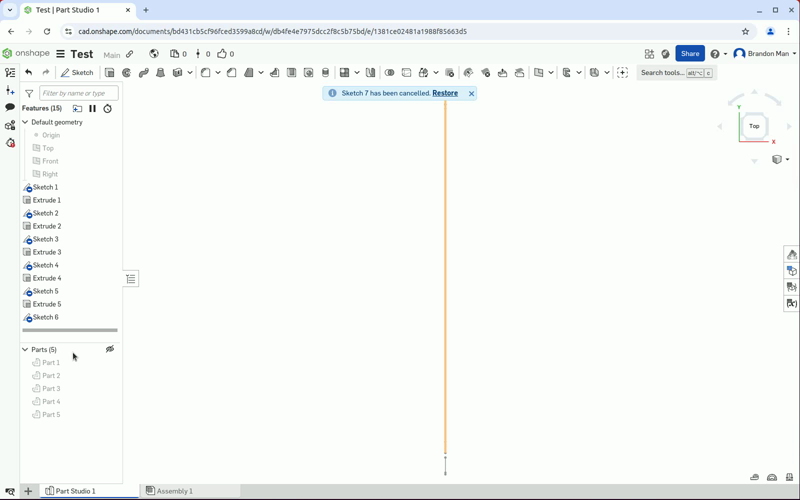
key(space)
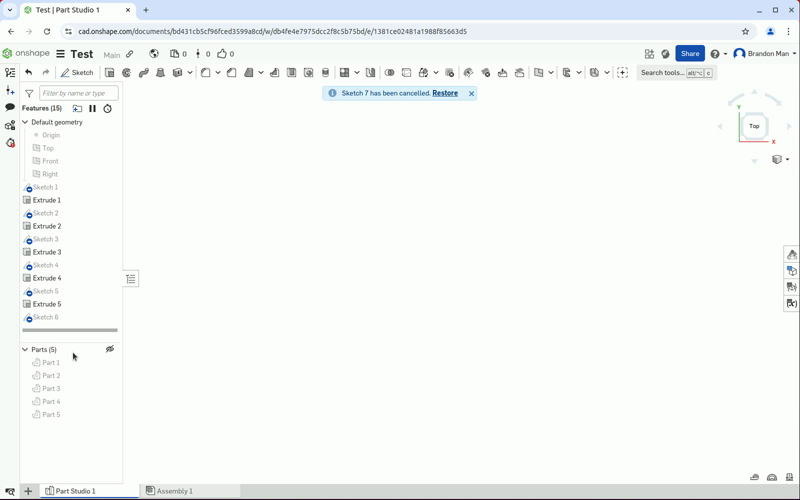
key_down(shift)
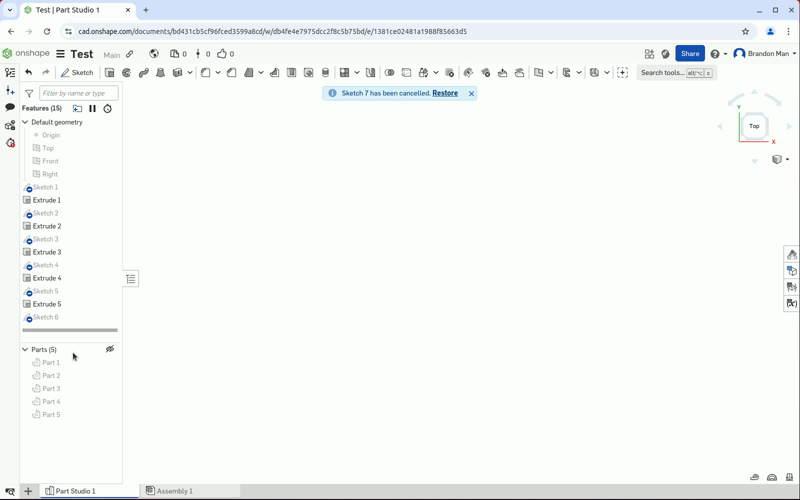
key(up)
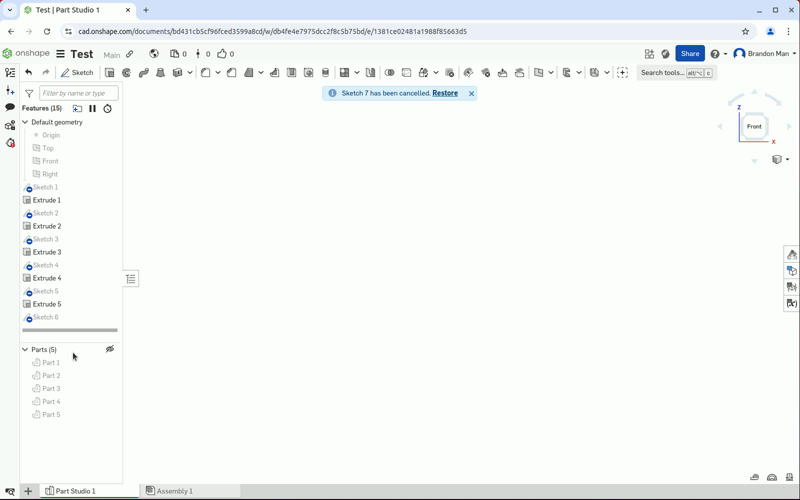
key_up(shift)
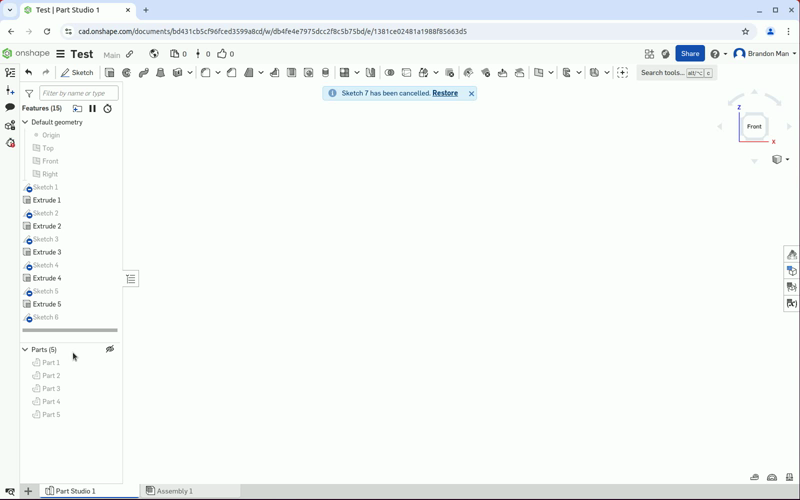
mouse_move(73, 352)
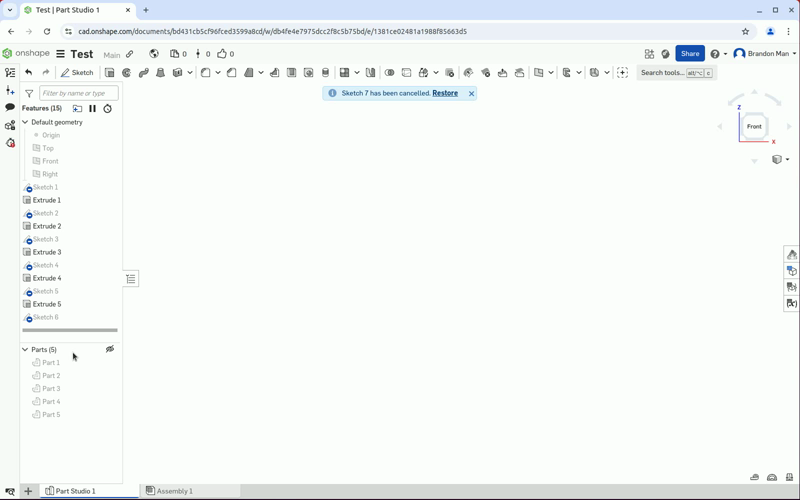
key(shift+y)
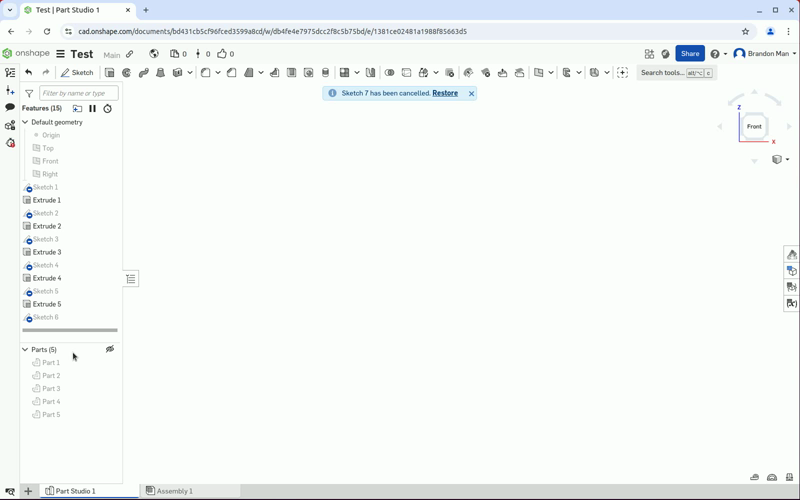
key(shift+s)
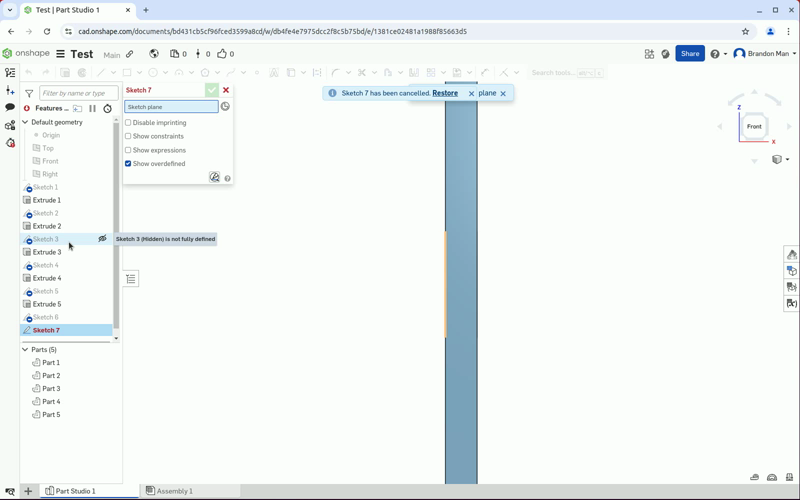
scroll(3)
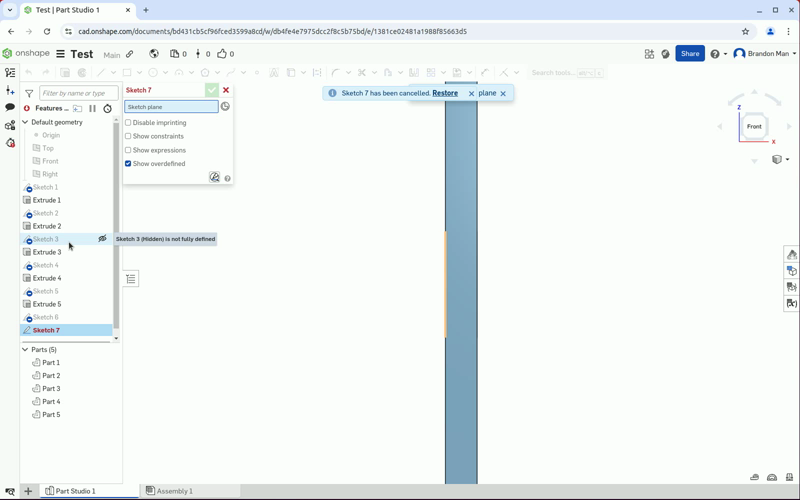
mouse_move(69, 163)
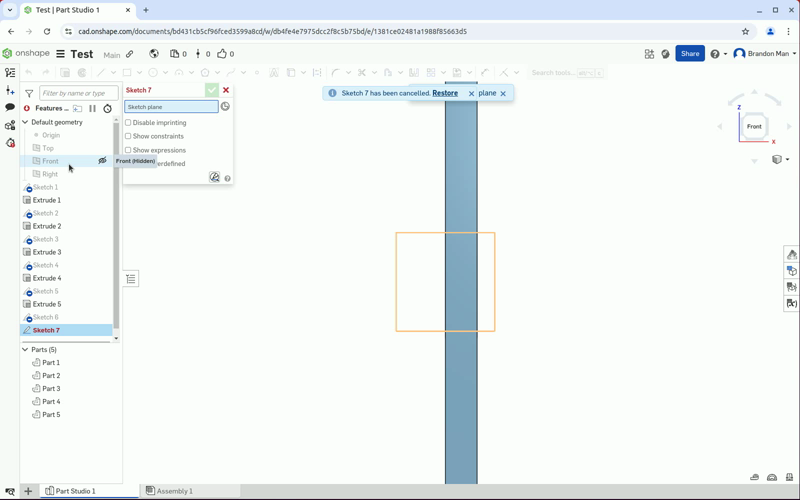
click(69, 163)
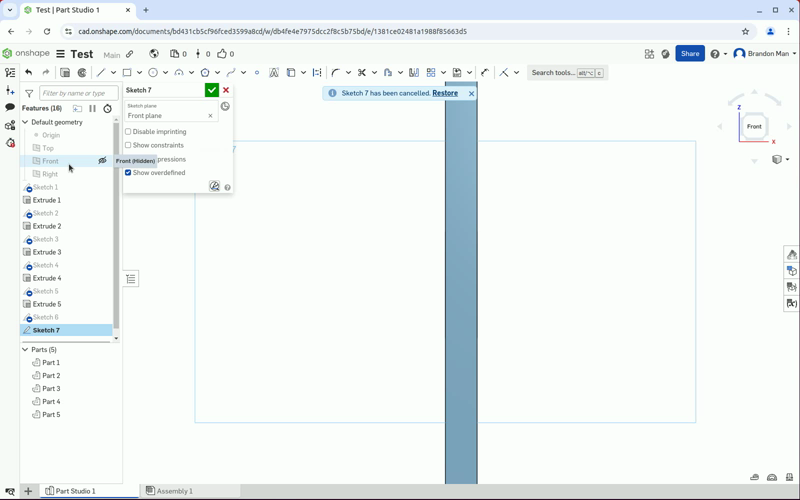
mouse_move(73, 352)
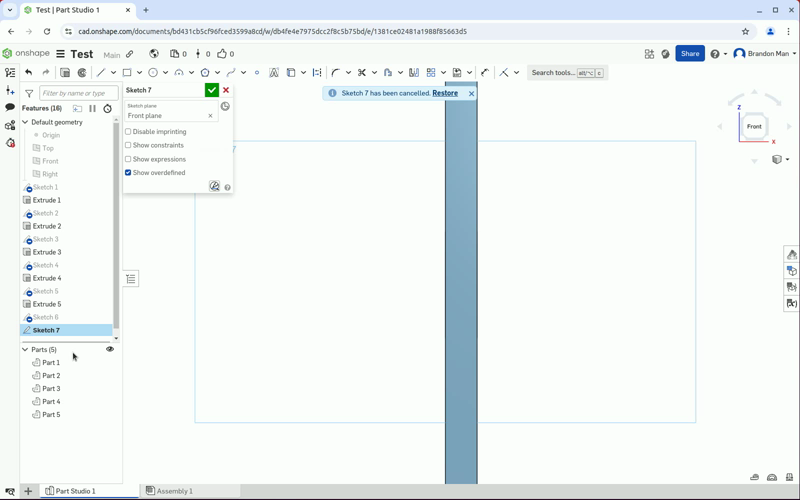
key(y)
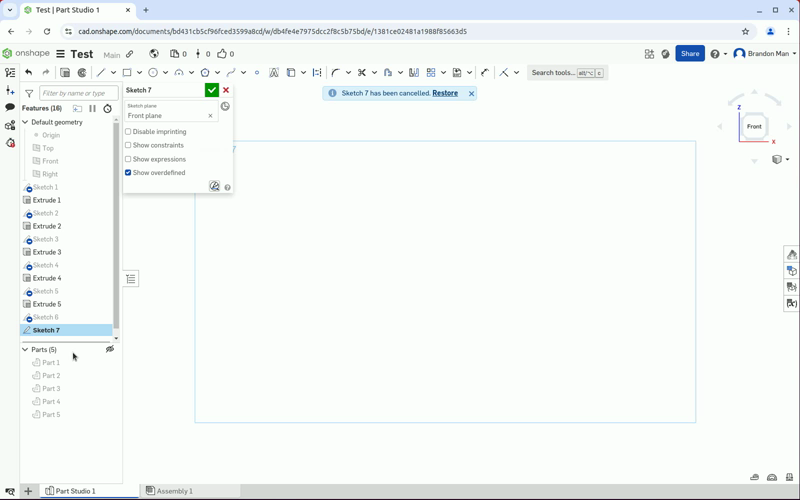
key(l)
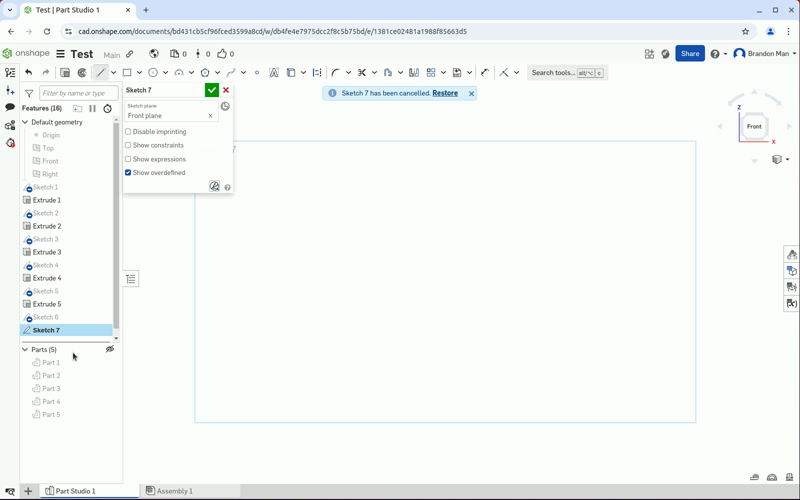
key_down(shift)
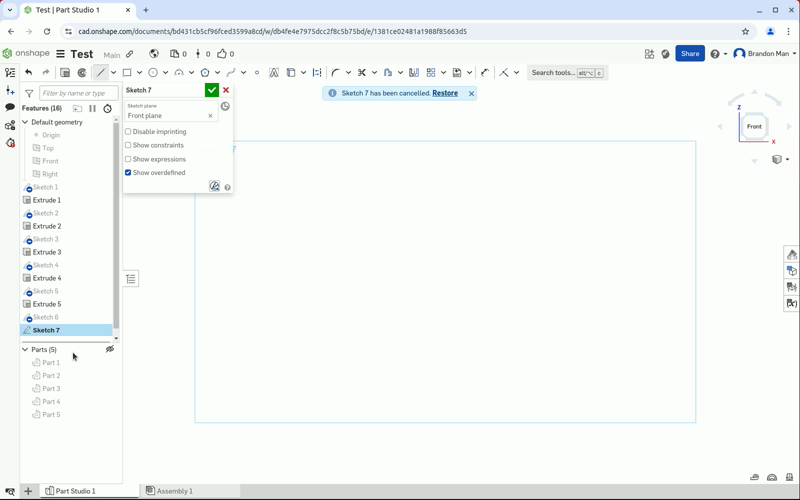
mouse_move(379, 234)
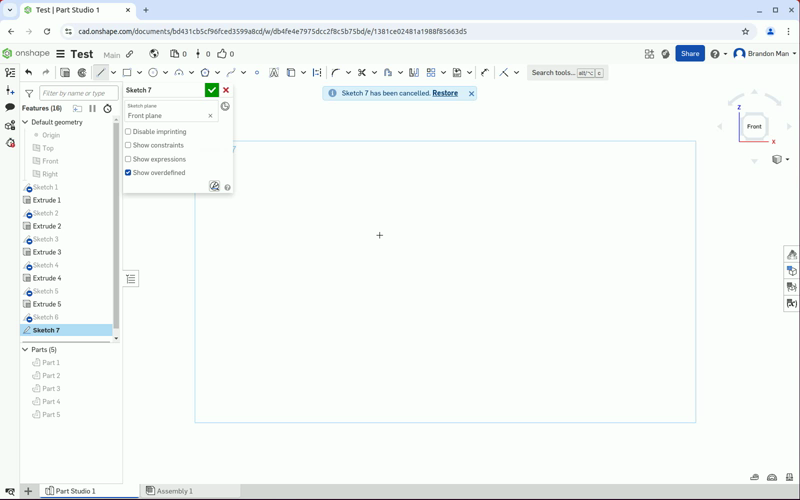
click(379, 234)
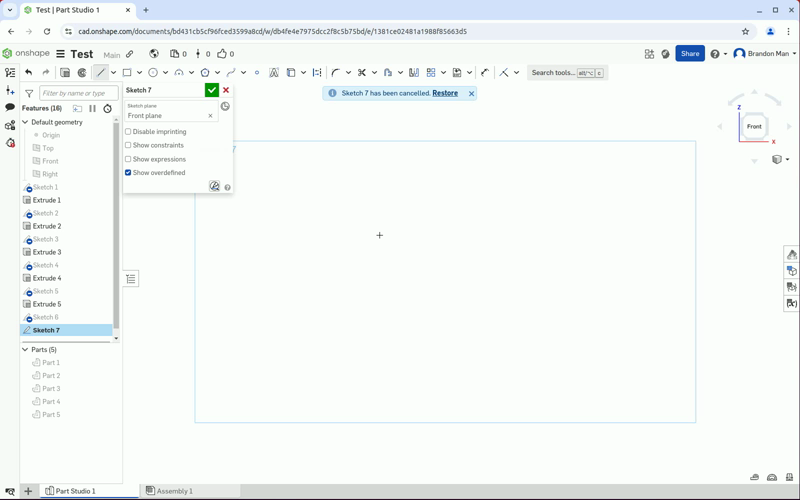
key_up(shift)
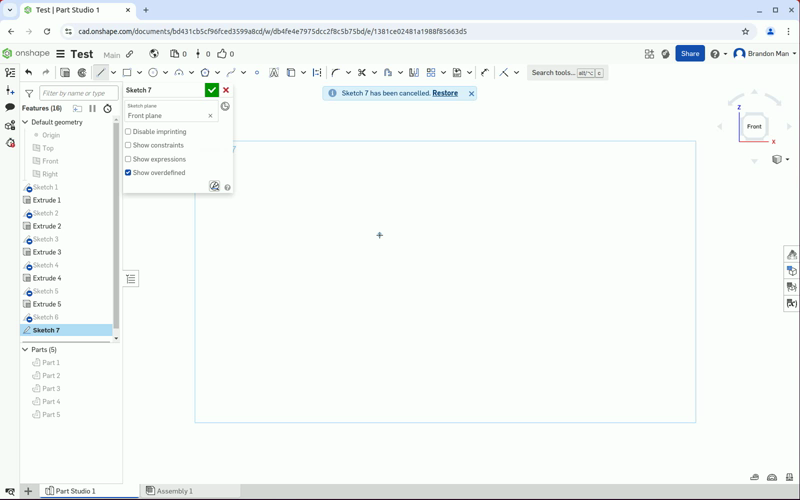
key_down(shift)
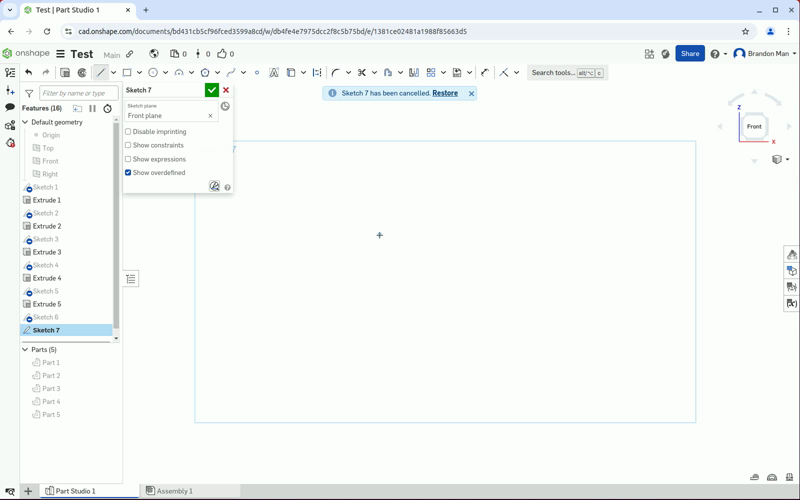
mouse_move(444, 234)
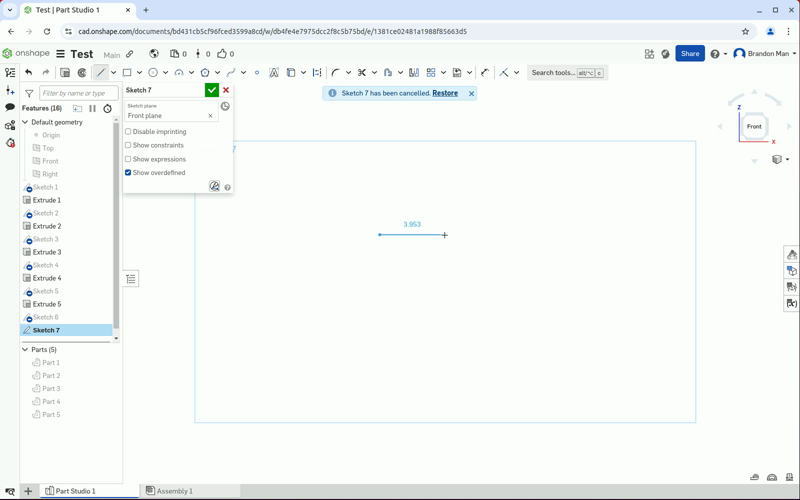
click(444, 234)
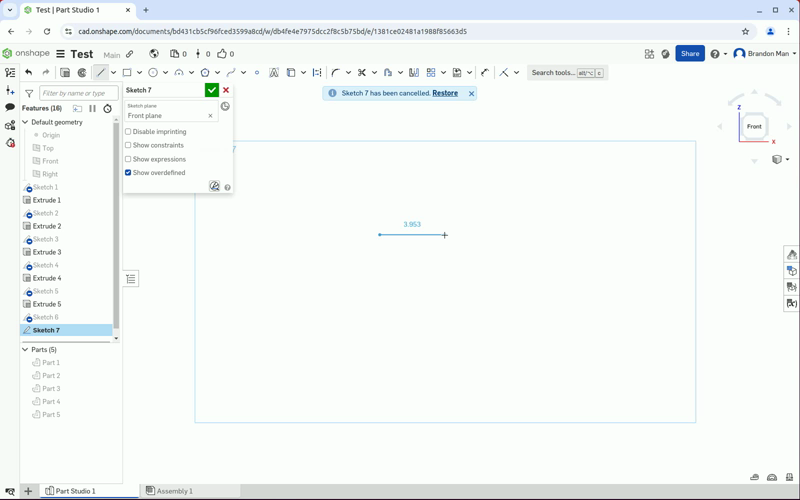
key_up(shift)
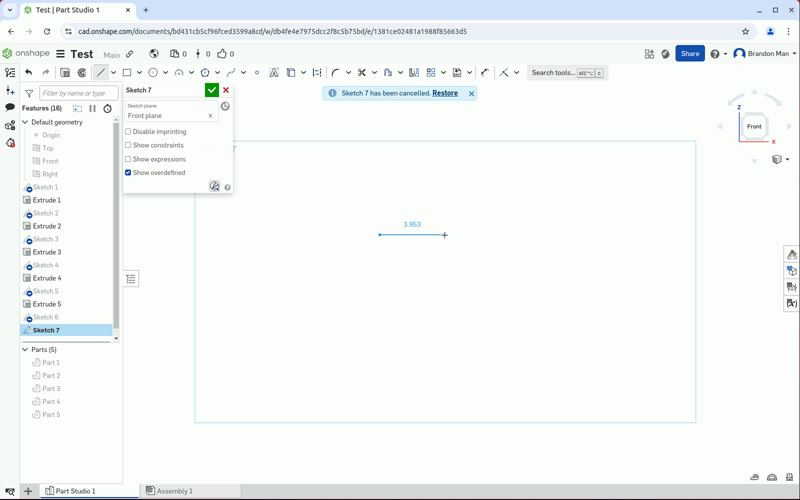
key_down(shift)
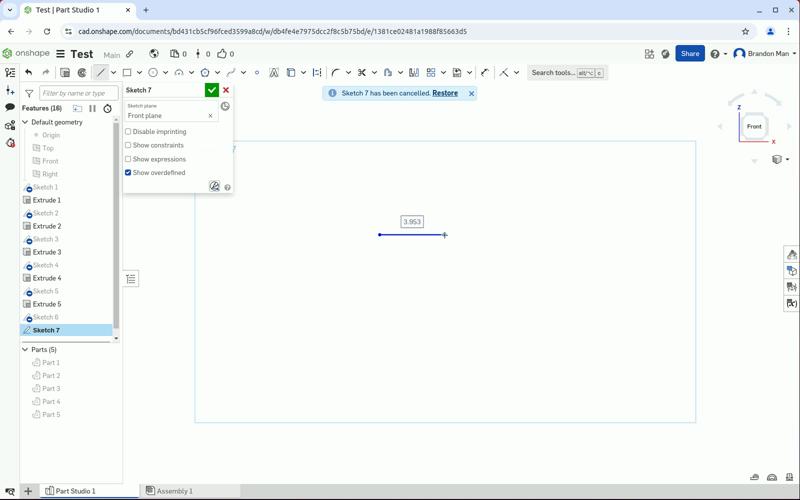
mouse_move(474, 234)
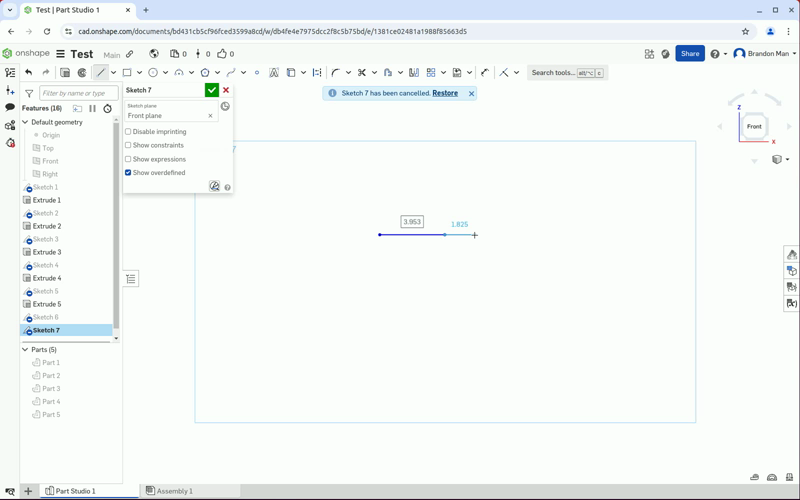
mouse_move(444, 218)
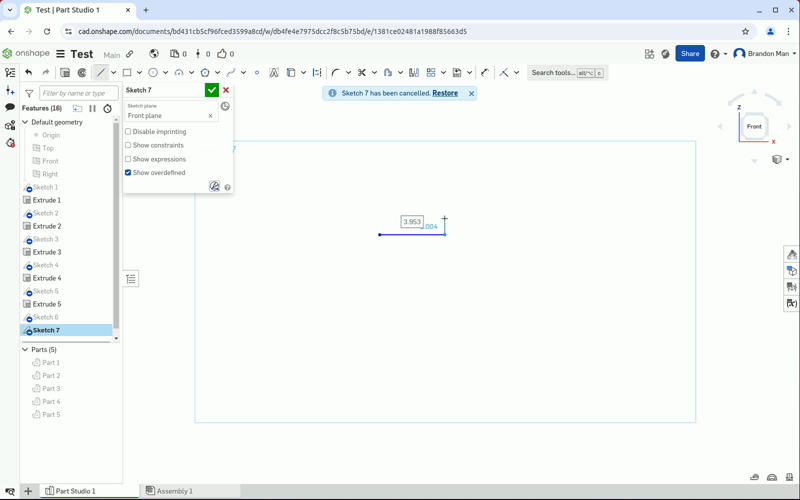
click(444, 218)
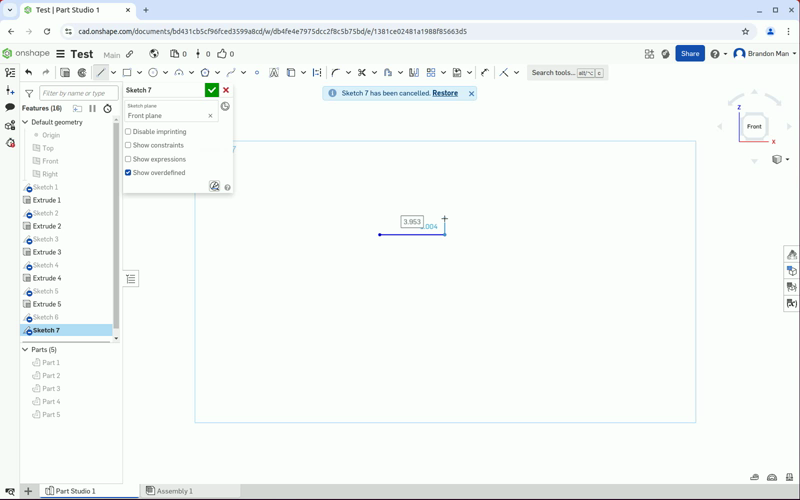
key_up(shift)
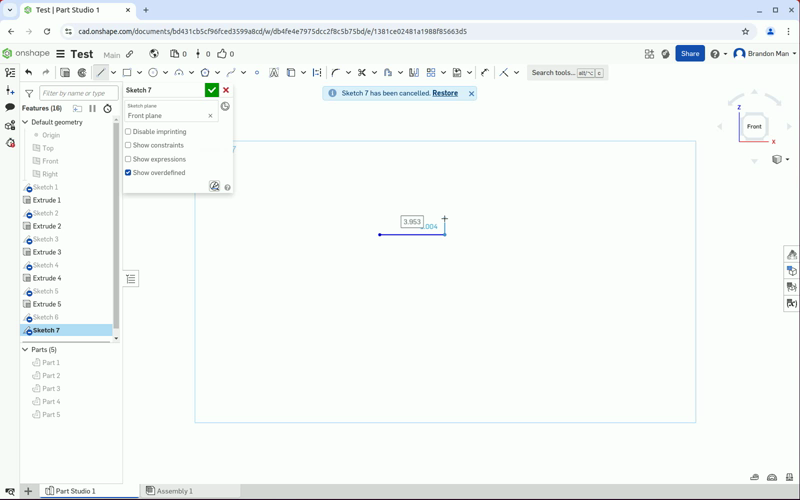
key_down(shift)
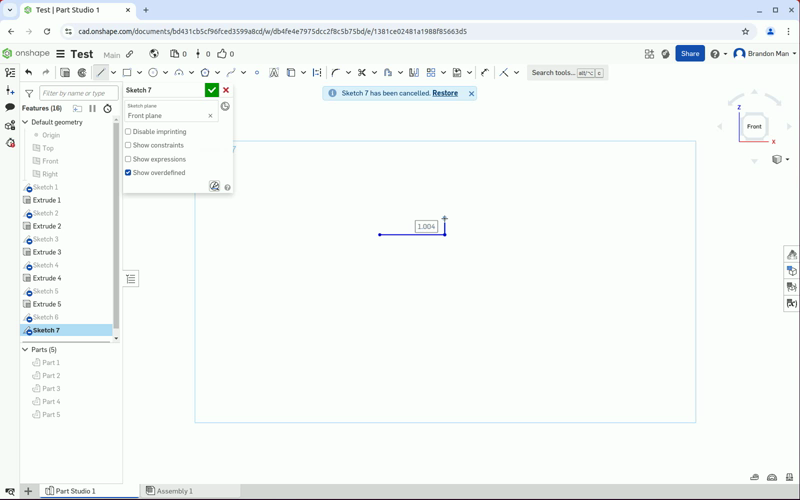
mouse_move(379, 218)
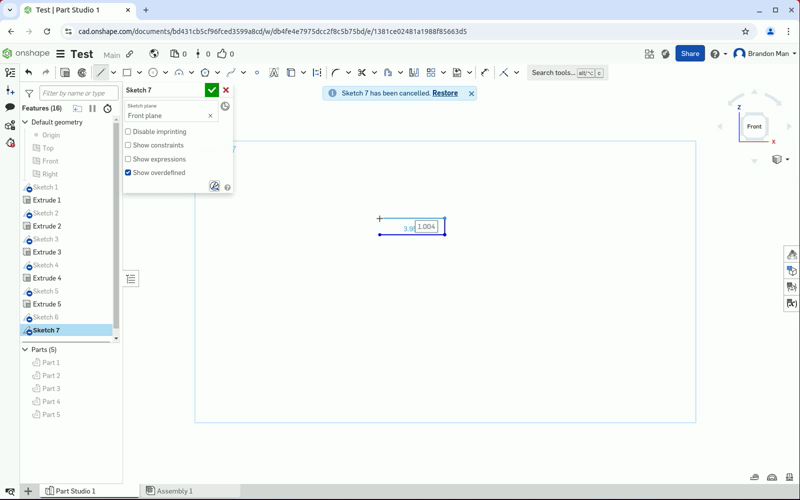
click(379, 218)
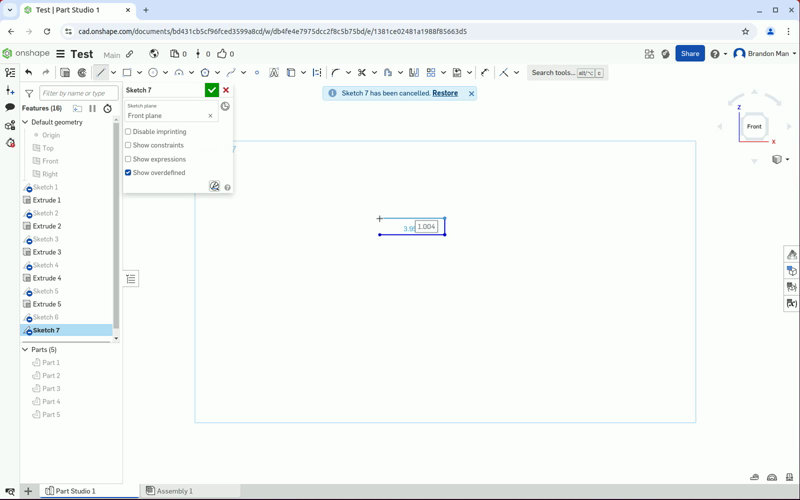
key_up(shift)
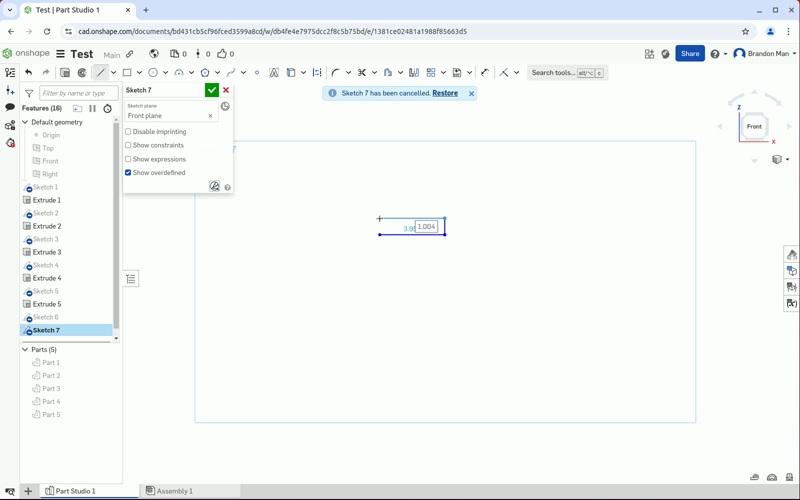
mouse_move(409, 218)
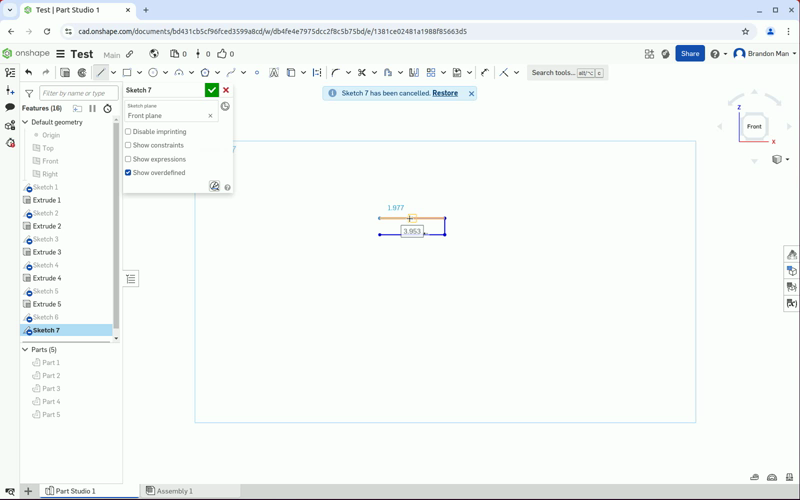
key_down(shift)
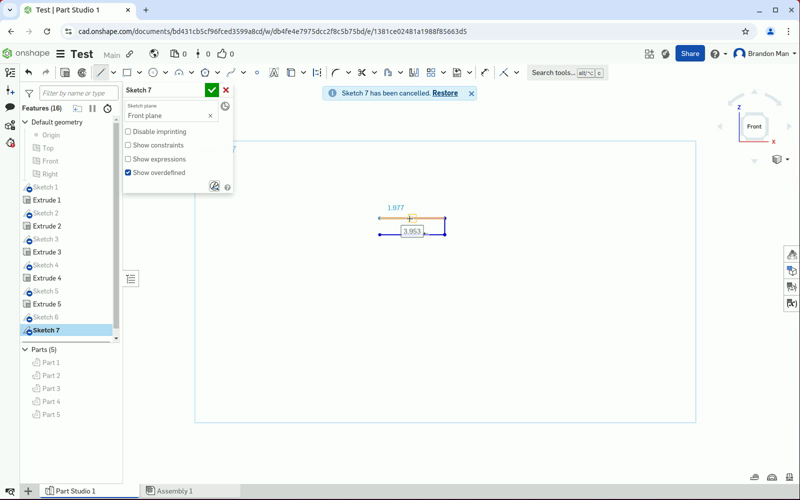
mouse_move(379, 234)
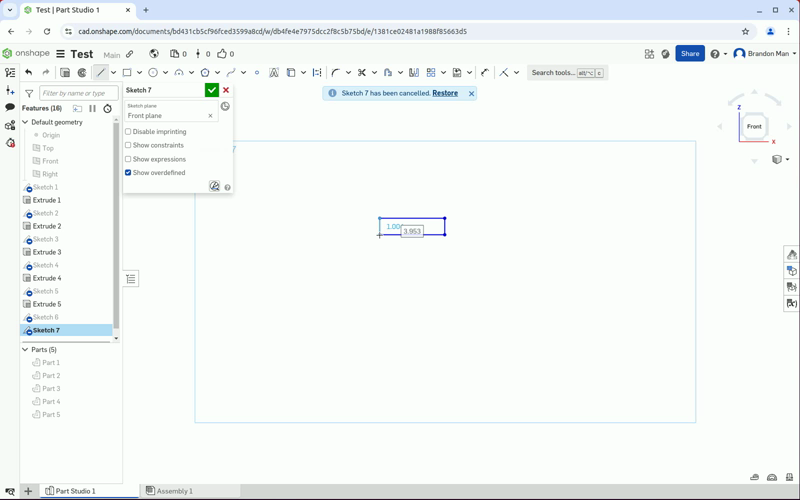
key_up(shift)
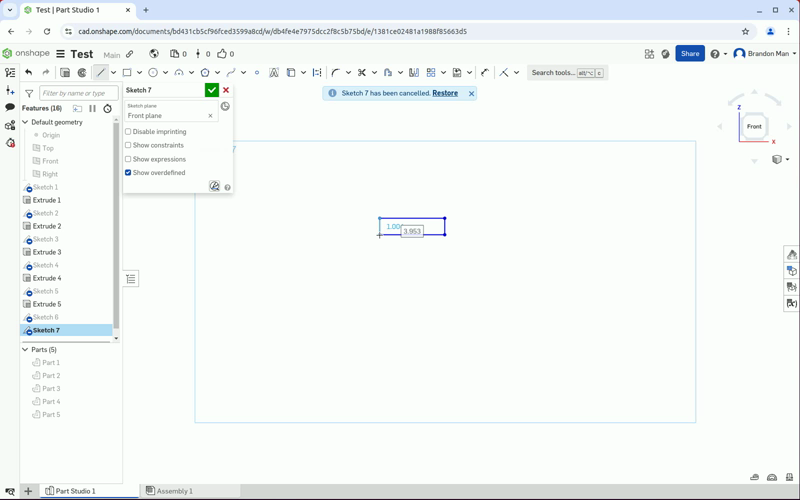
click(379, 234)
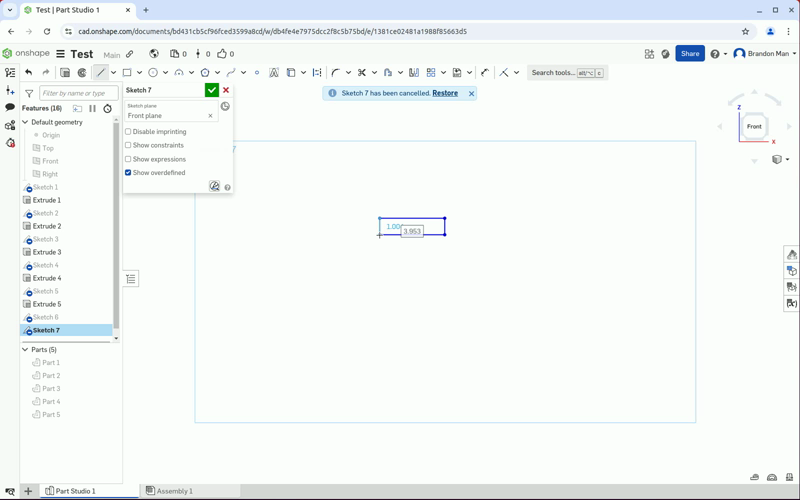
key(esc)
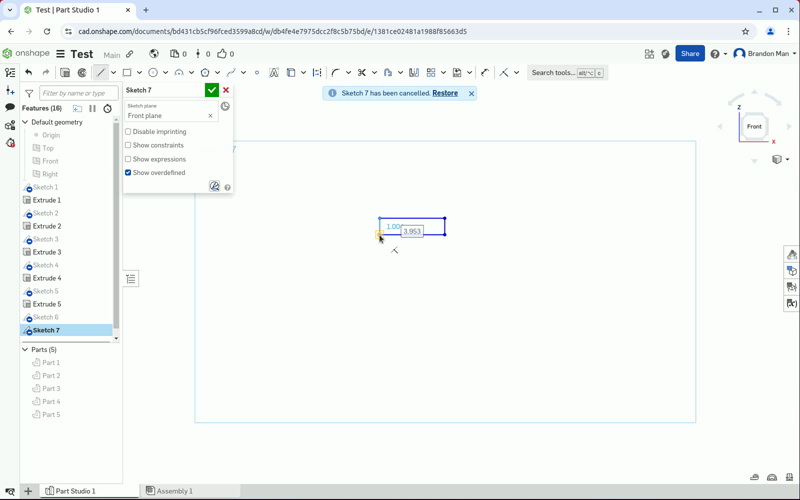
mouse_move(380, 225)
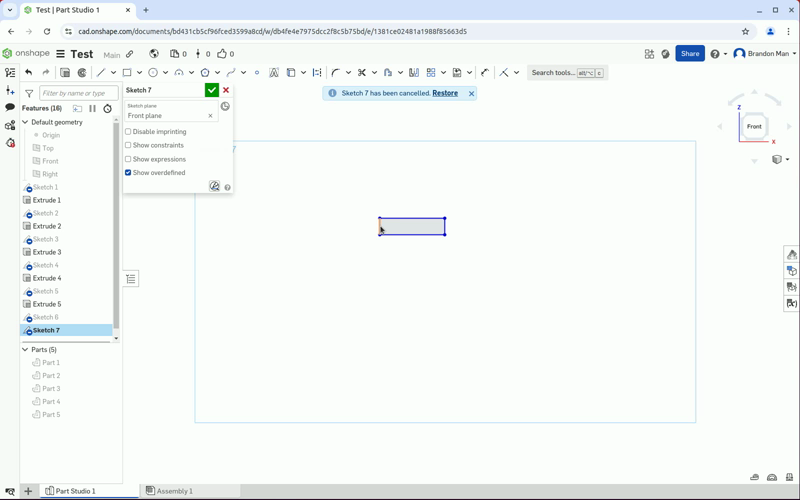
scroll(6)
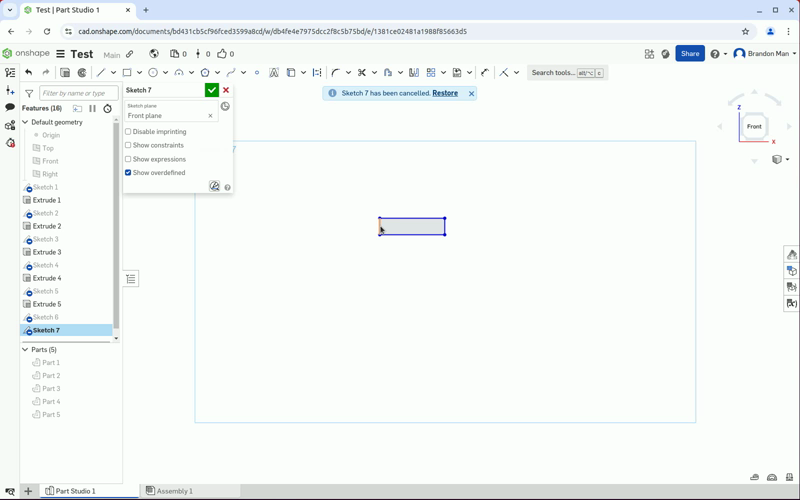
scroll(6)
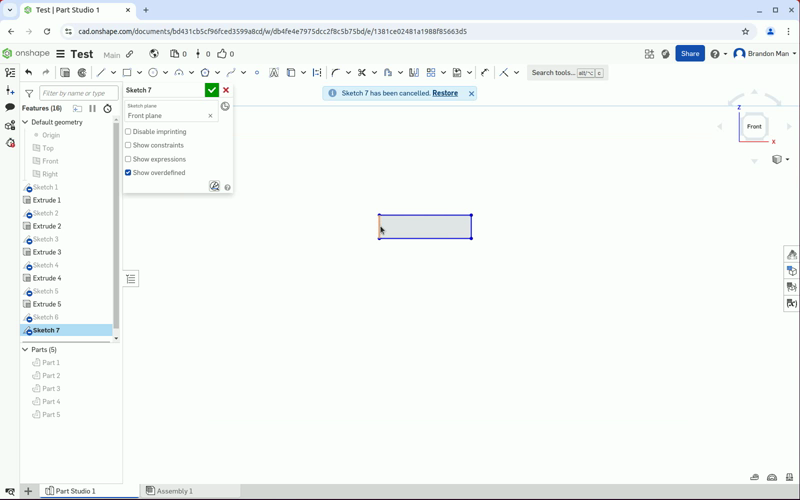
scroll(6)
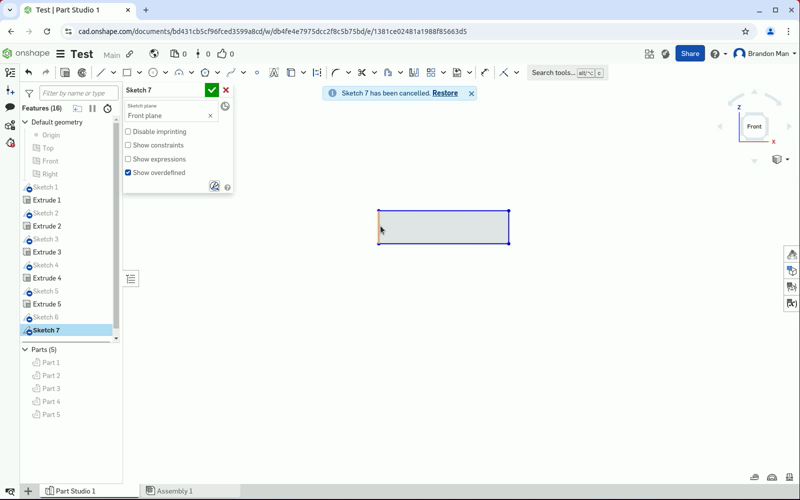
scroll(6)
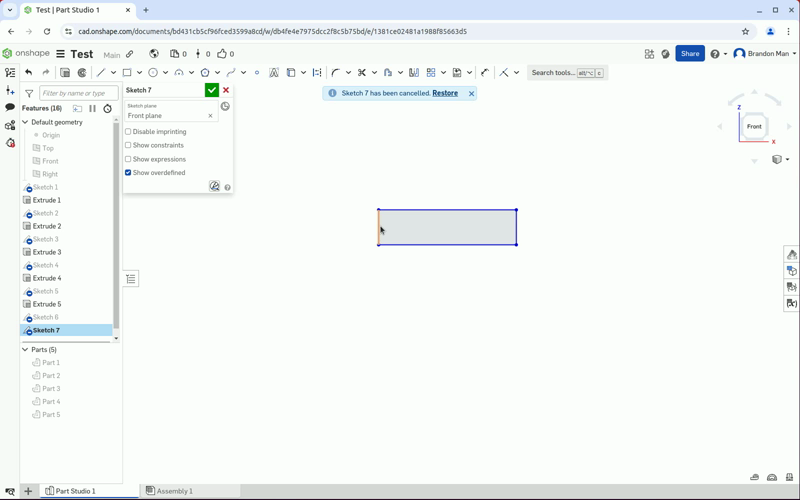
scroll(6)
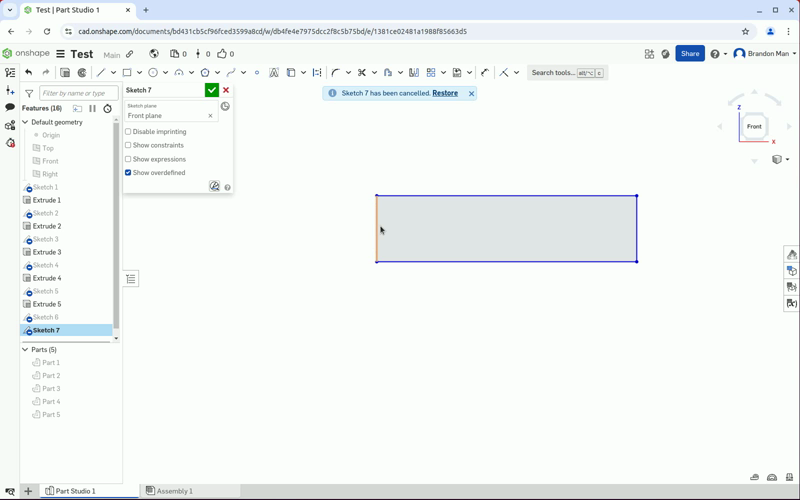
scroll(6)
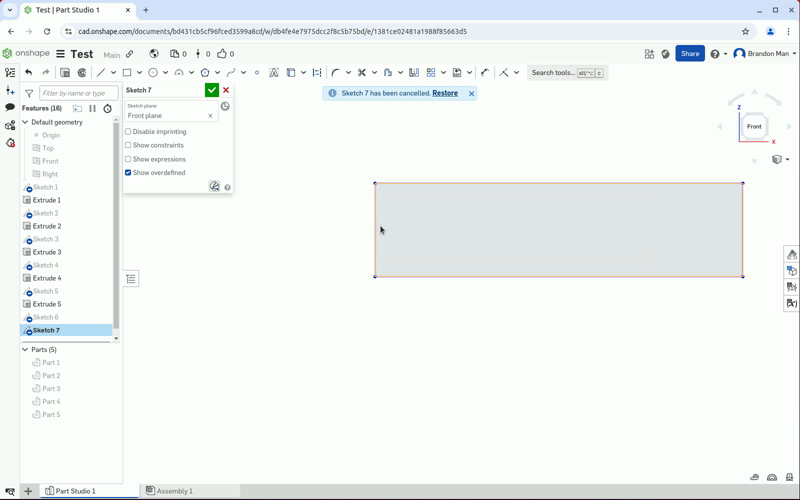
scroll(6)
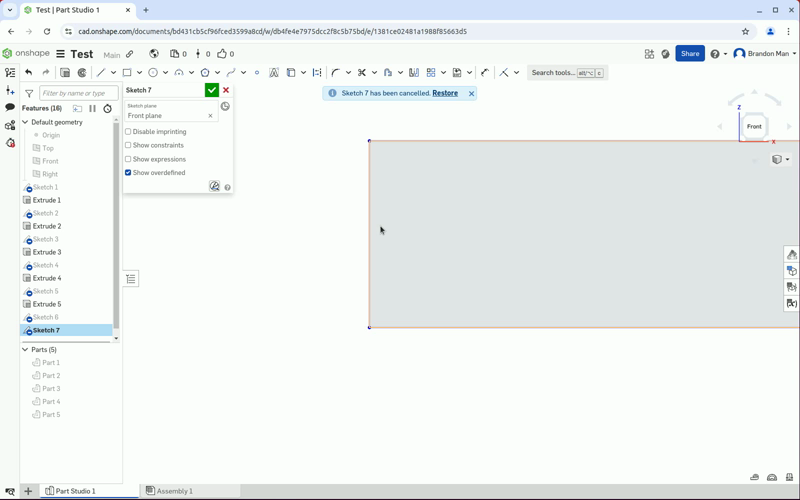
click(380, 225)
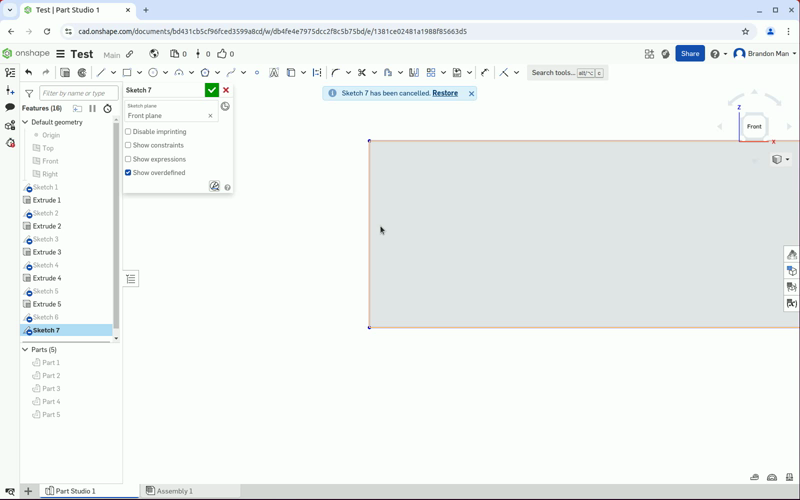
scroll(-6)
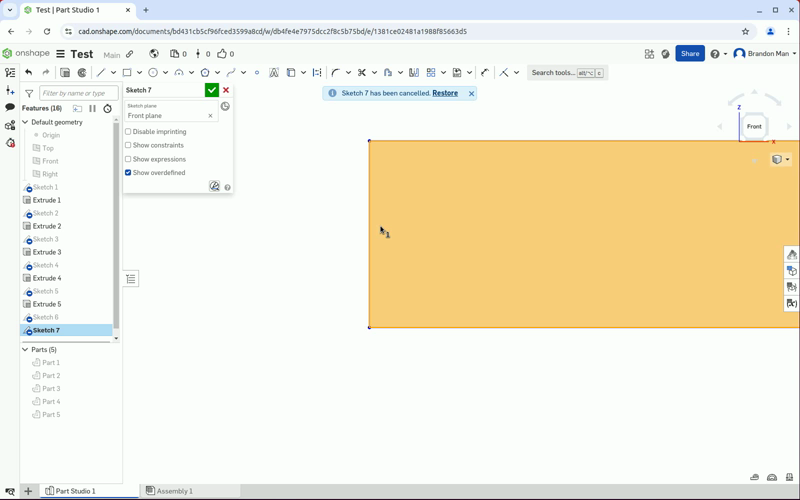
scroll(-6)
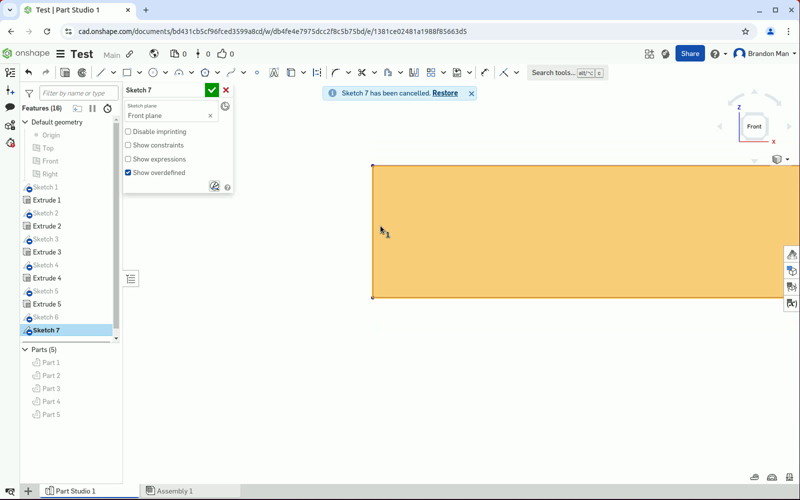
scroll(-6)
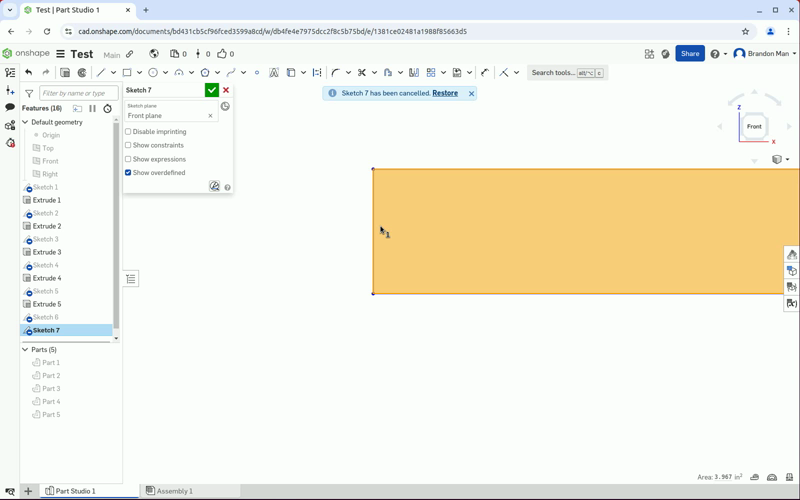
scroll(-6)
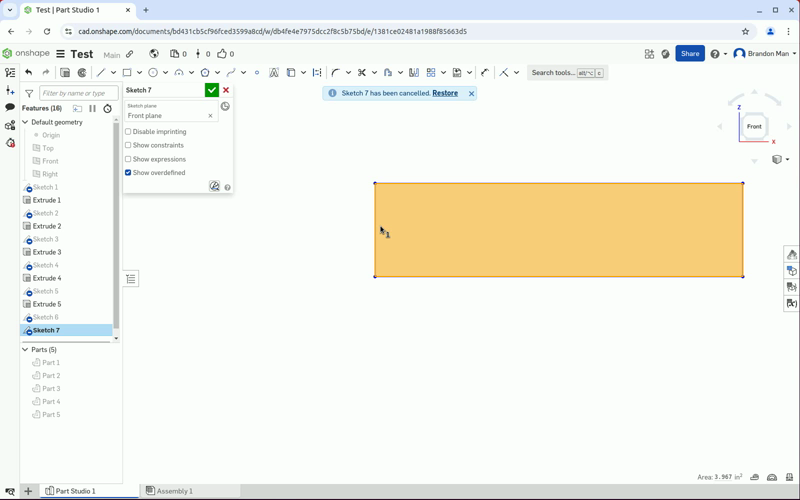
scroll(-6)
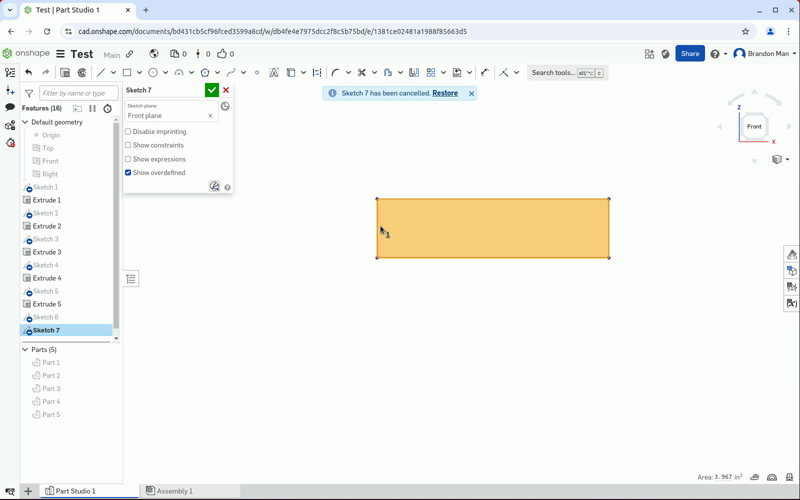
scroll(-6)
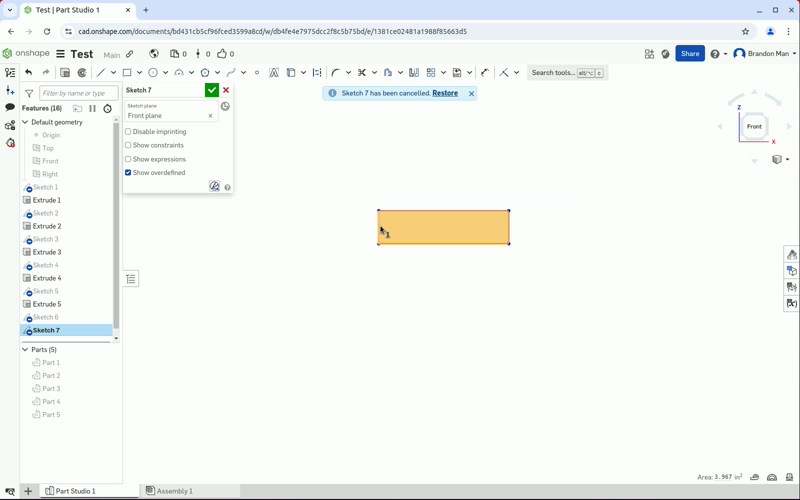
scroll(-6)
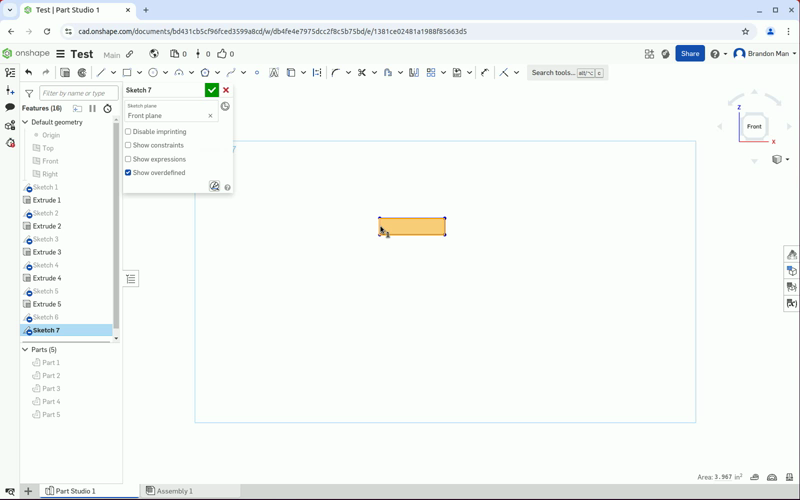
mouse_move(73, 352)
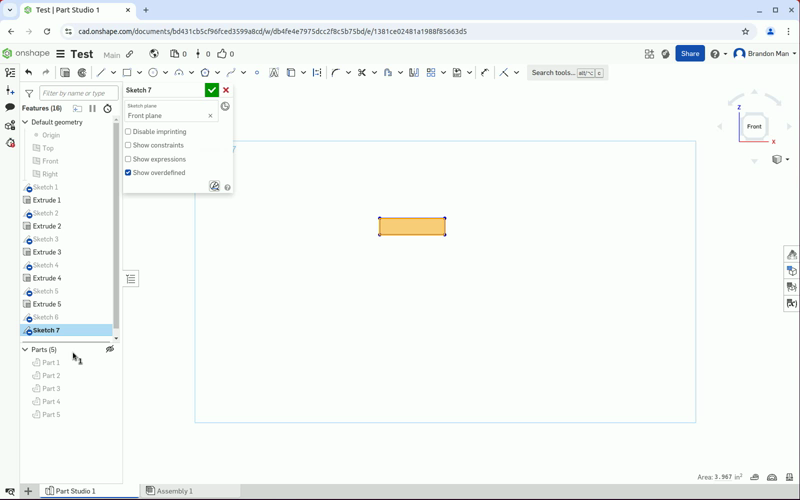
key(shift+y)
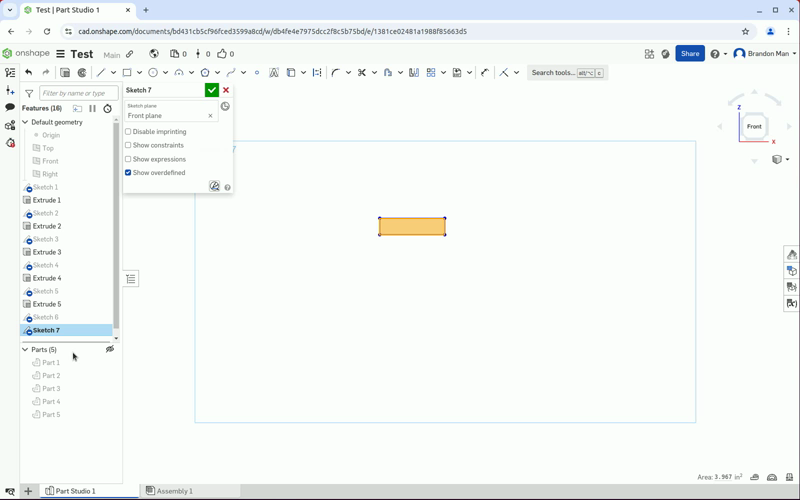
key(shift+e)
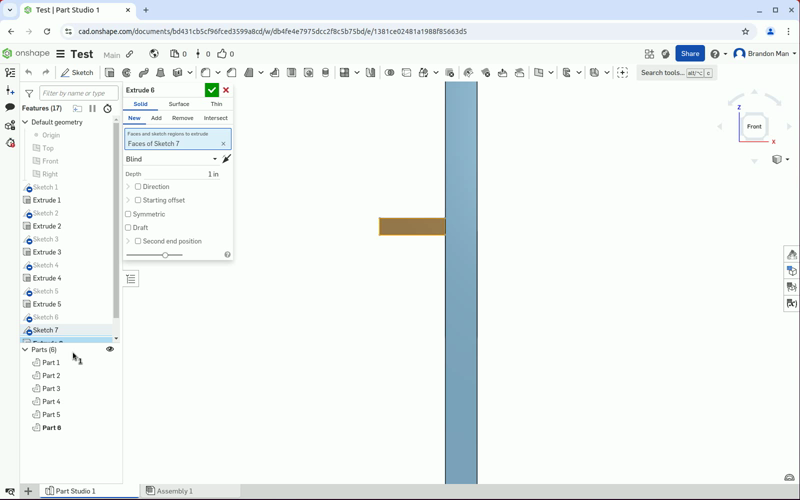
mouse_move(143, 106)
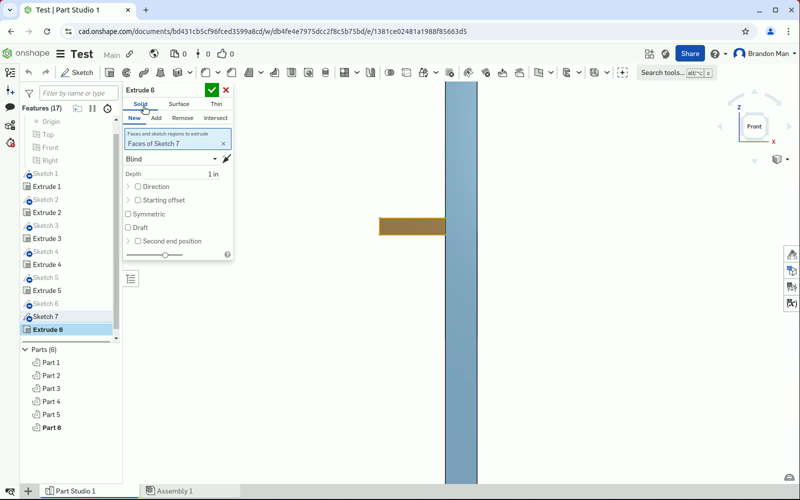
click(143, 106)
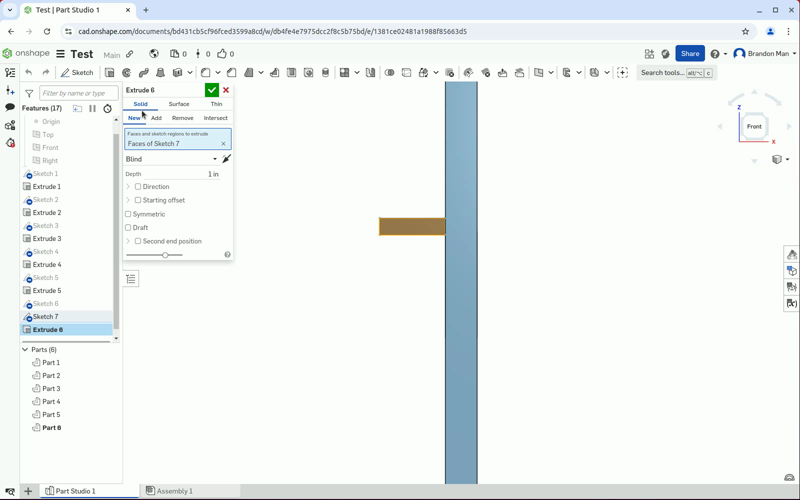
mouse_move(137, 120)
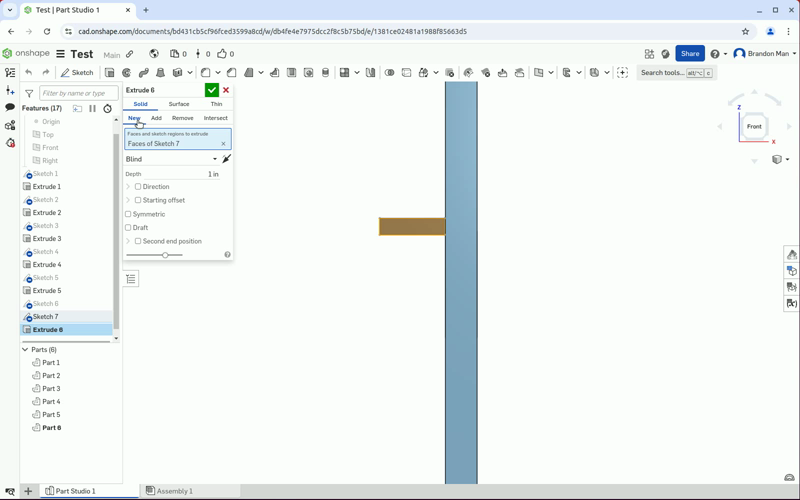
click(137, 120)
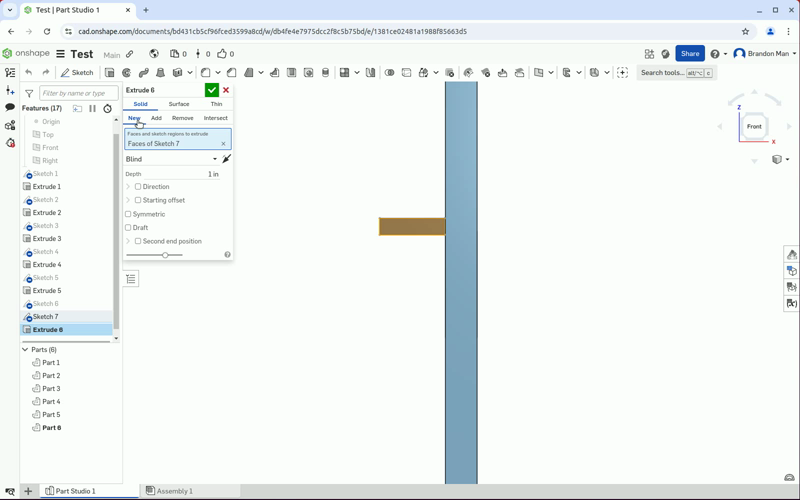
key(tab, 4)
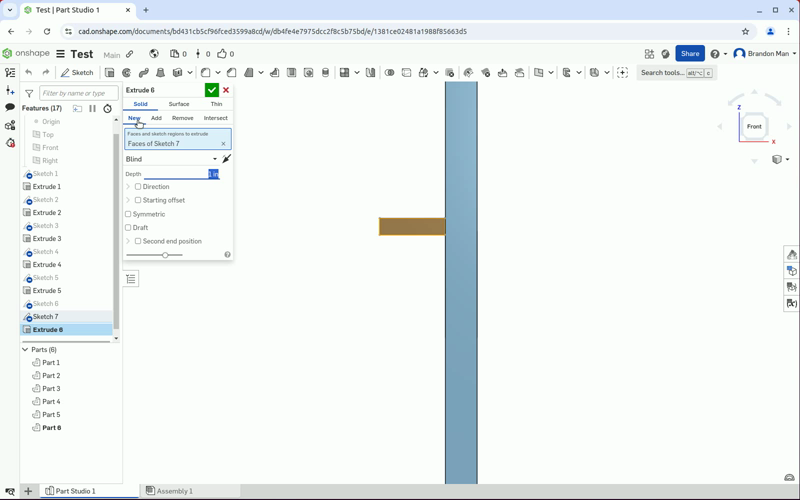
text(-0.071)
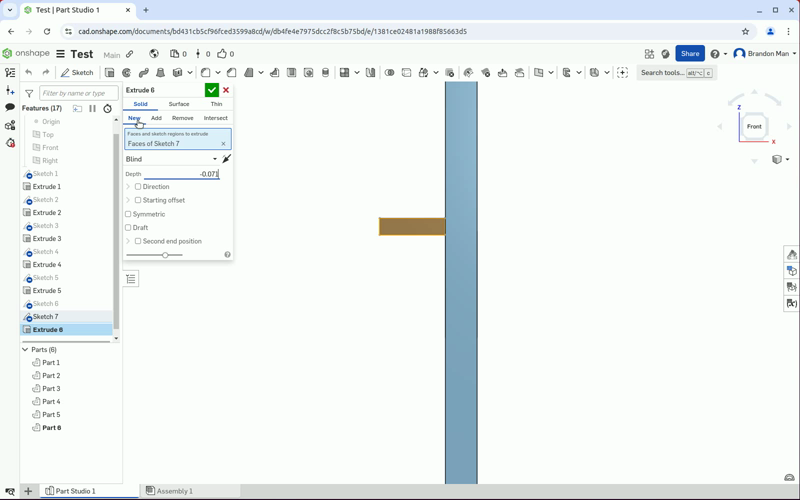
key(enter)
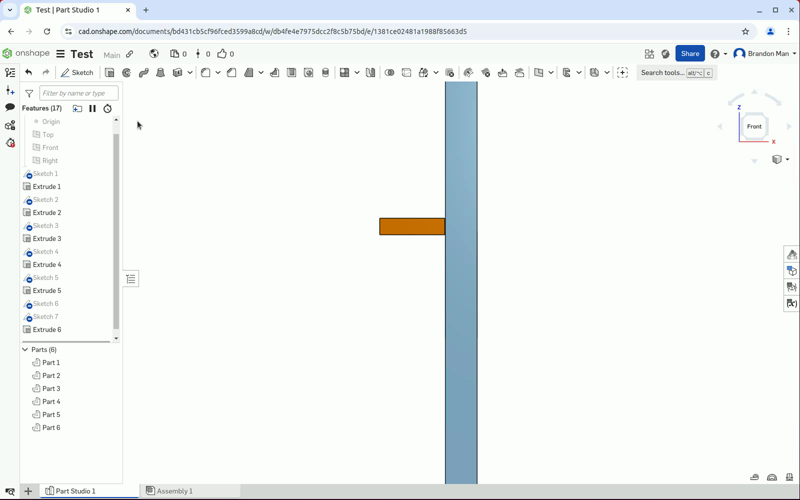
key(shift+h)
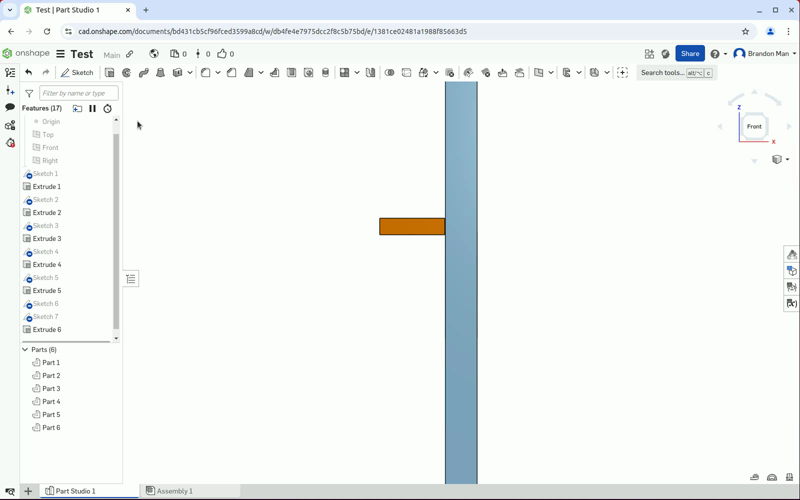
key(shift+h)
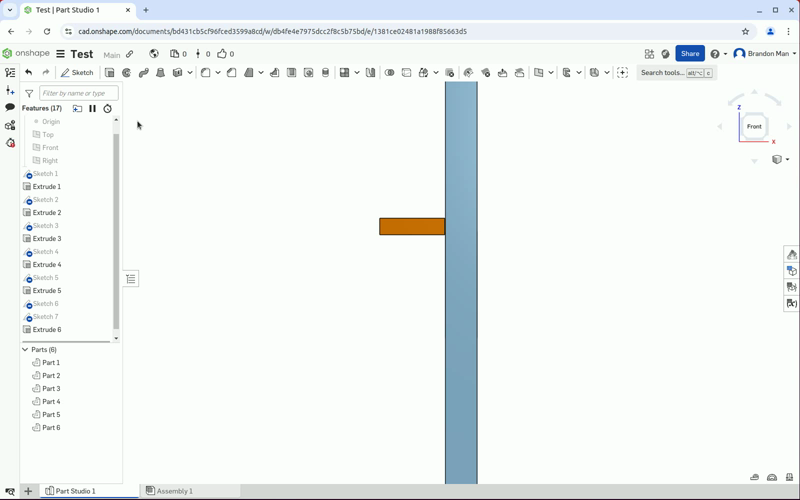
mouse_move(69, 176)
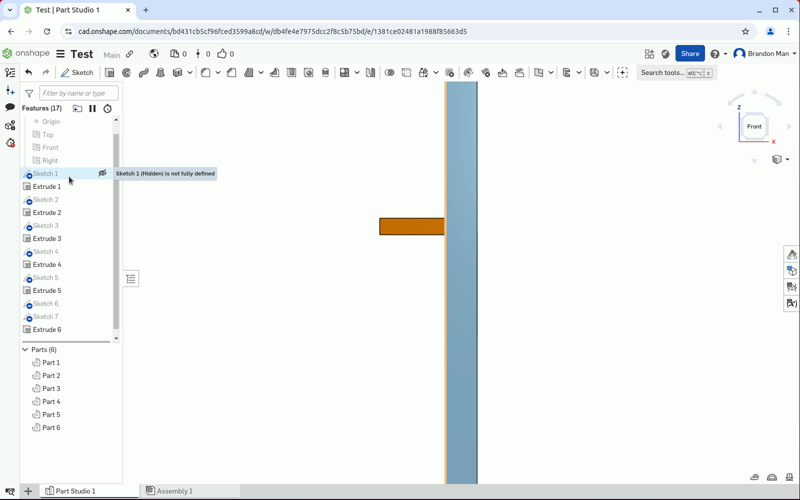
click(69, 176)
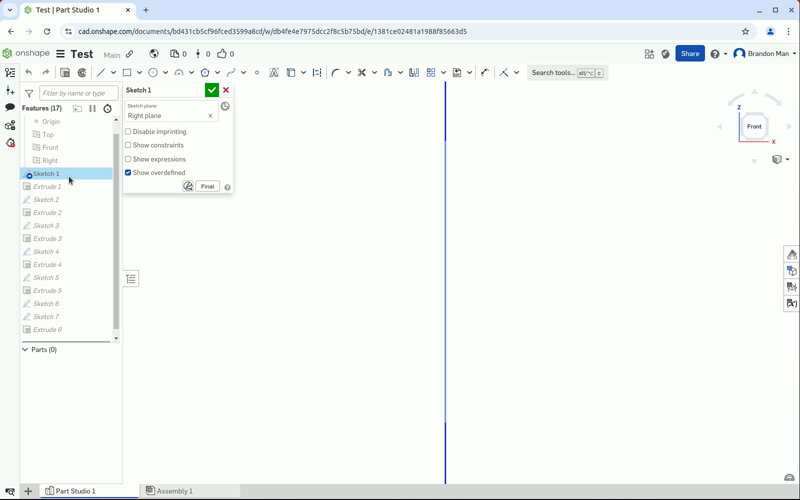
mouse_move(229, 92)
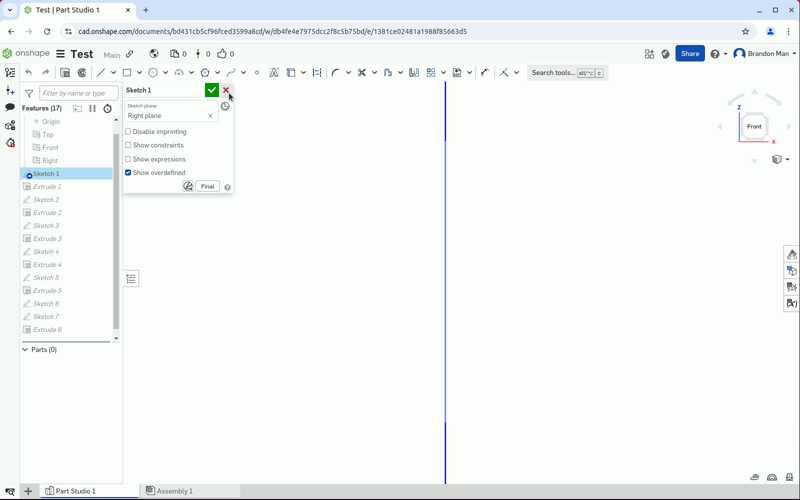
click(229, 92)
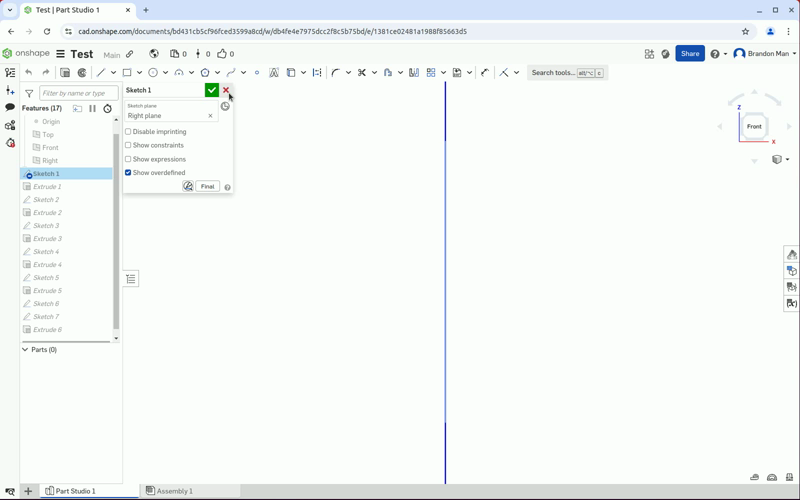
key(shift+s)
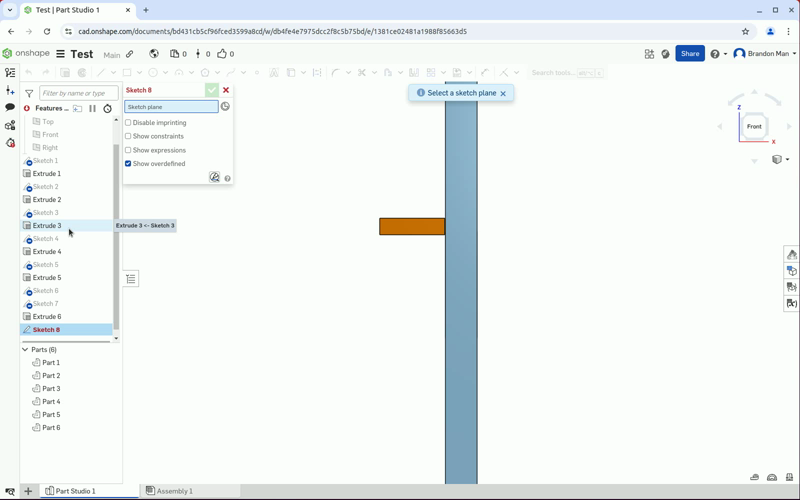
scroll(3)
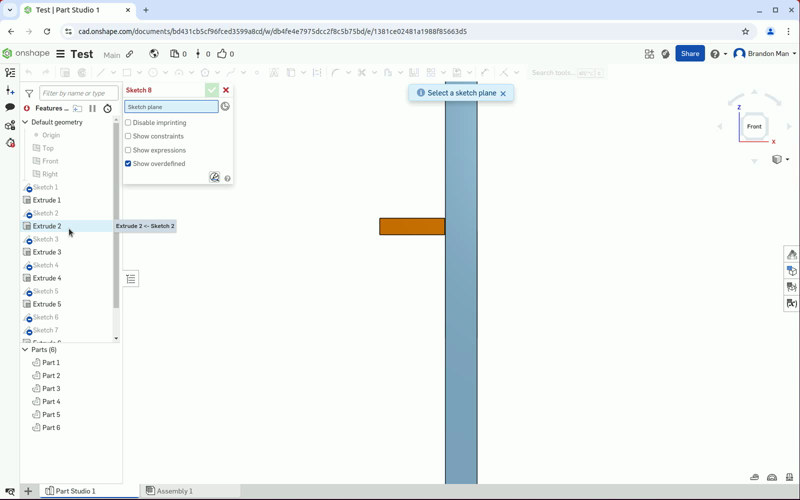
mouse_move(69, 163)
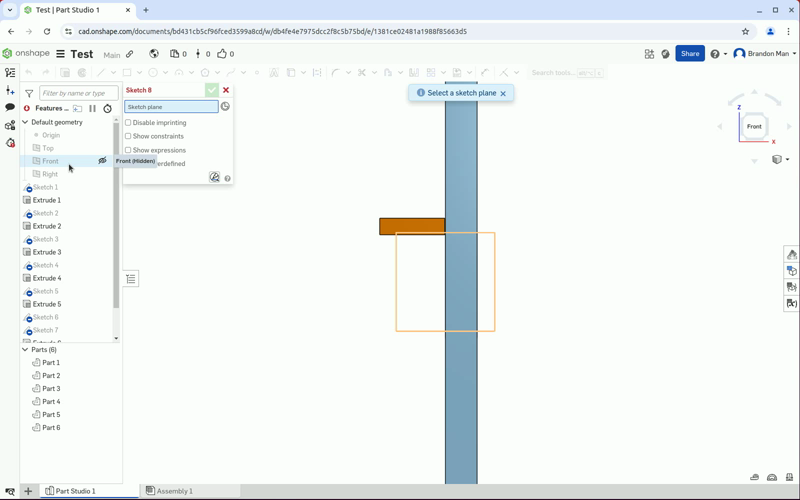
click(69, 163)
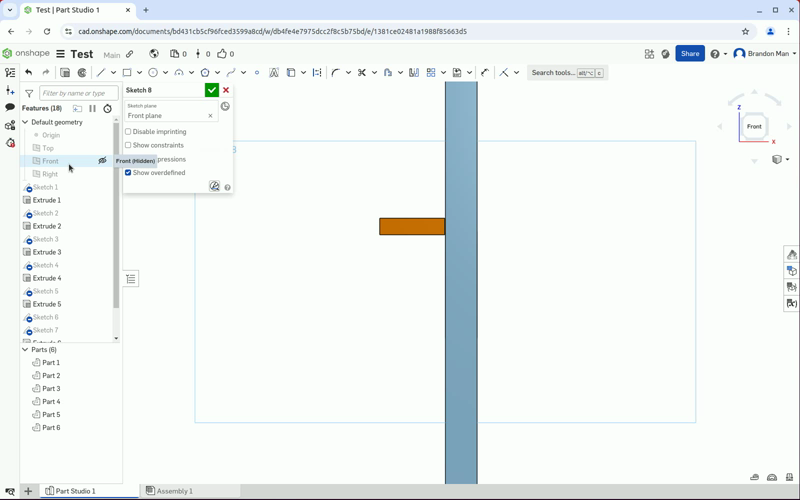
mouse_move(73, 352)
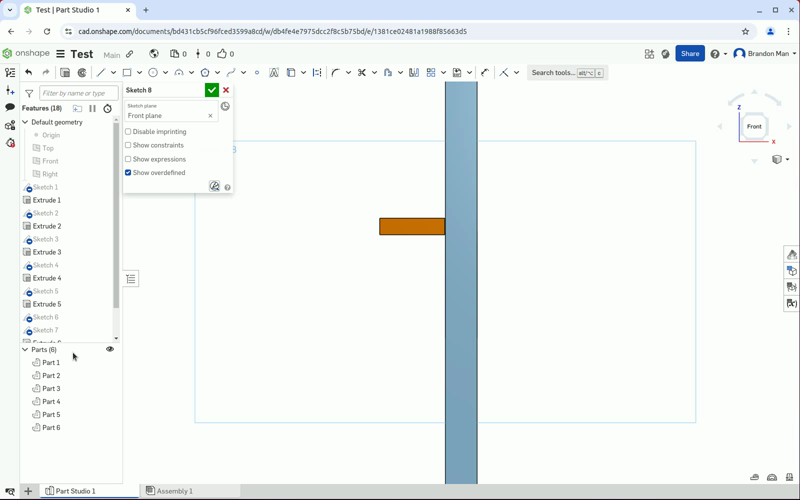
key(y)
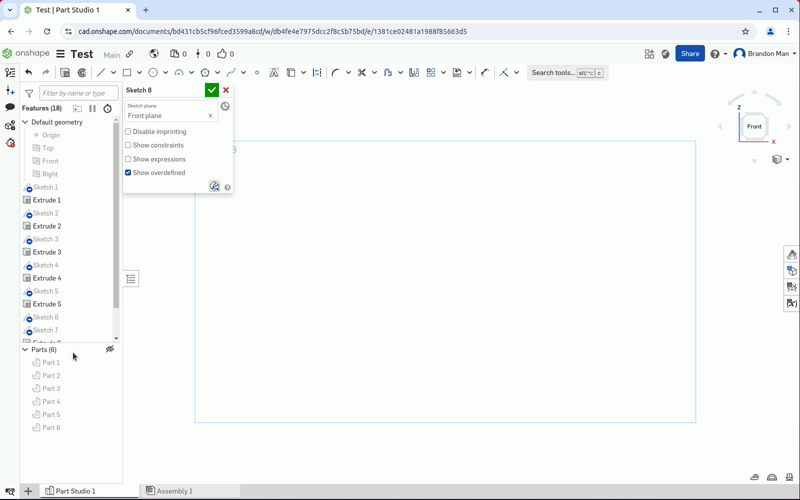
key(l)
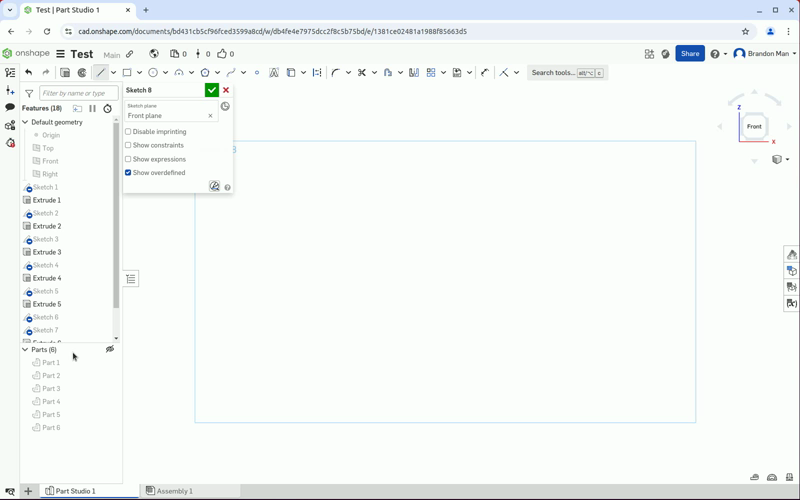
key_down(shift)
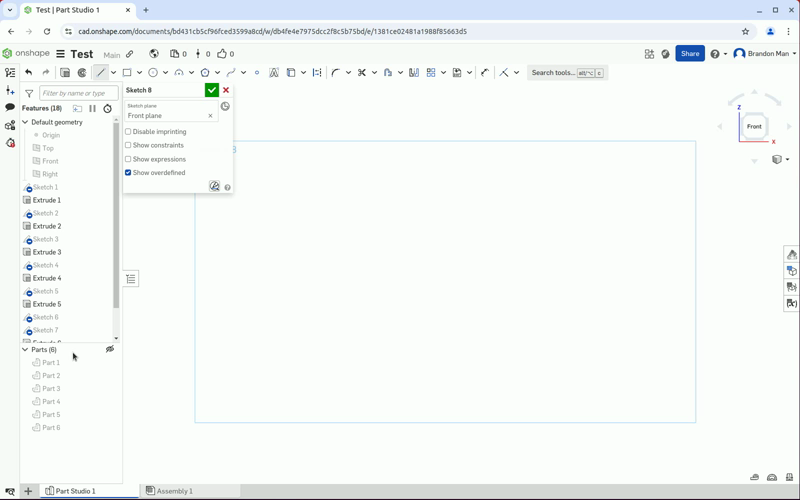
mouse_move(379, 282)
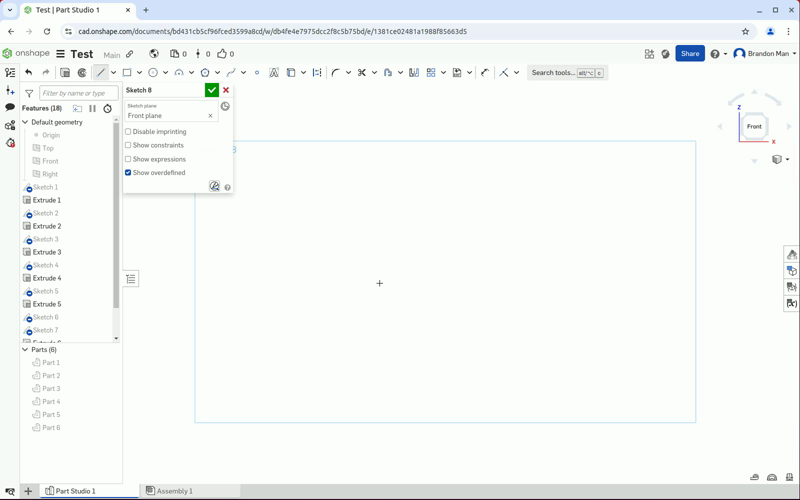
click(379, 282)
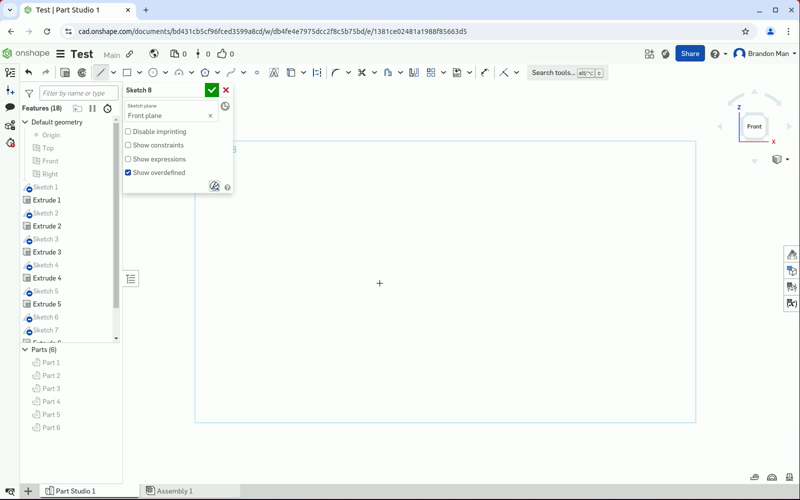
key_up(shift)
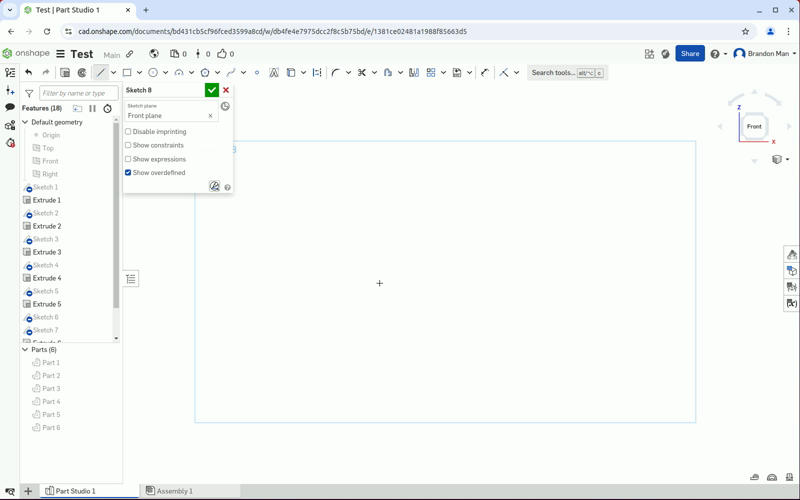
key_down(shift)
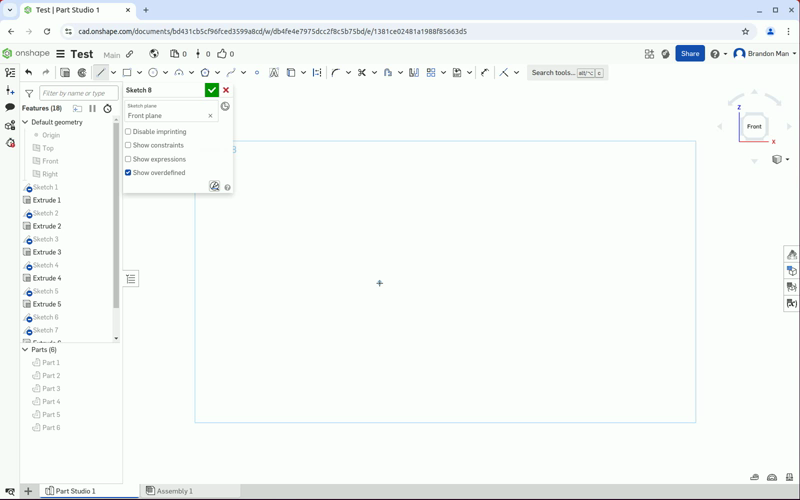
mouse_move(444, 282)
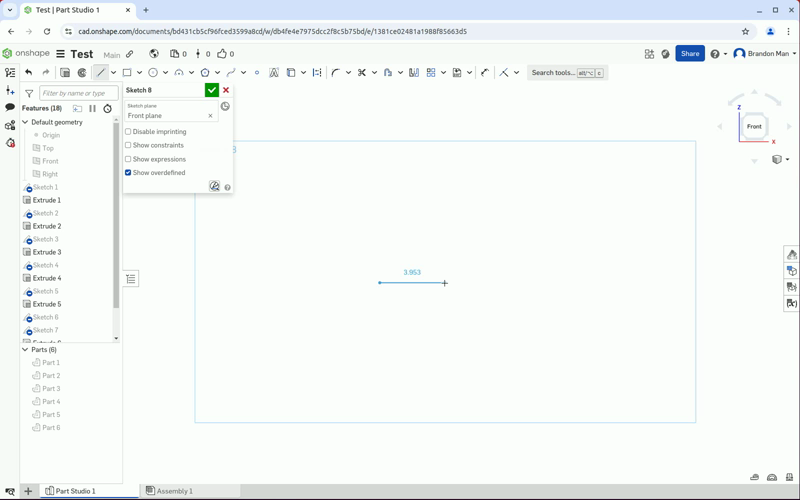
click(444, 282)
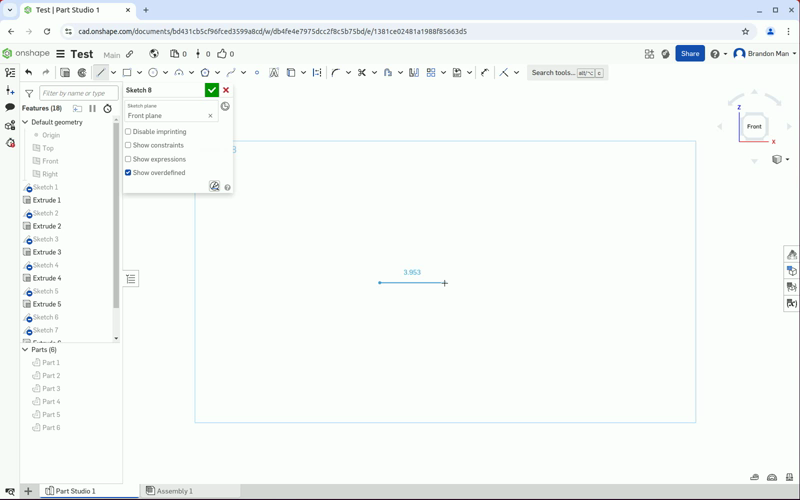
key_up(shift)
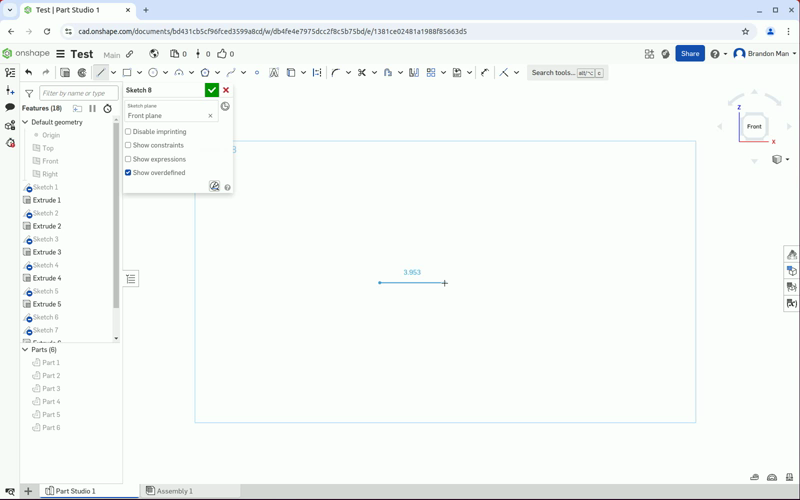
key_down(shift)
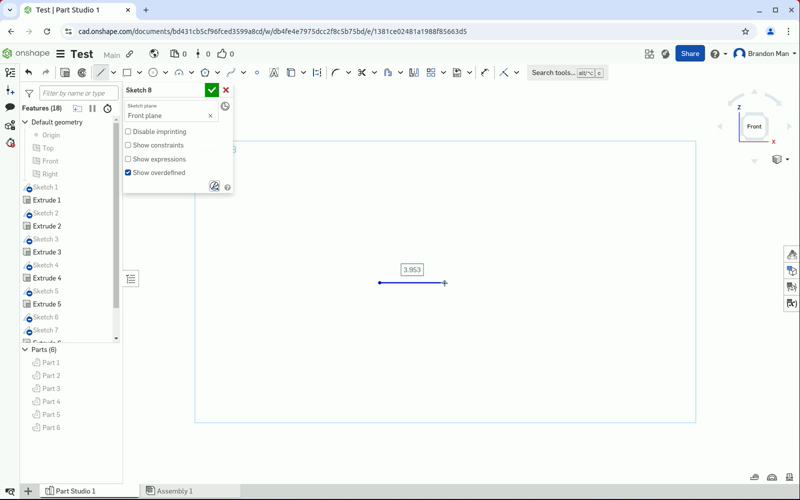
mouse_move(474, 282)
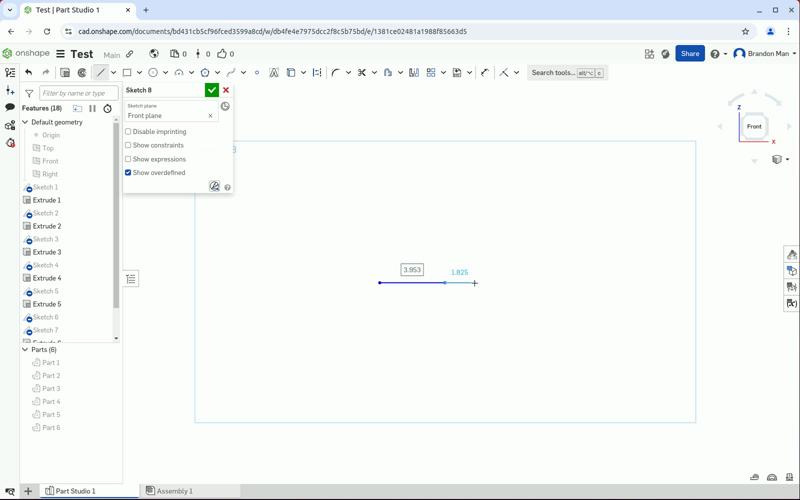
mouse_move(444, 266)
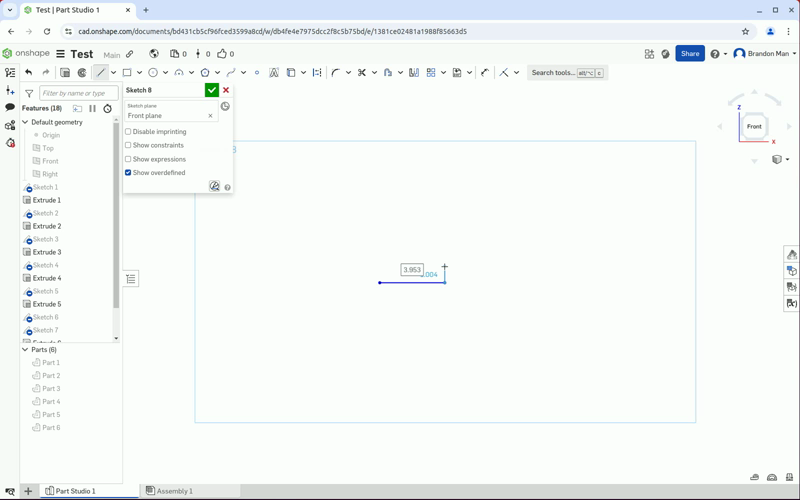
click(444, 266)
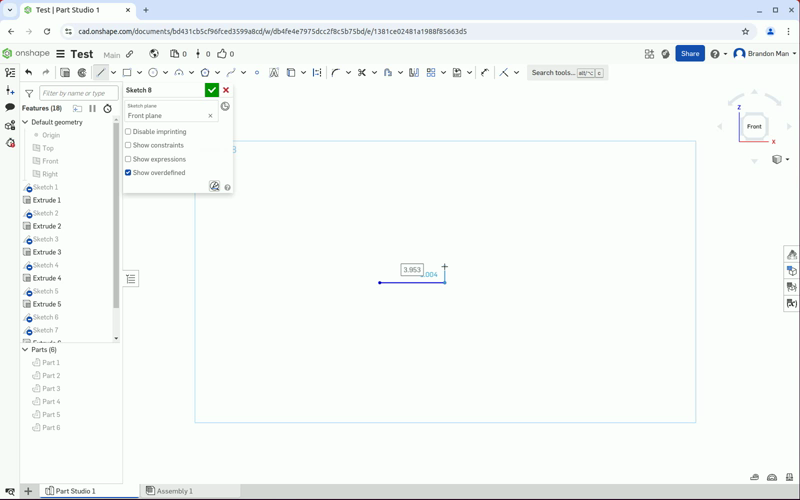
key_up(shift)
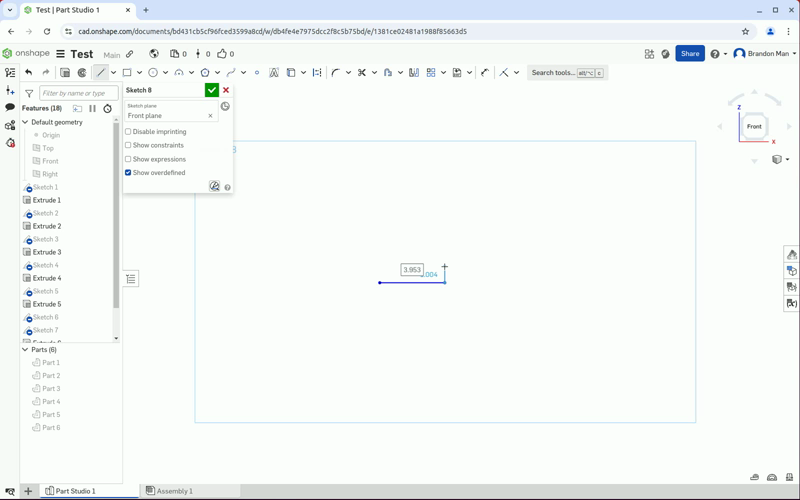
key_down(shift)
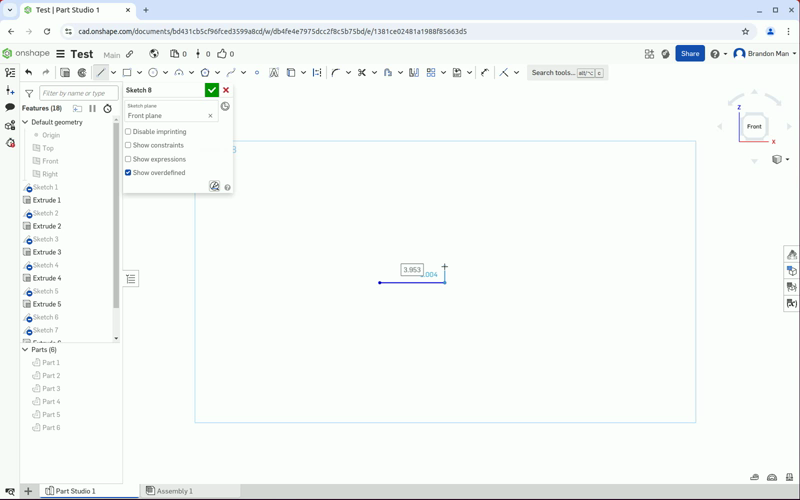
mouse_move(379, 266)
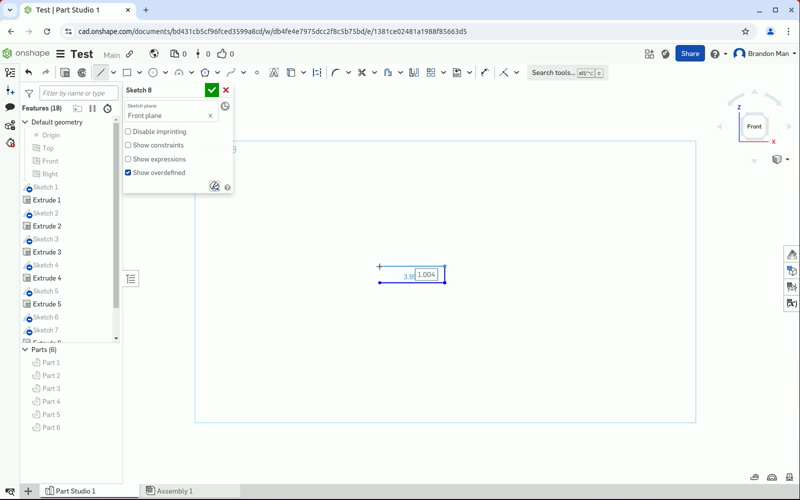
click(379, 266)
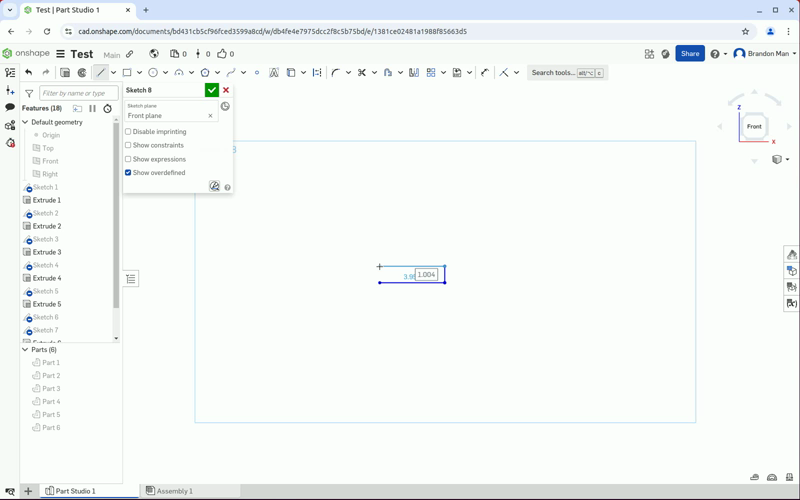
key_up(shift)
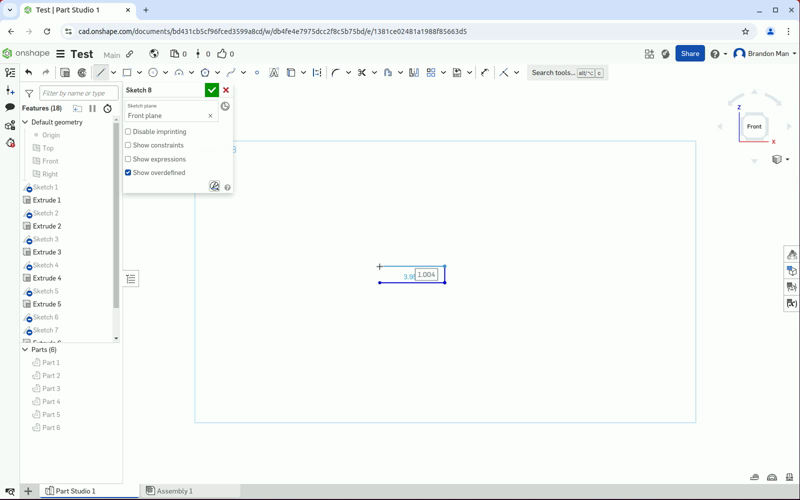
mouse_move(409, 266)
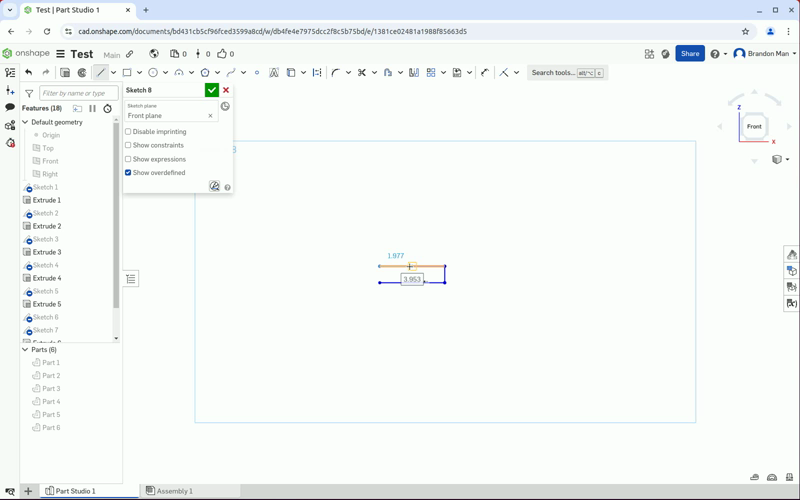
key_down(shift)
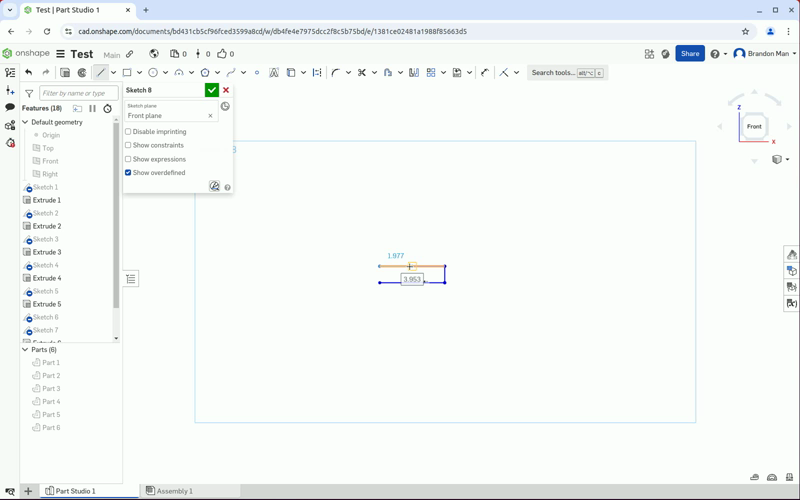
mouse_move(379, 282)
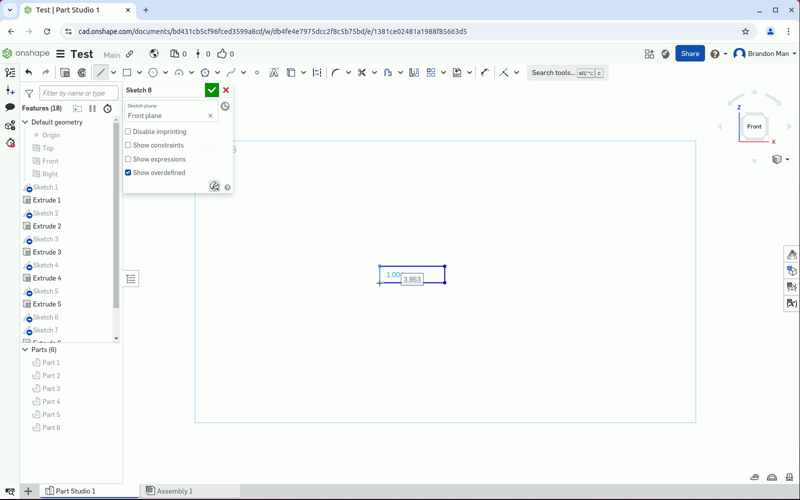
key_up(shift)
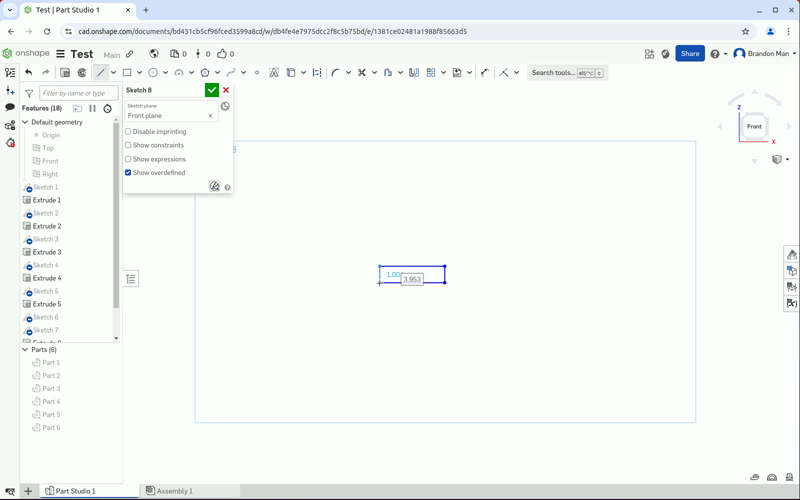
click(379, 282)
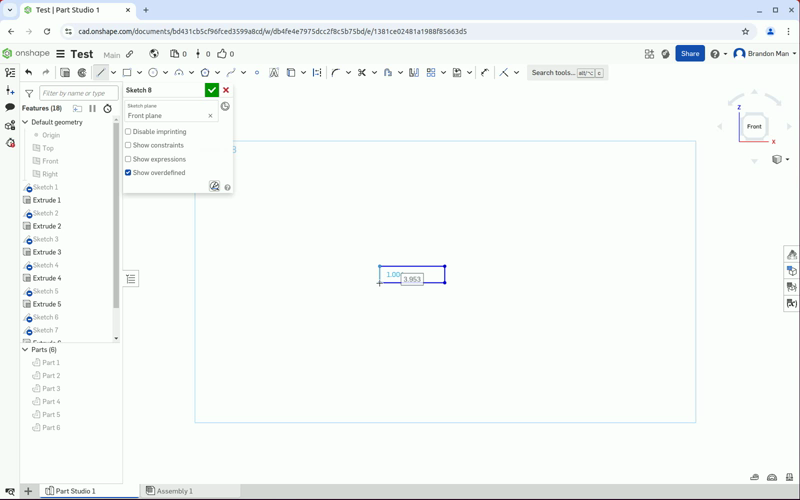
key(esc)
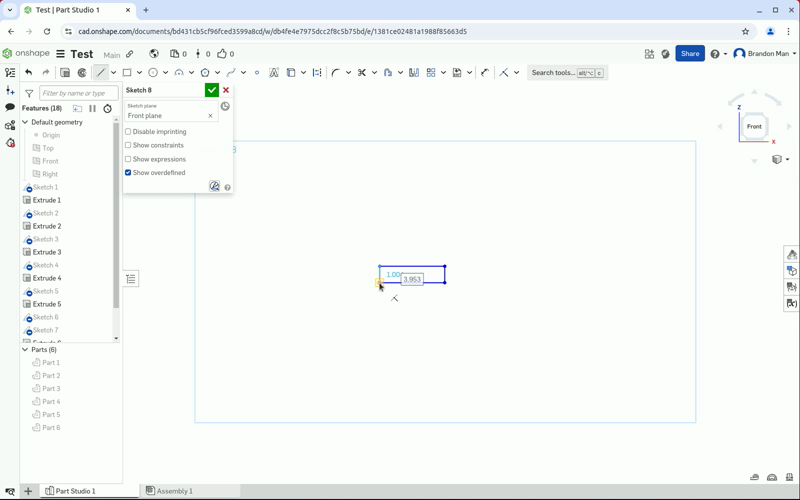
mouse_move(384, 277)
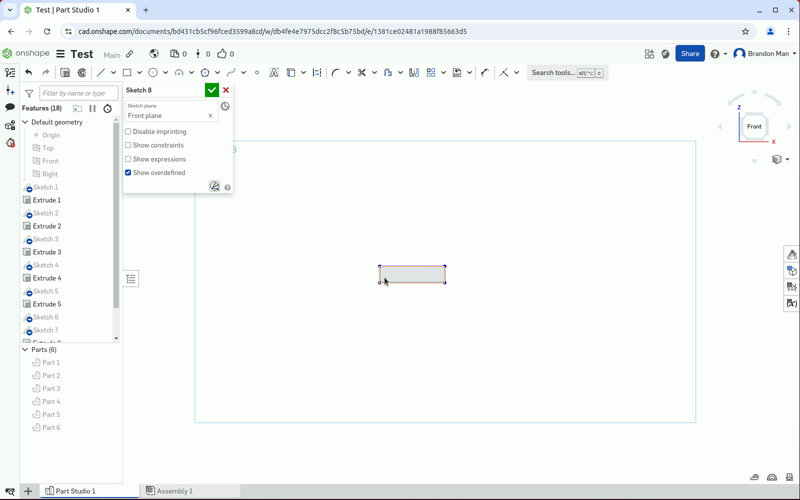
scroll(6)
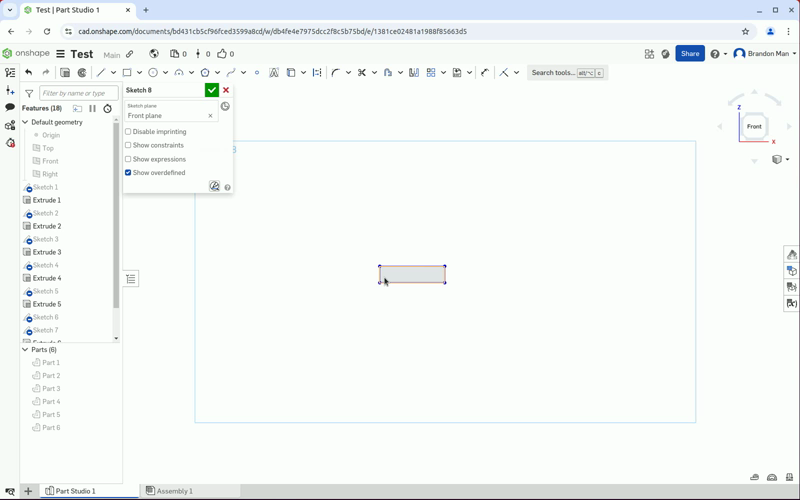
scroll(6)
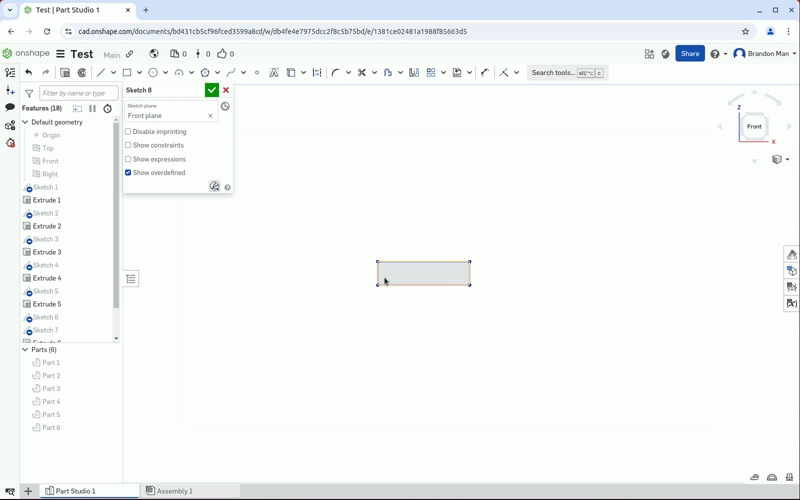
scroll(6)
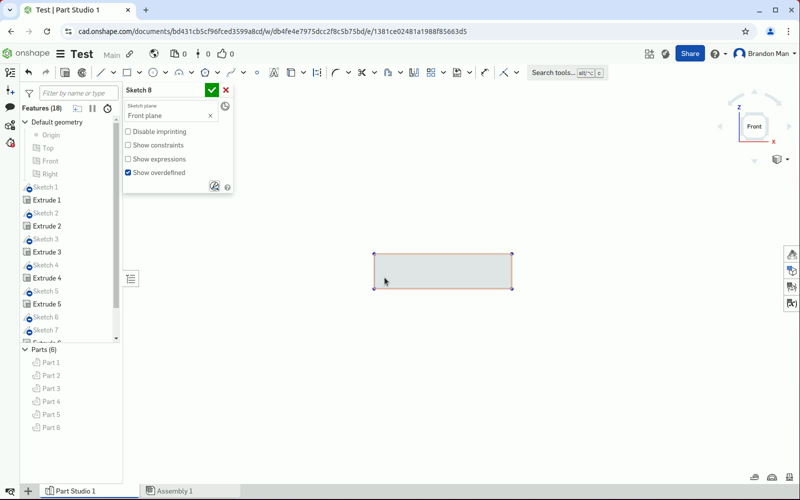
scroll(6)
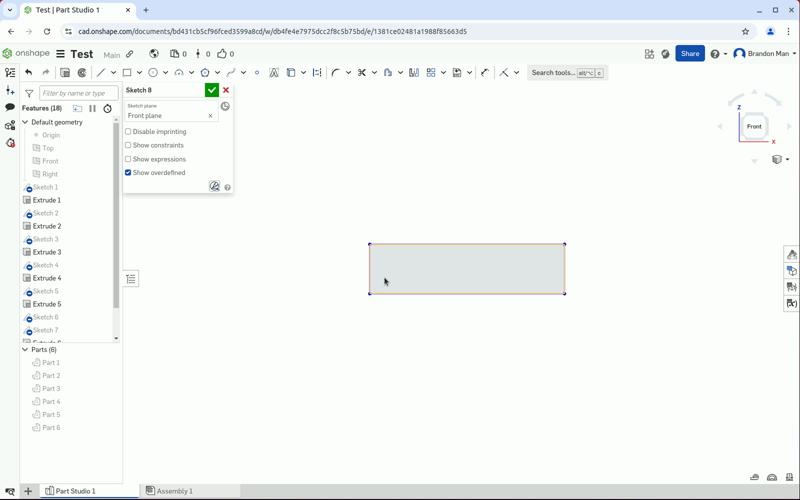
scroll(6)
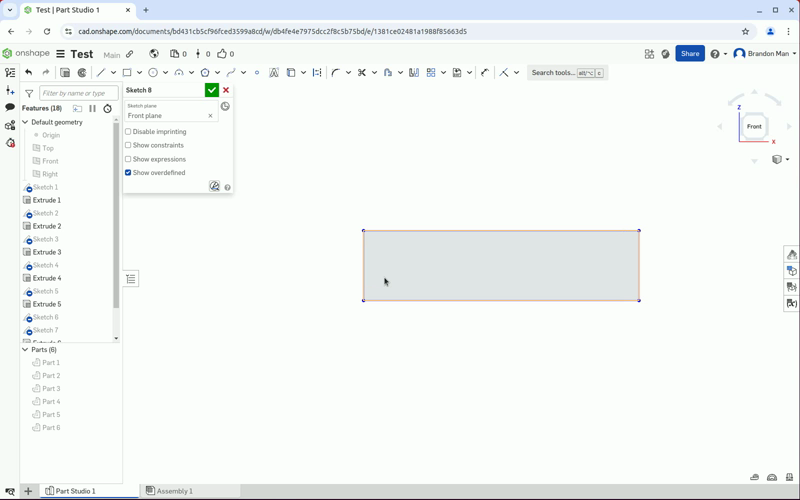
scroll(6)
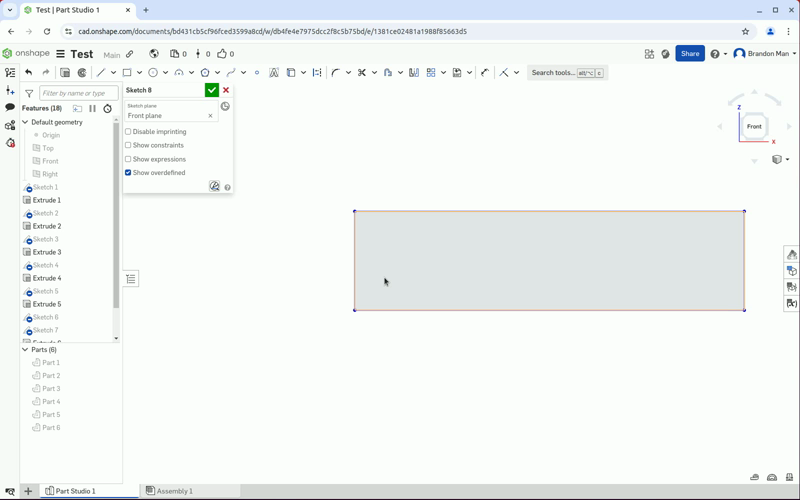
scroll(6)
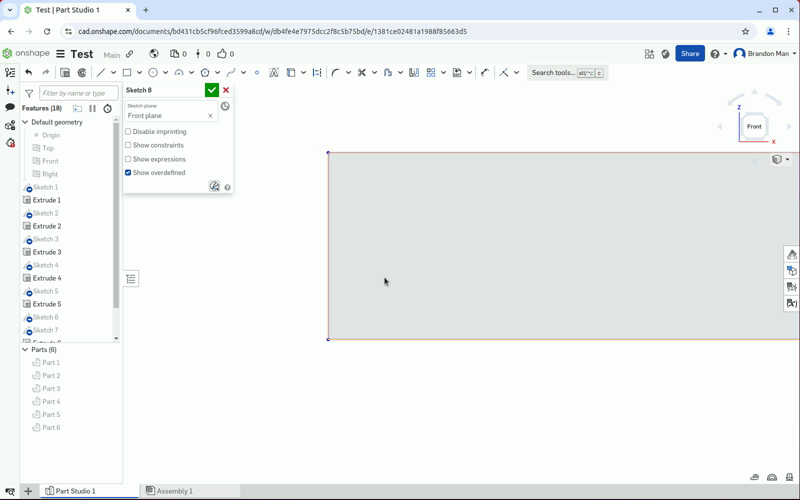
click(384, 277)
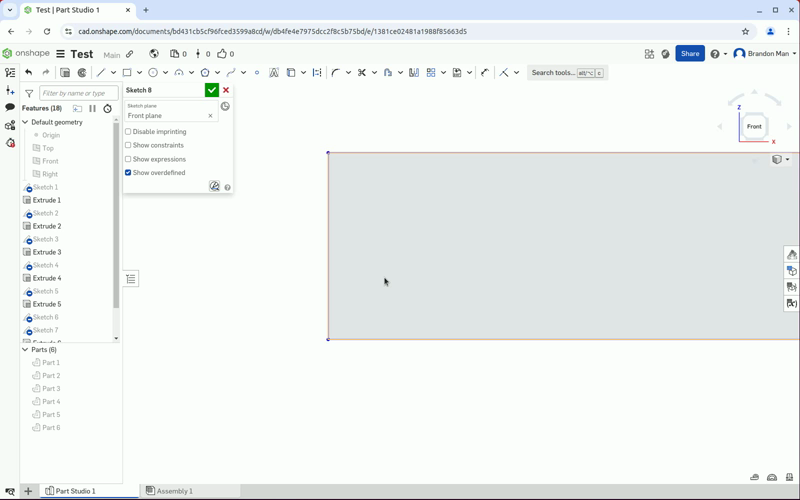
scroll(-6)
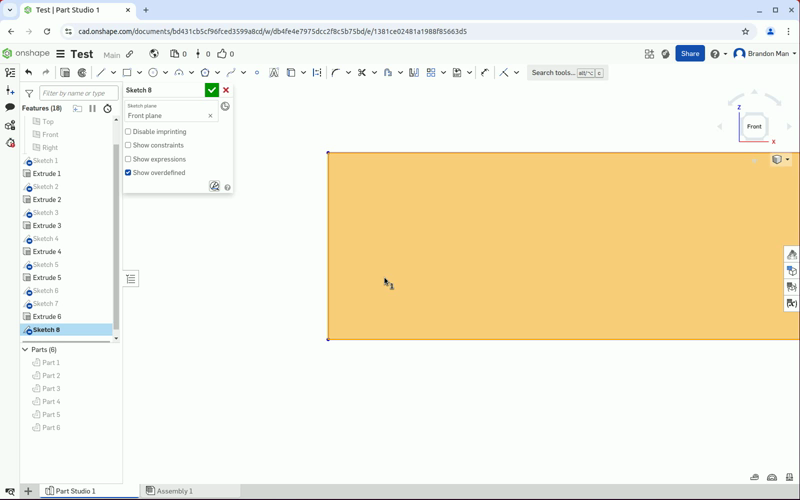
scroll(-6)
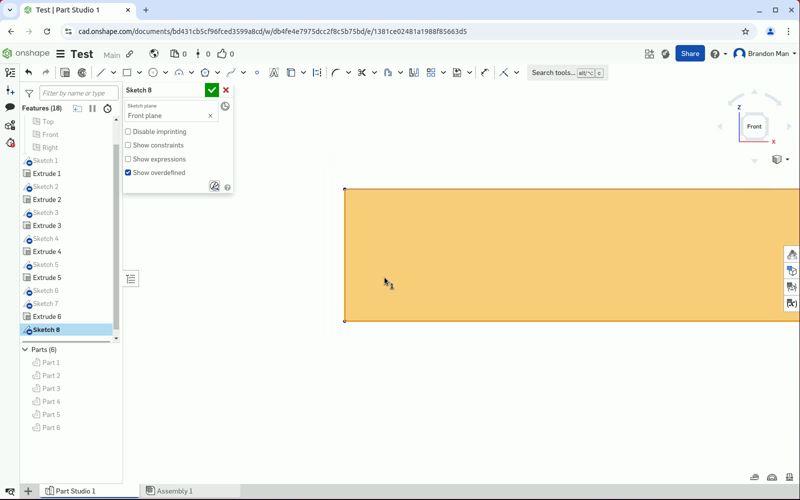
scroll(-6)
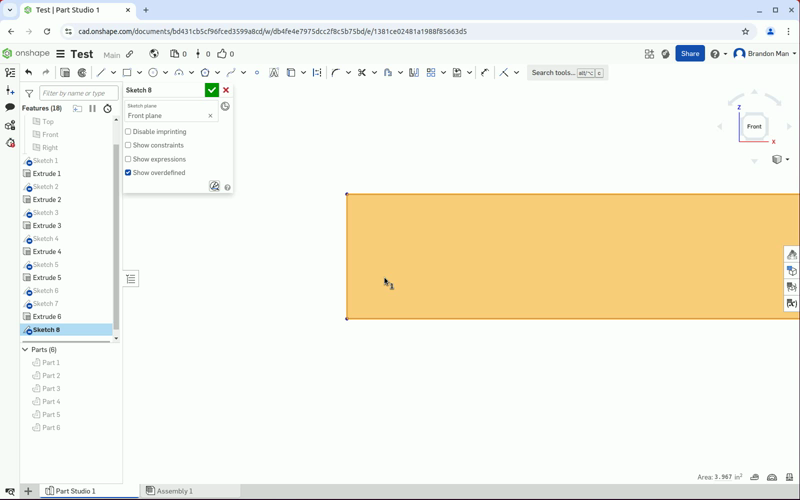
scroll(-6)
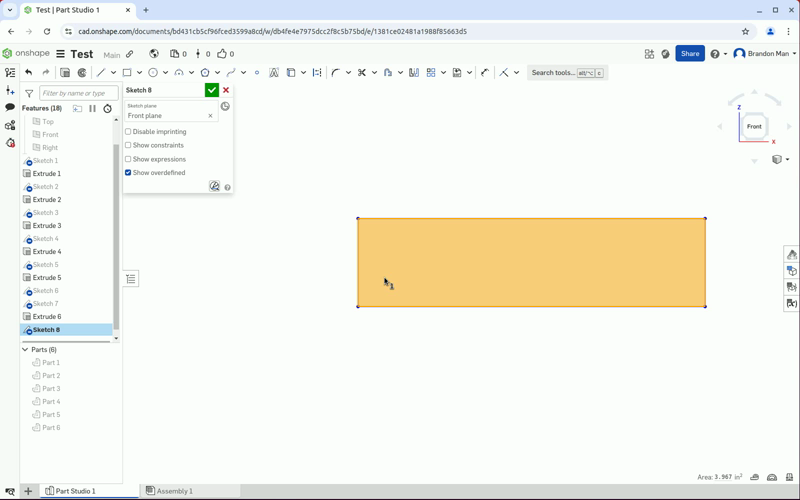
scroll(-6)
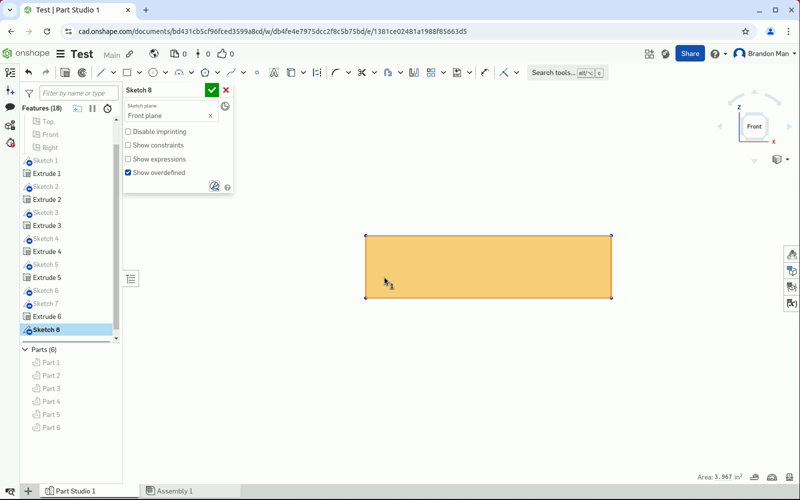
scroll(-6)
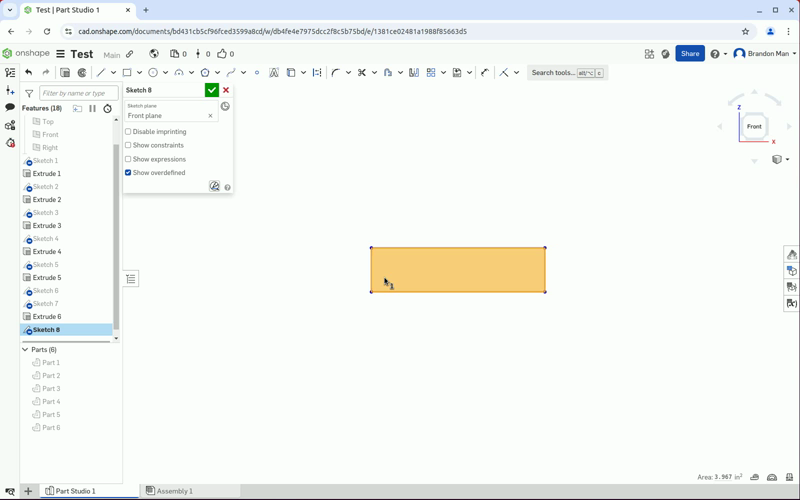
scroll(-6)
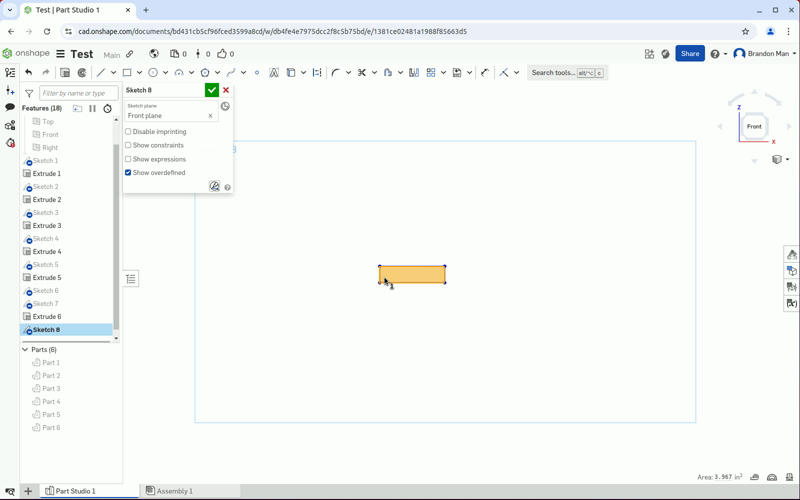
mouse_move(73, 352)
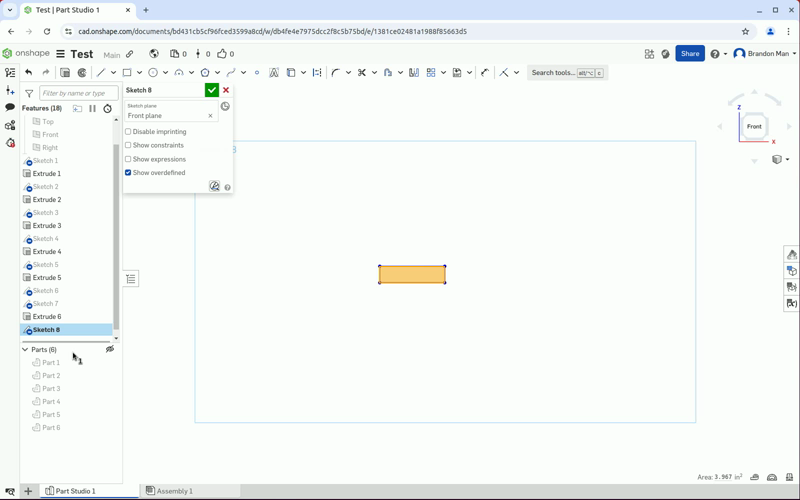
key(shift+y)
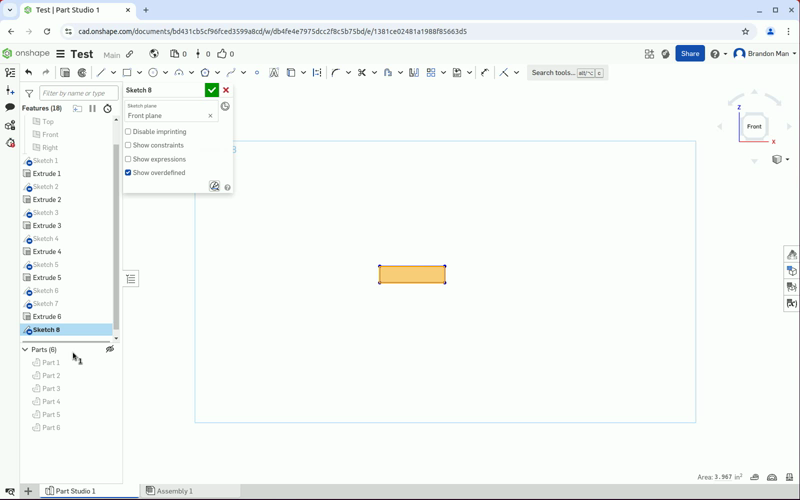
key(shift+e)
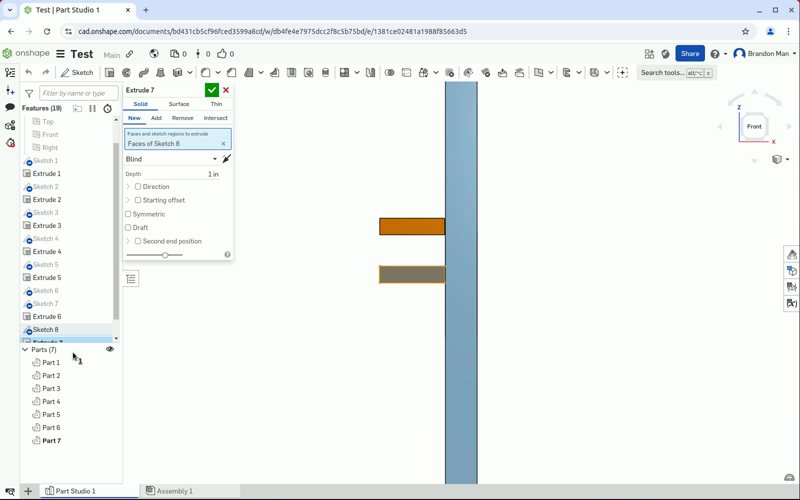
mouse_move(143, 106)
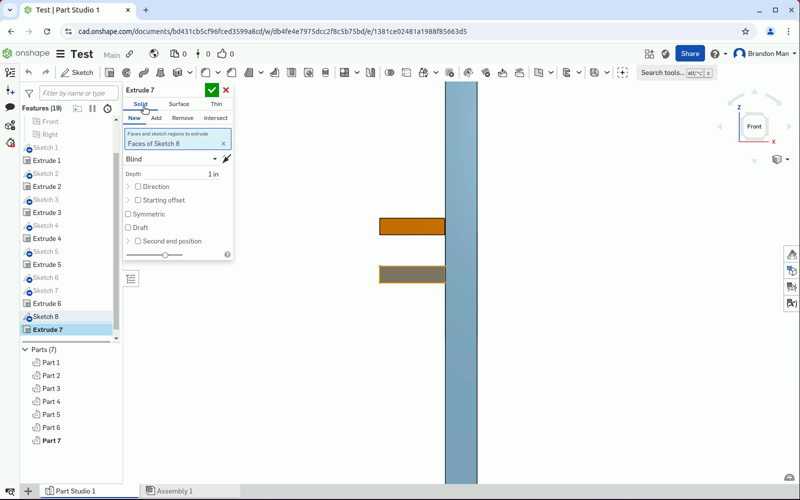
click(143, 106)
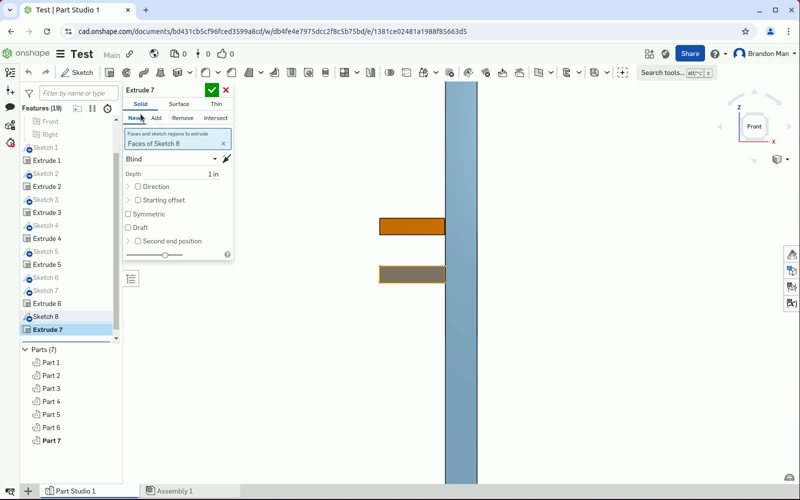
mouse_move(137, 120)
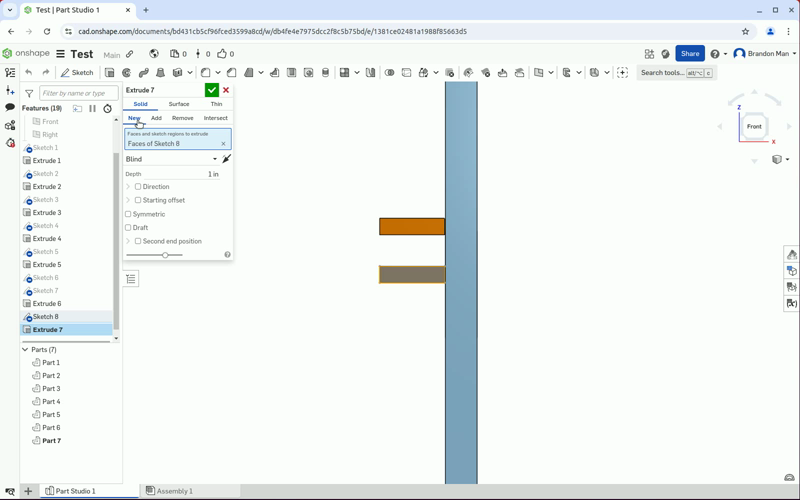
click(137, 120)
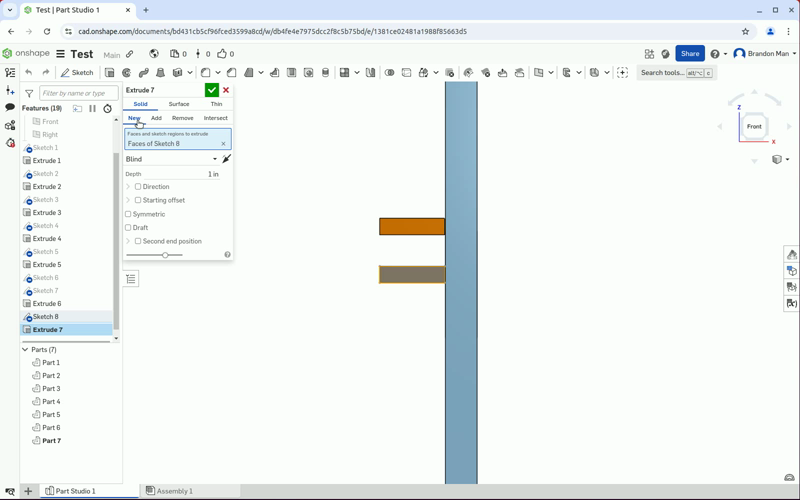
key(tab, 4)
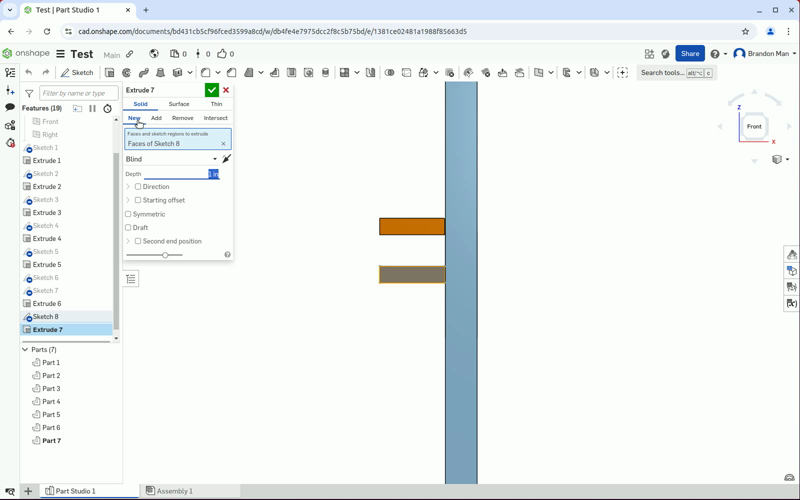
text(-0.071)
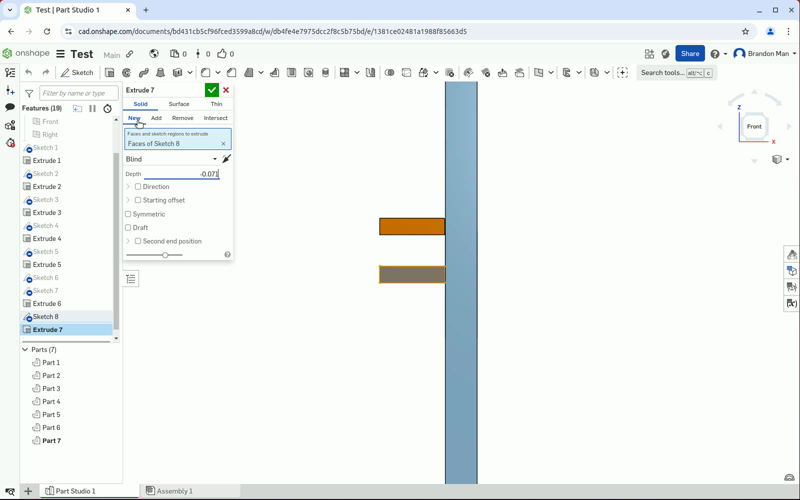
key(enter)
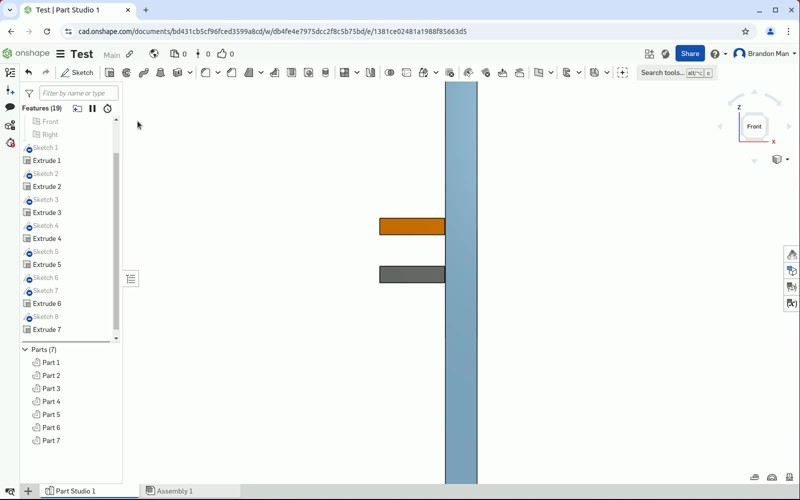
key(shift+h)
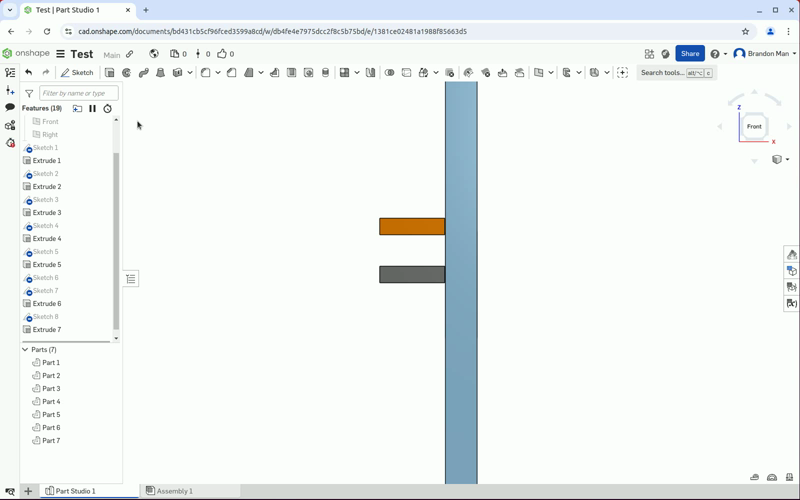
key(shift+h)
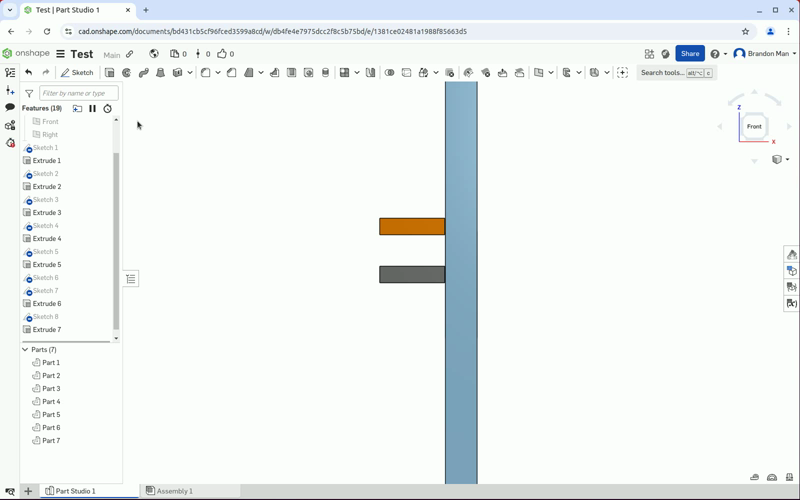
mouse_move(69, 150)
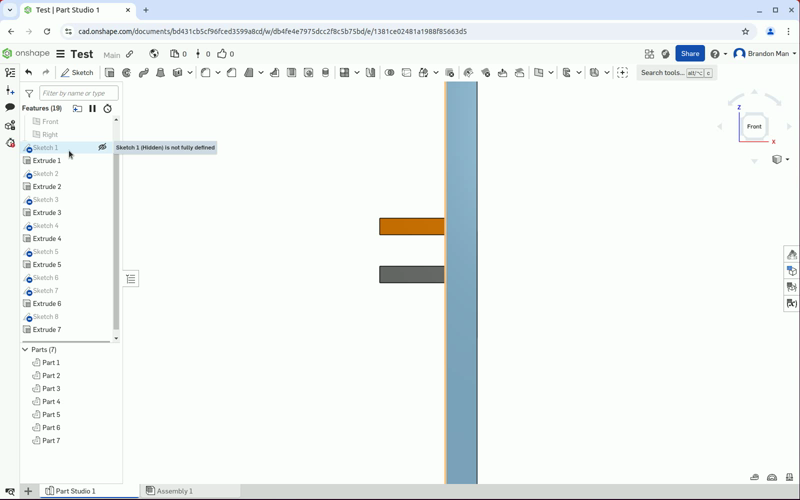
click(69, 150)
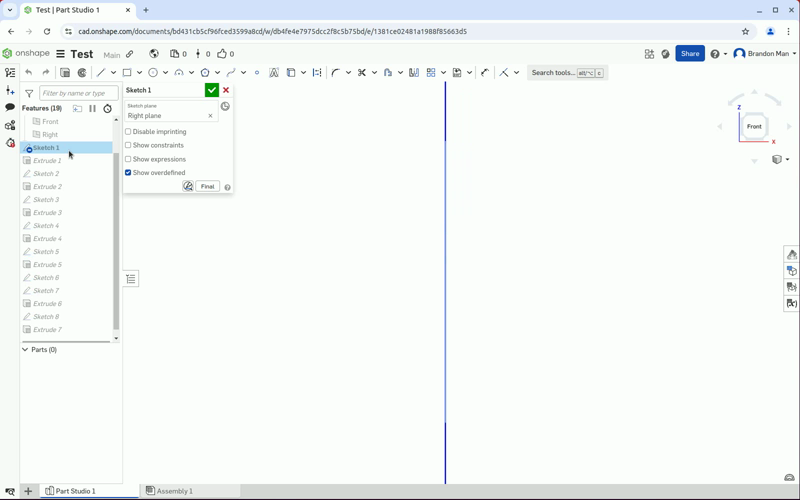
mouse_move(229, 92)
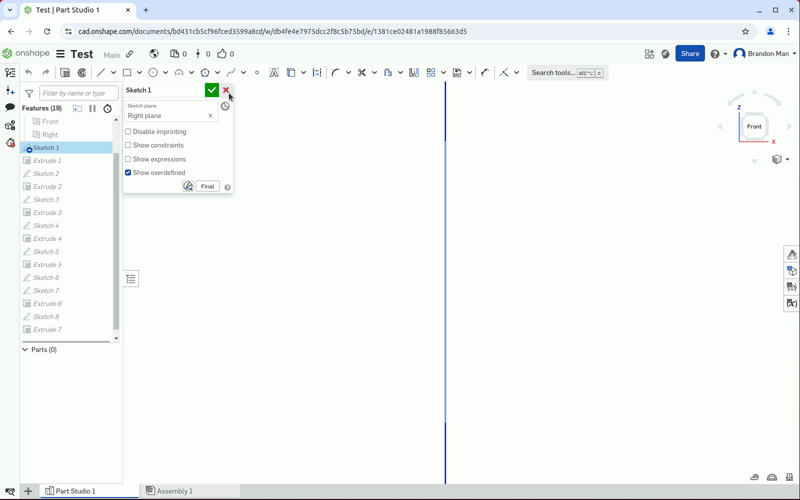
click(229, 92)
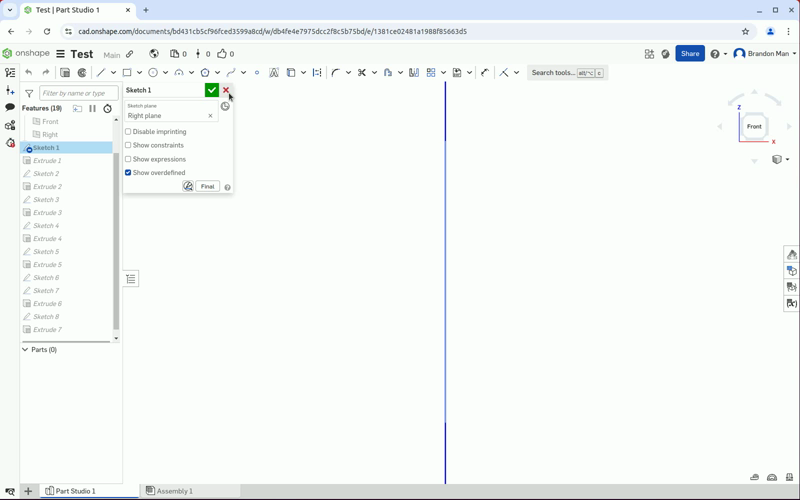
key(shift+s)
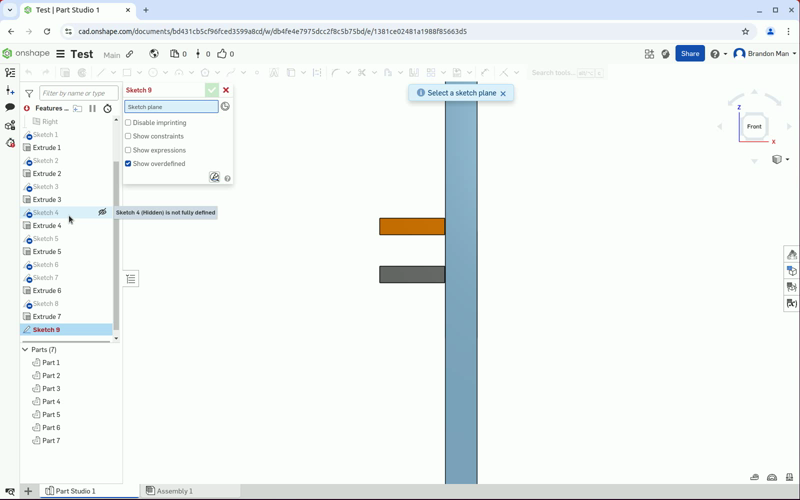
scroll(3)
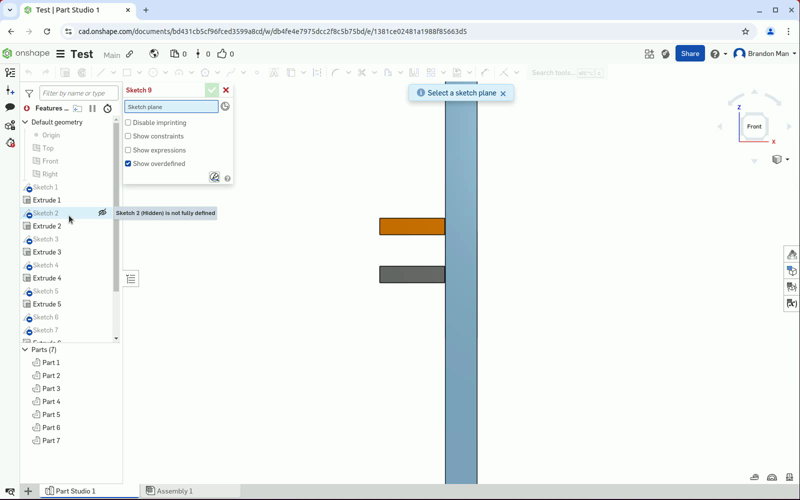
mouse_move(69, 163)
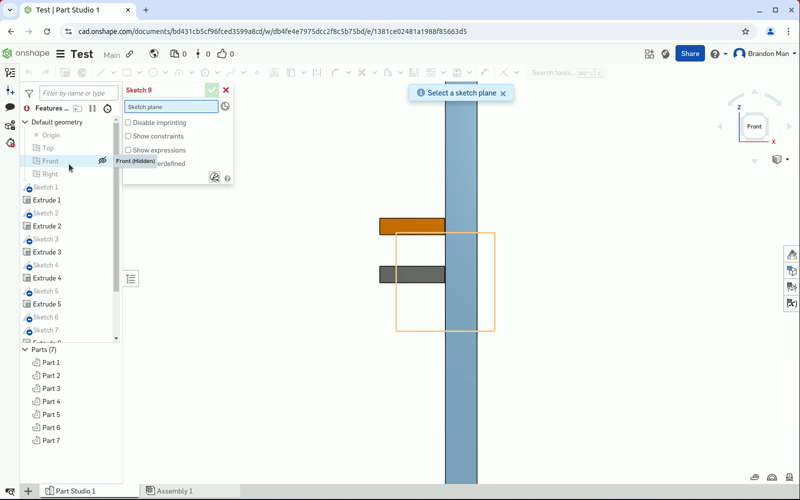
click(69, 163)
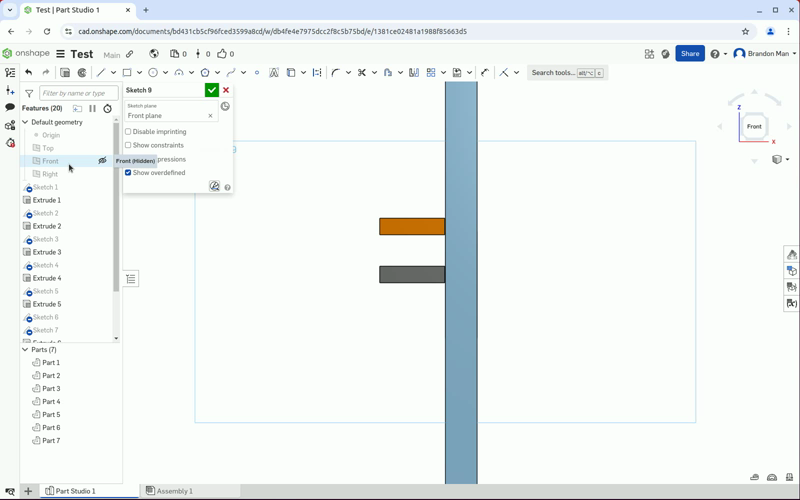
mouse_move(73, 352)
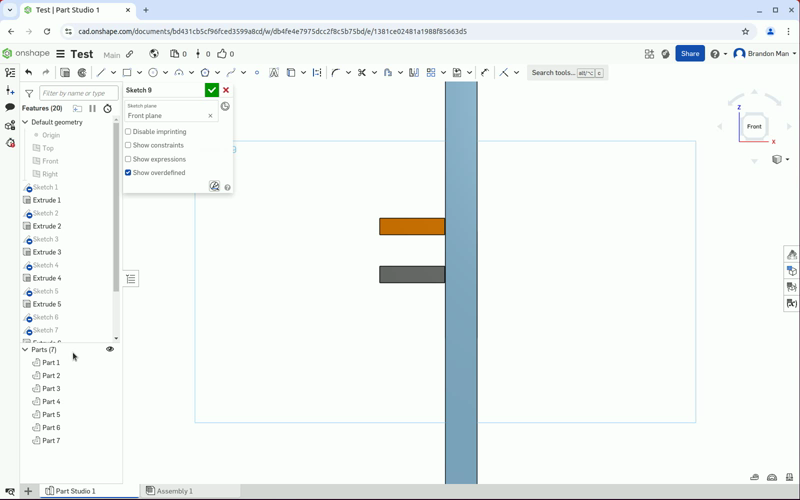
key(y)
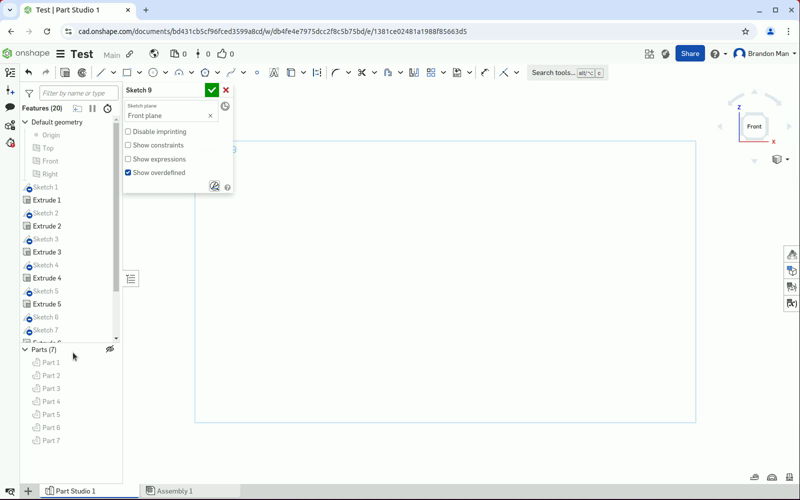
key(l)
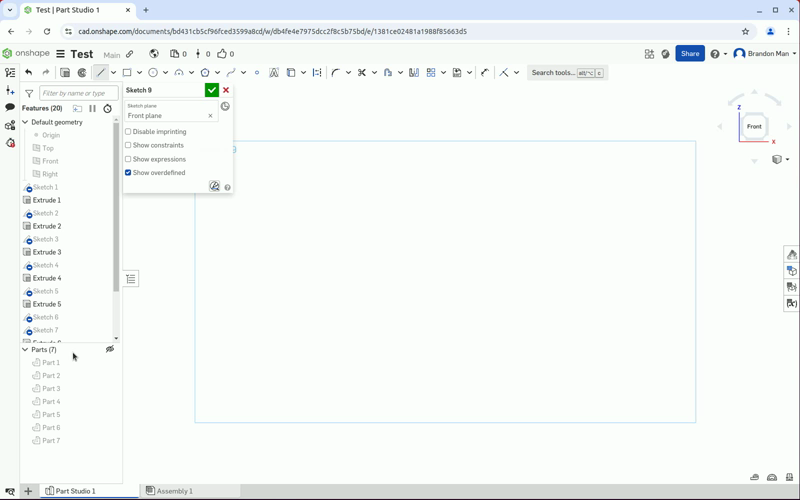
key_down(shift)
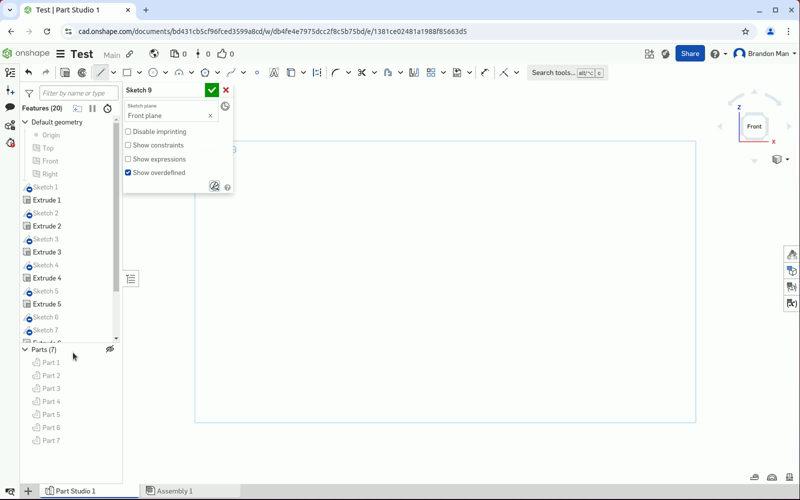
mouse_move(379, 186)
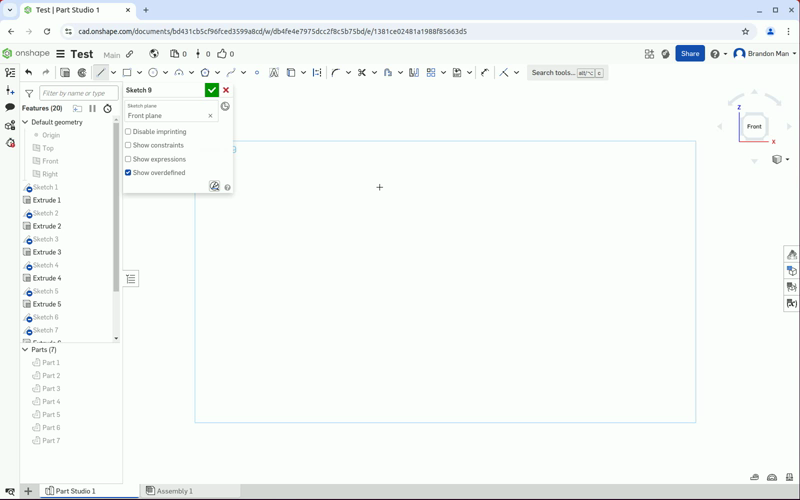
click(379, 186)
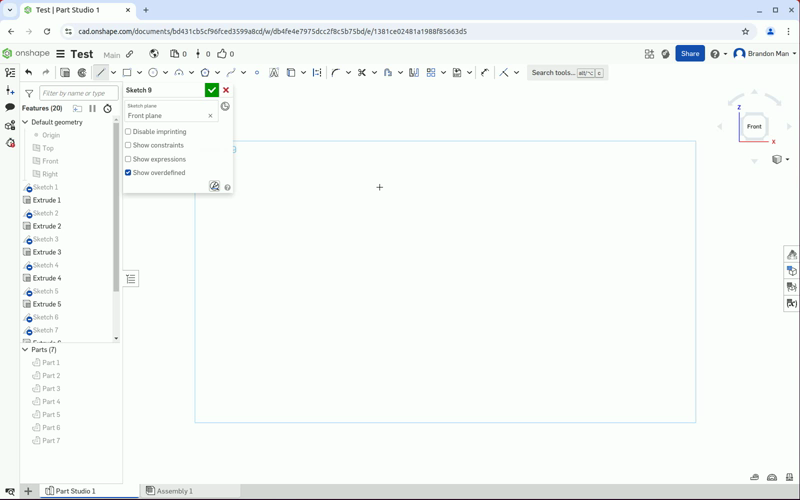
key_up(shift)
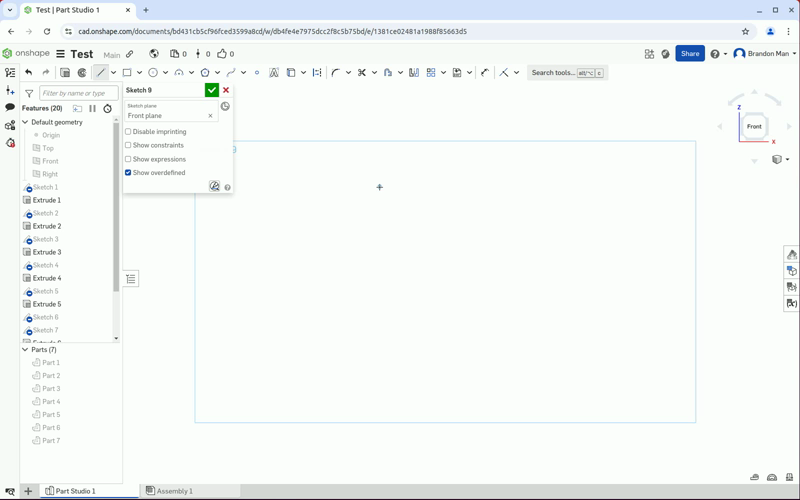
key_down(shift)
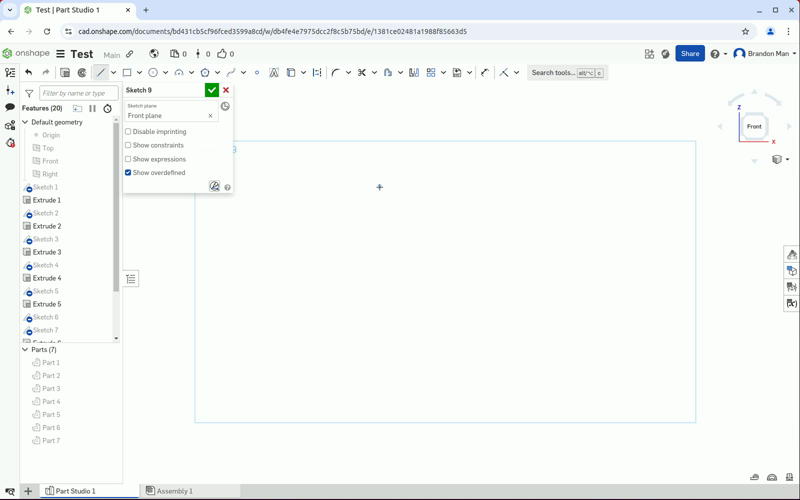
mouse_move(444, 186)
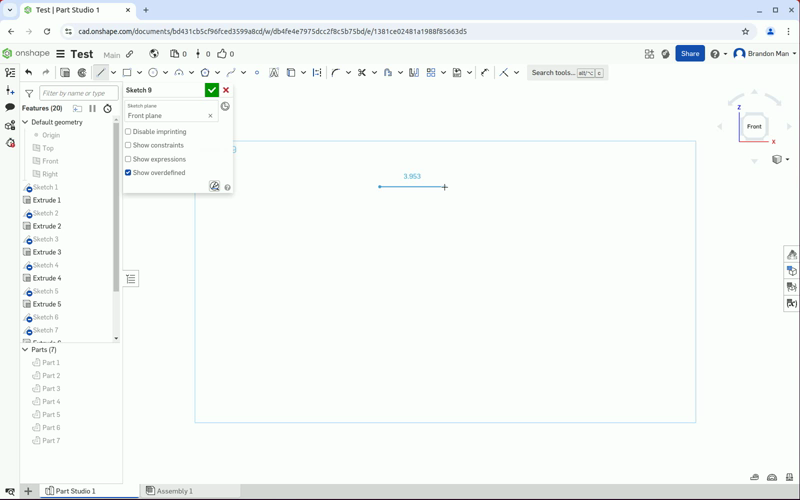
click(444, 186)
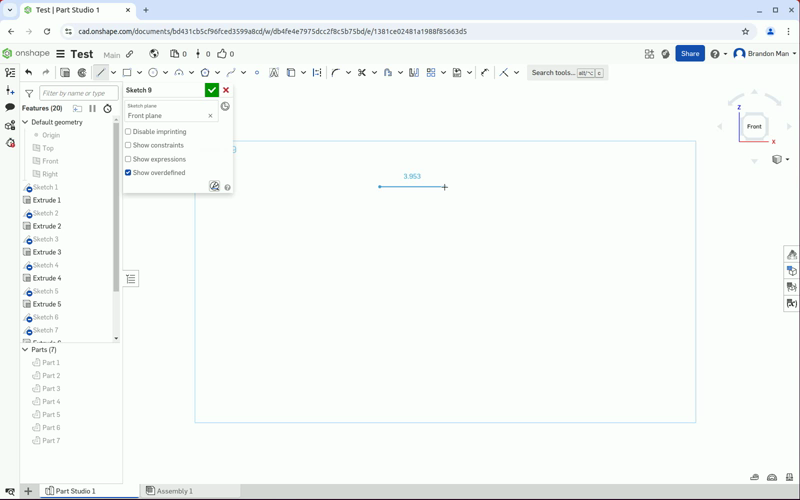
key_up(shift)
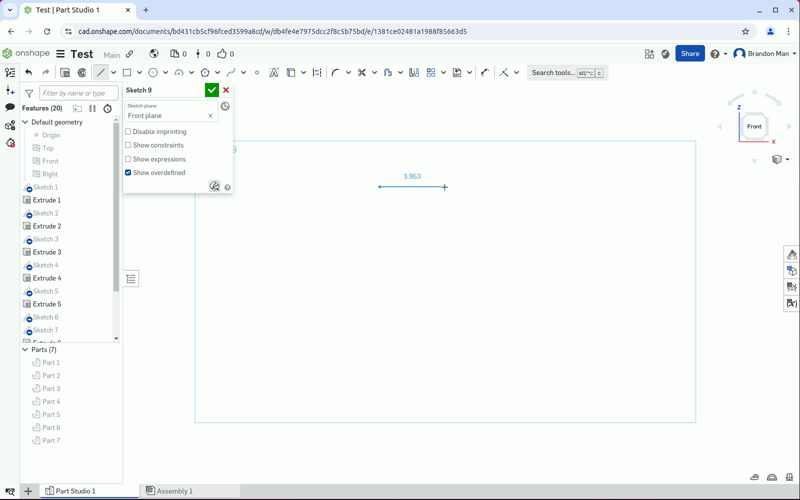
key_down(shift)
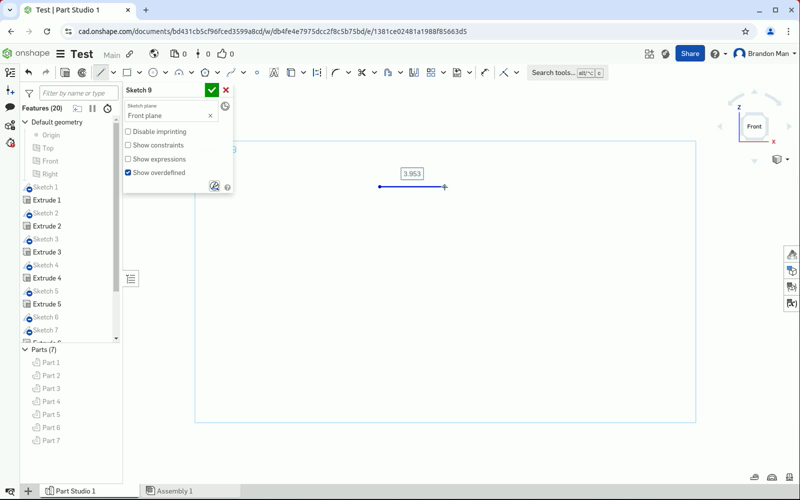
mouse_move(474, 186)
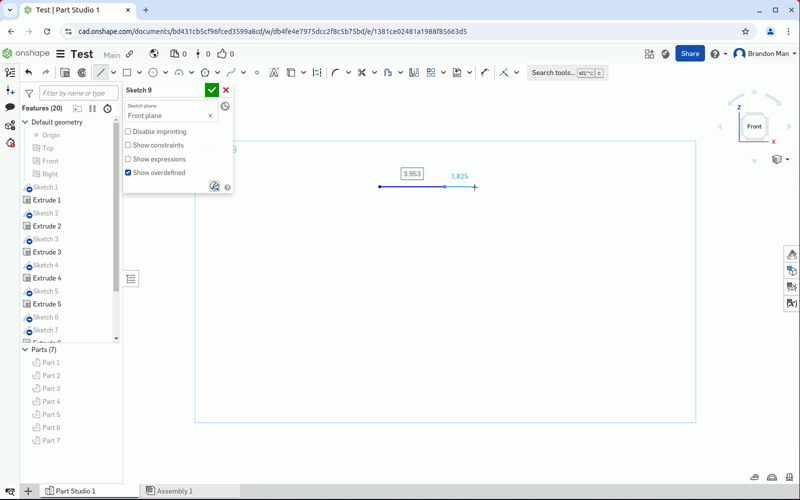
mouse_move(444, 170)
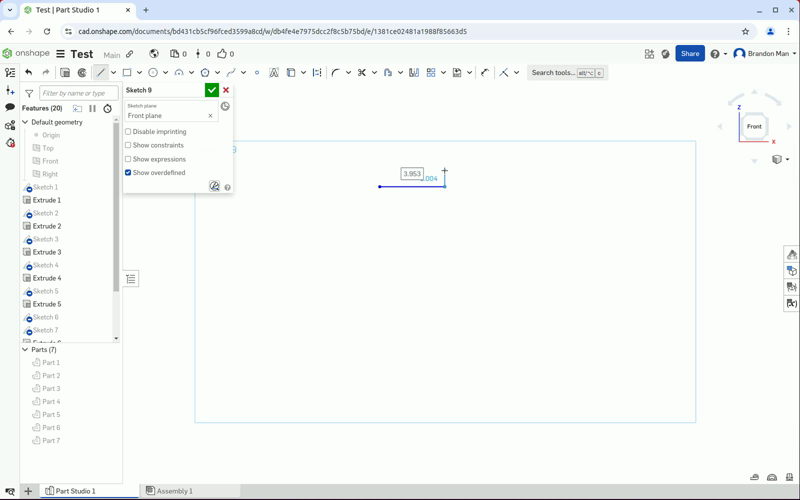
click(444, 170)
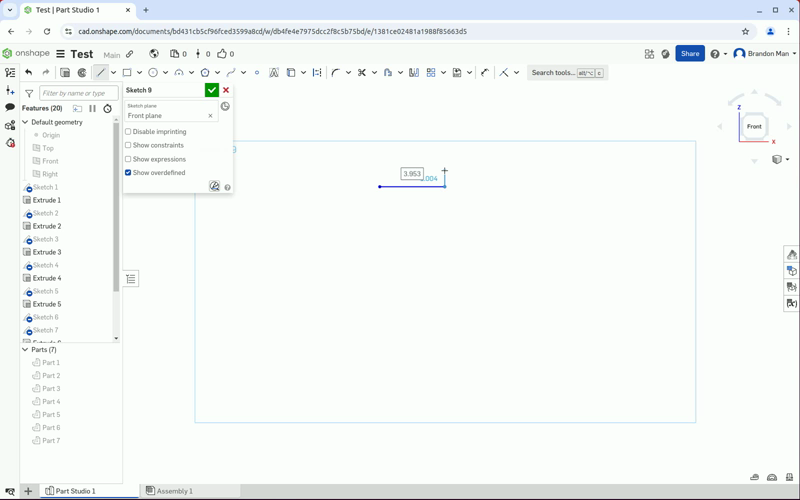
key_up(shift)
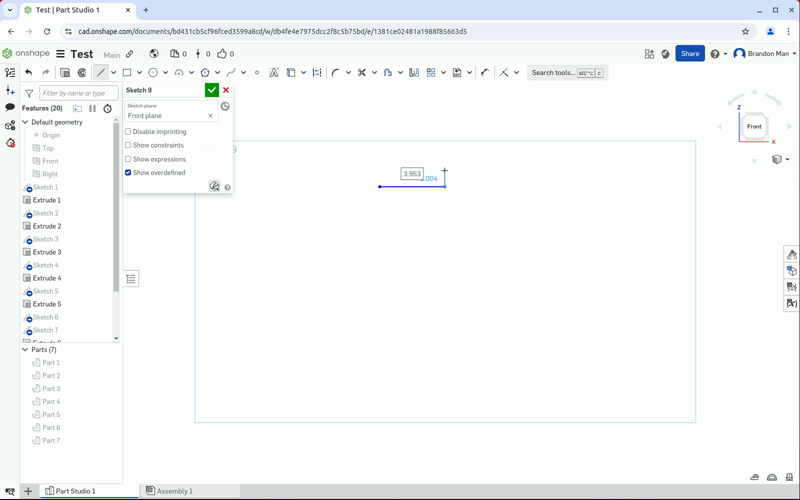
key_down(shift)
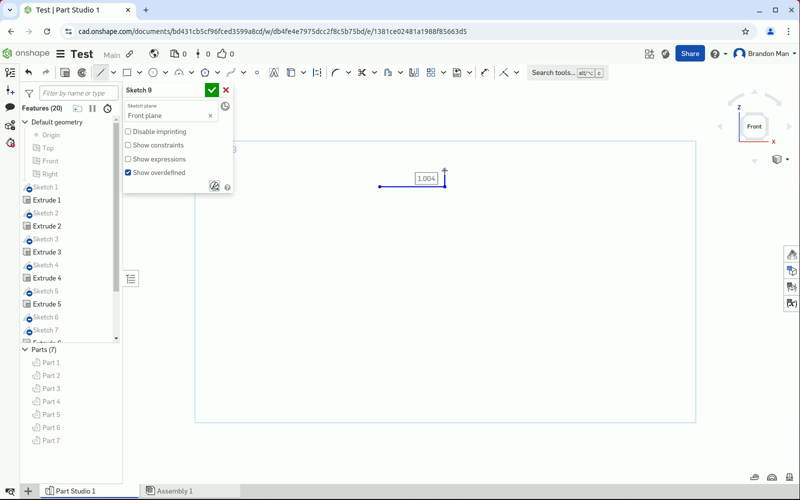
mouse_move(379, 170)
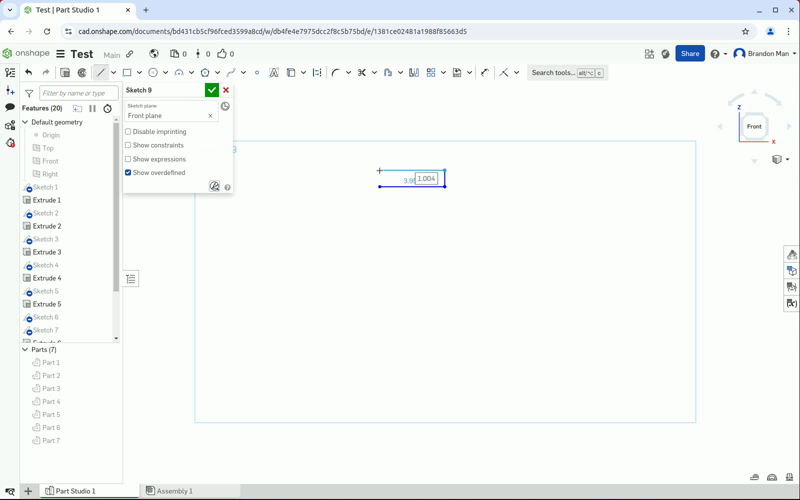
click(379, 170)
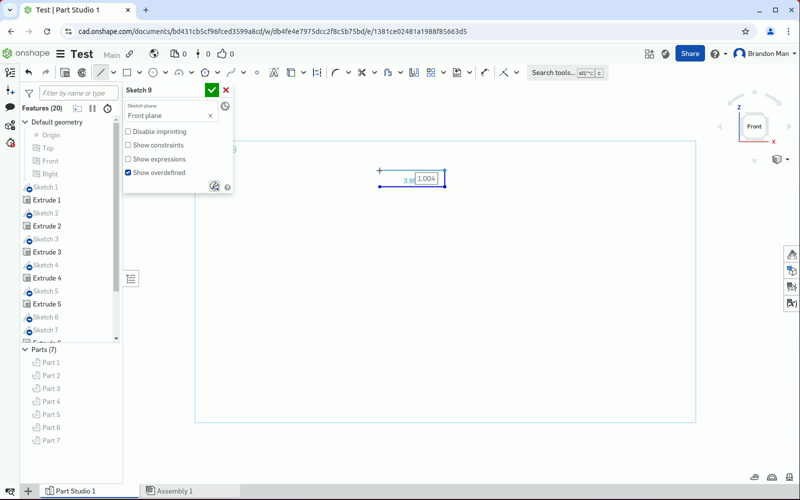
key_up(shift)
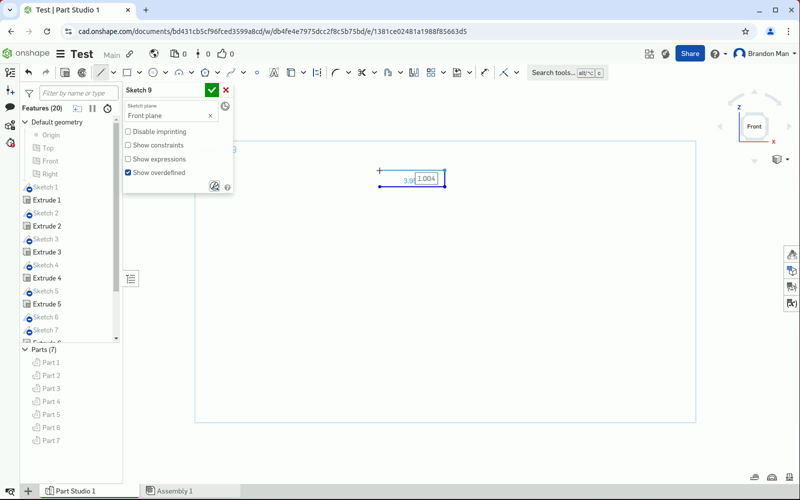
mouse_move(409, 170)
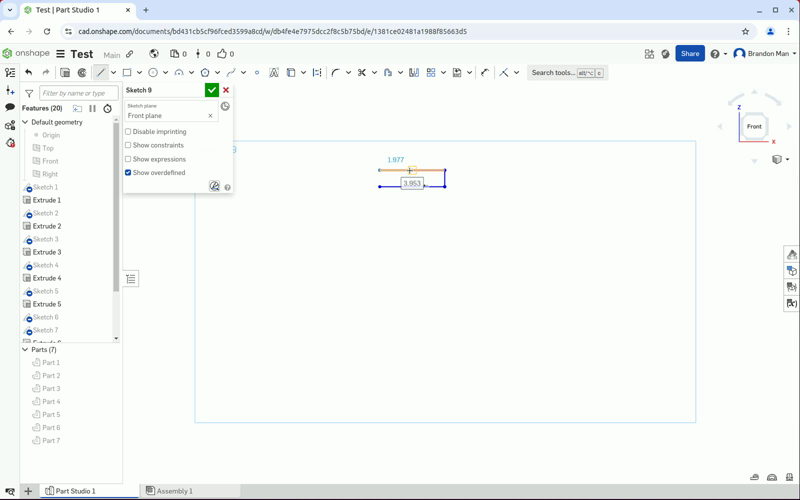
key_down(shift)
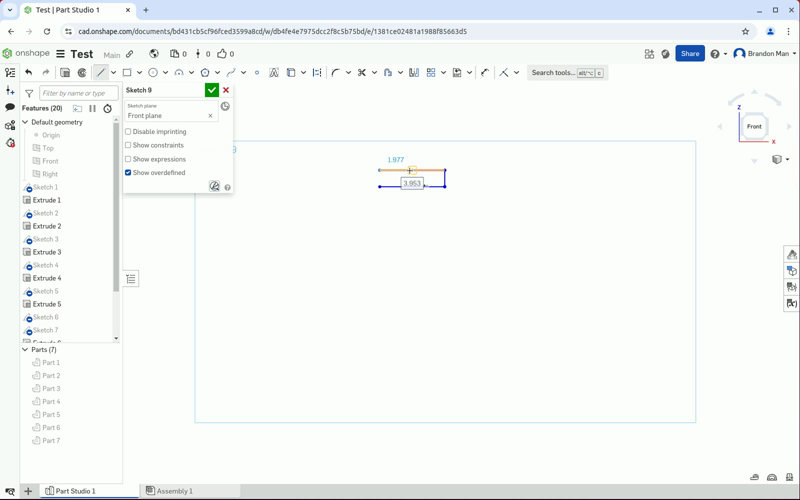
mouse_move(379, 186)
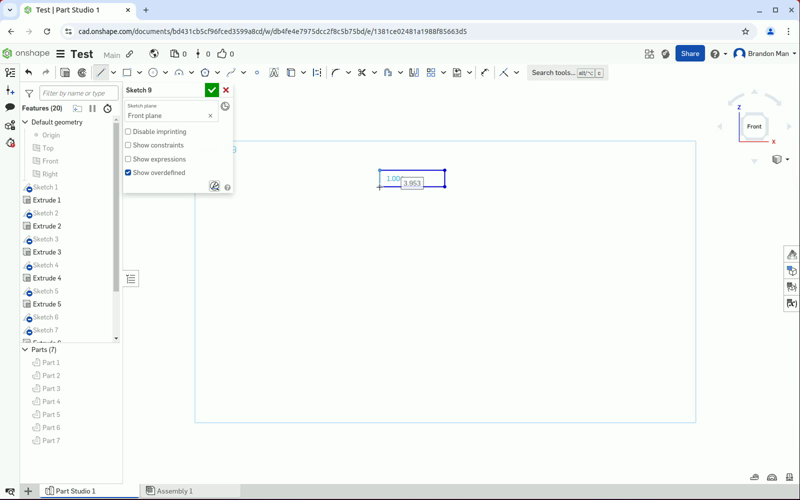
key_up(shift)
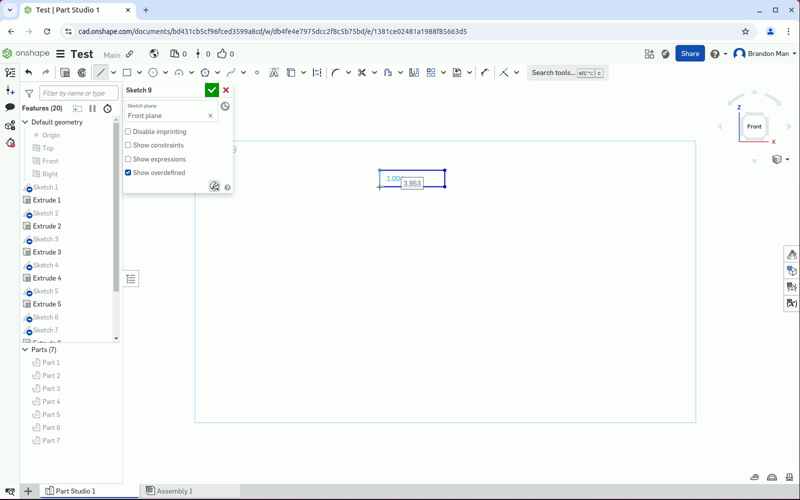
click(379, 186)
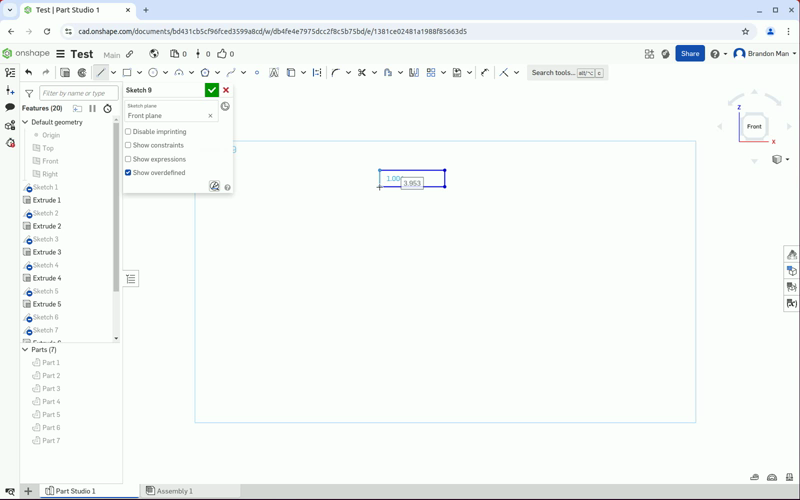
key(esc)
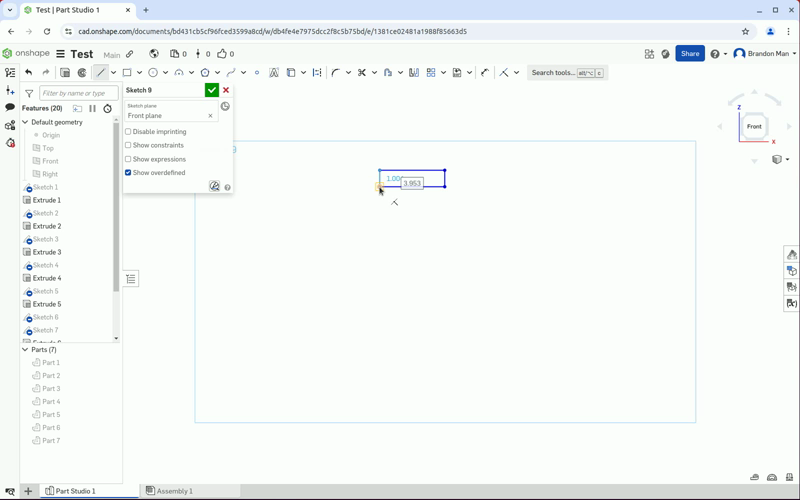
mouse_move(389, 185)
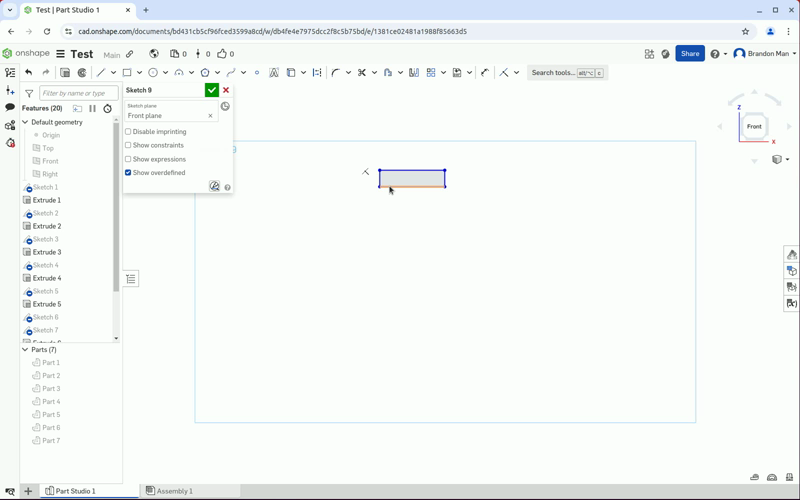
scroll(6)
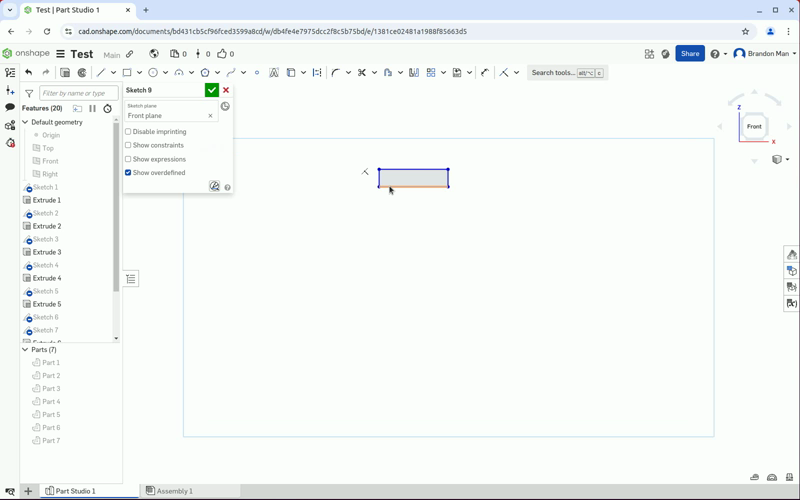
scroll(6)
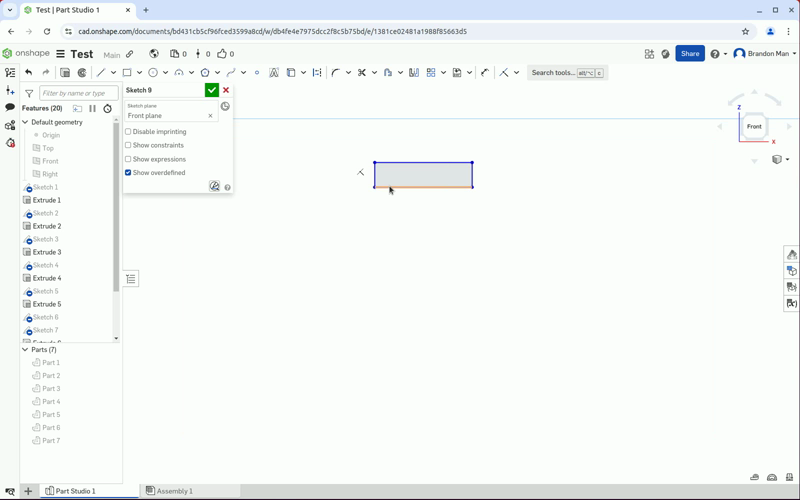
scroll(6)
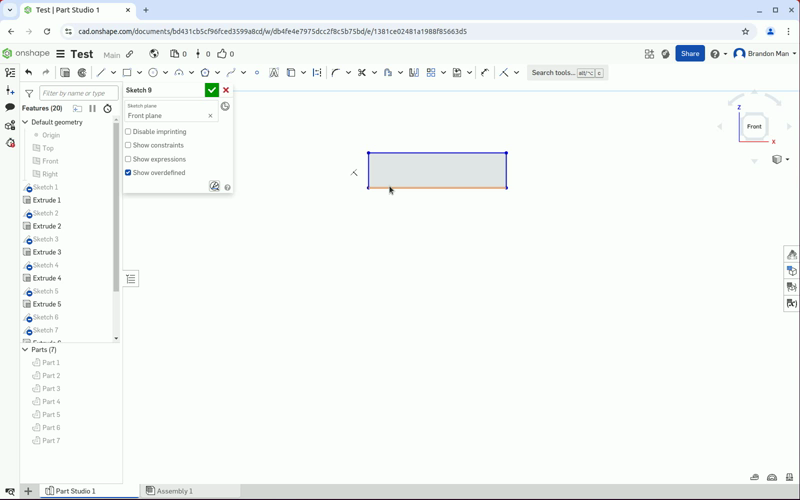
scroll(6)
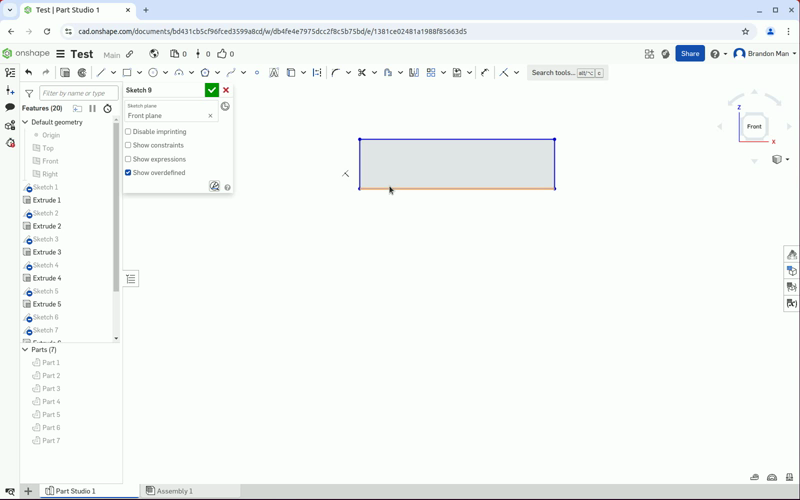
scroll(6)
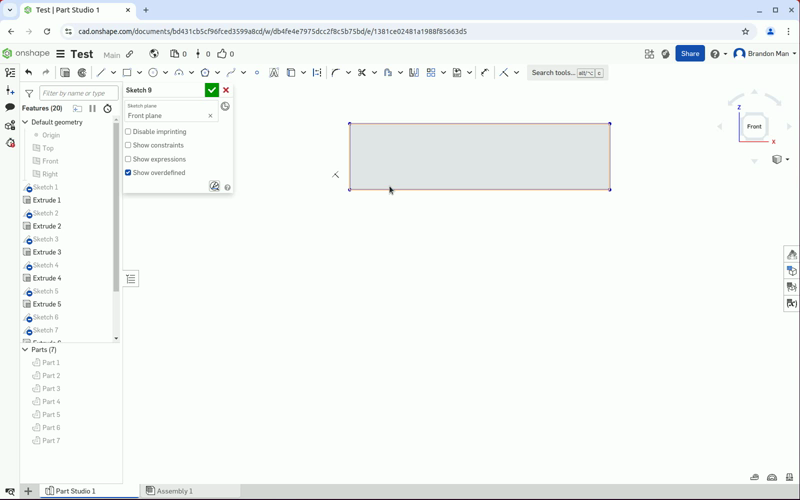
scroll(6)
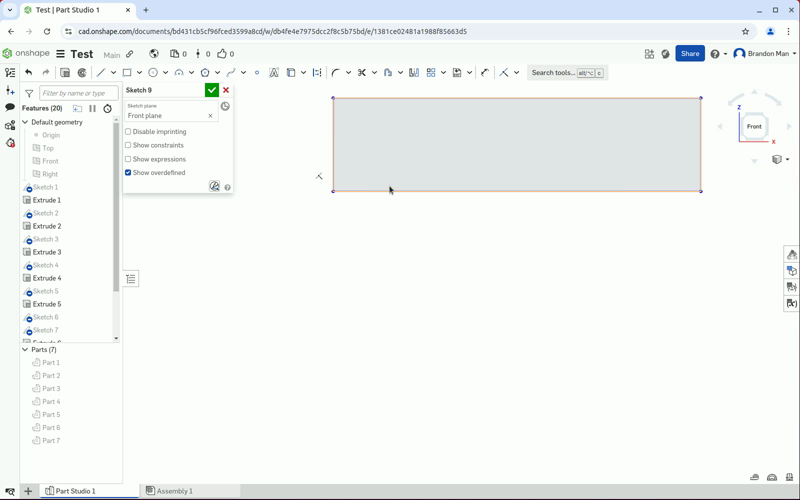
scroll(6)
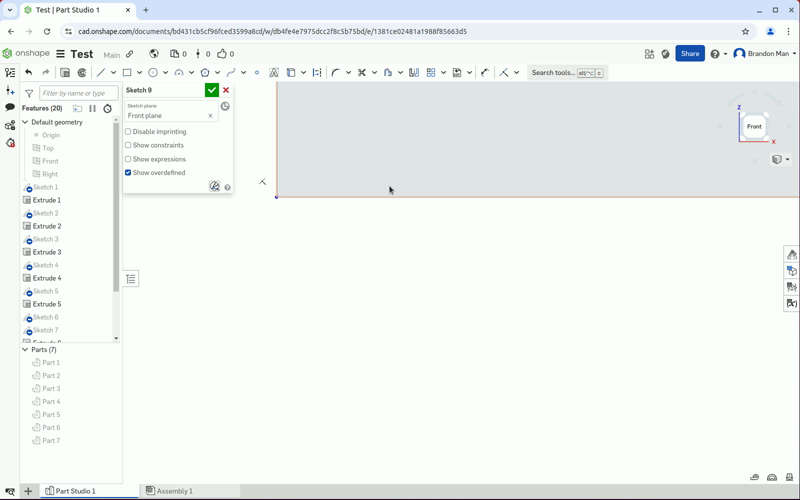
click(389, 185)
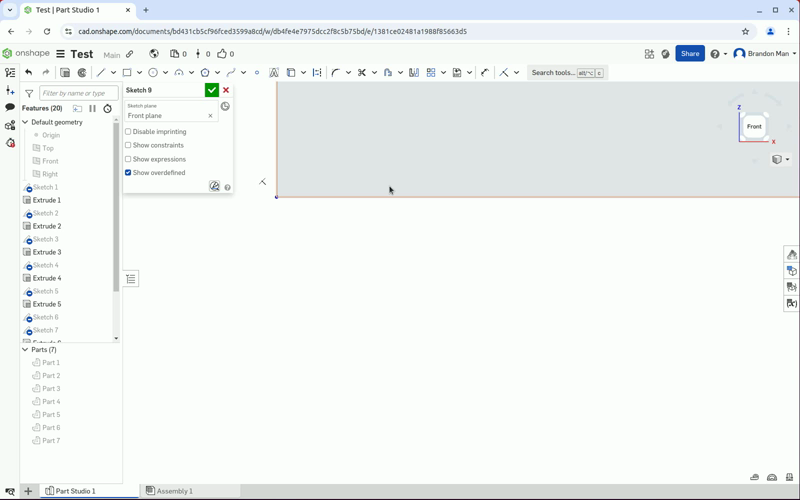
scroll(-6)
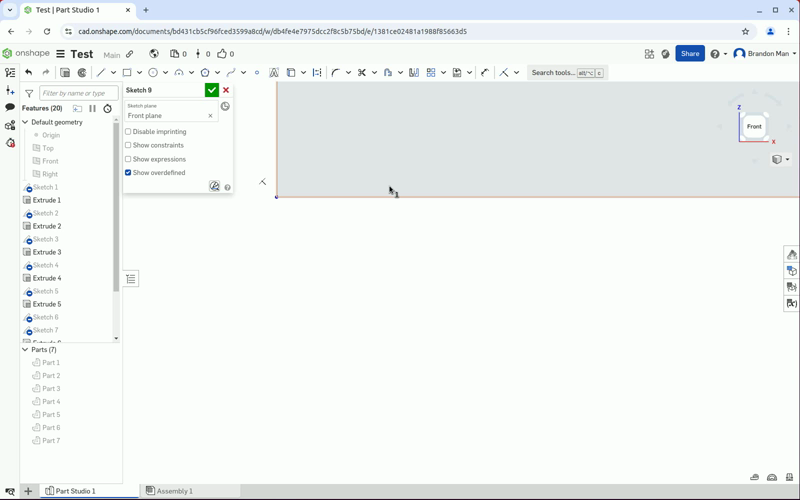
scroll(-6)
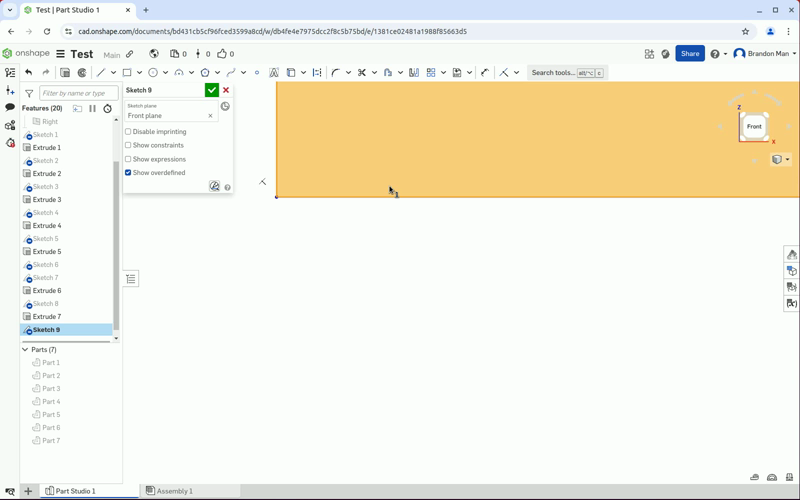
scroll(-6)
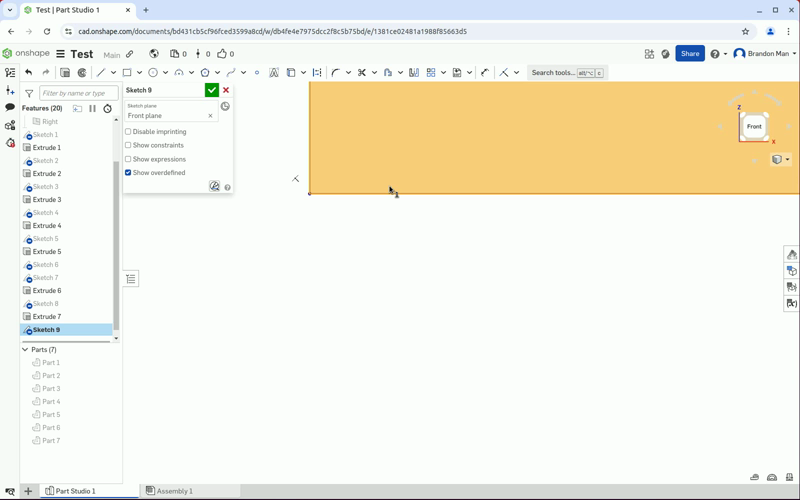
scroll(-6)
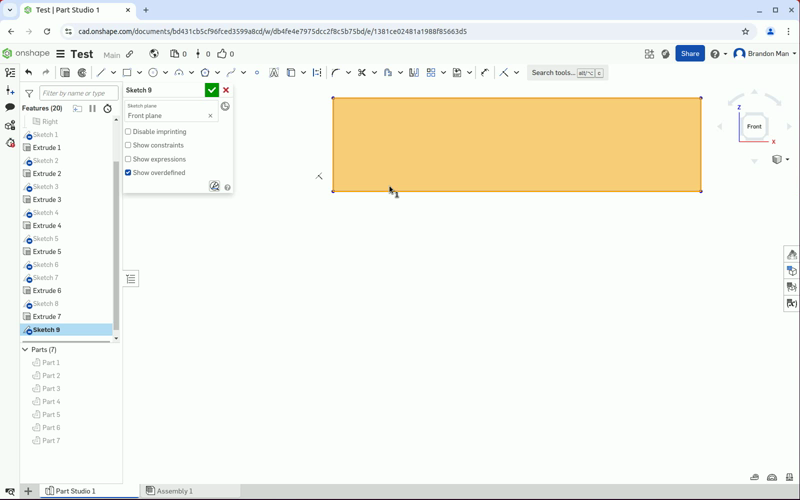
scroll(-6)
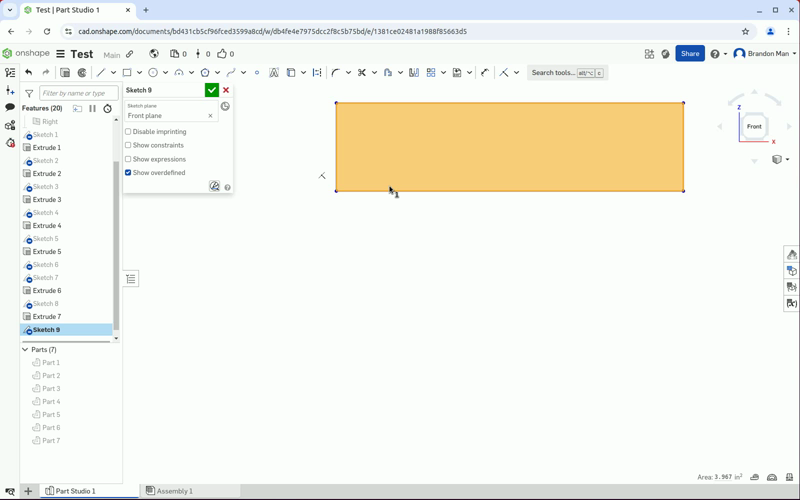
scroll(-6)
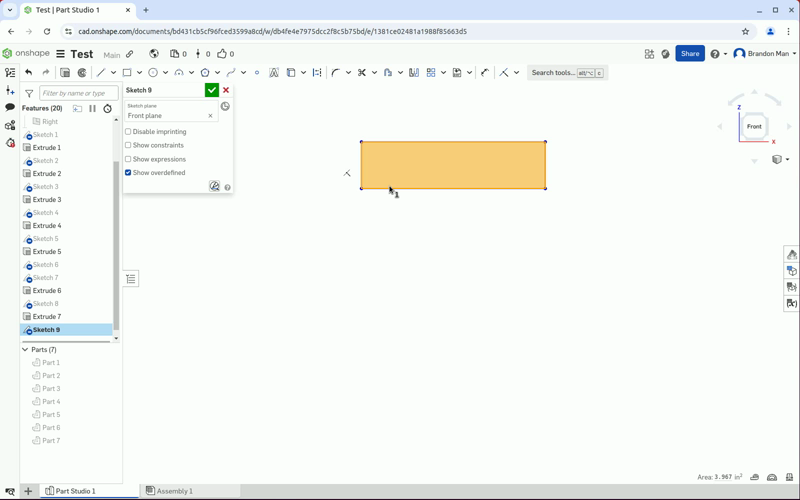
scroll(-6)
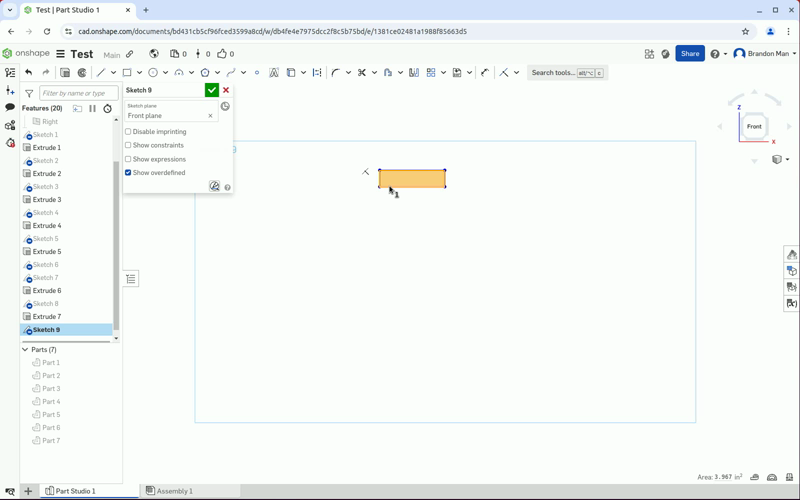
mouse_move(73, 352)
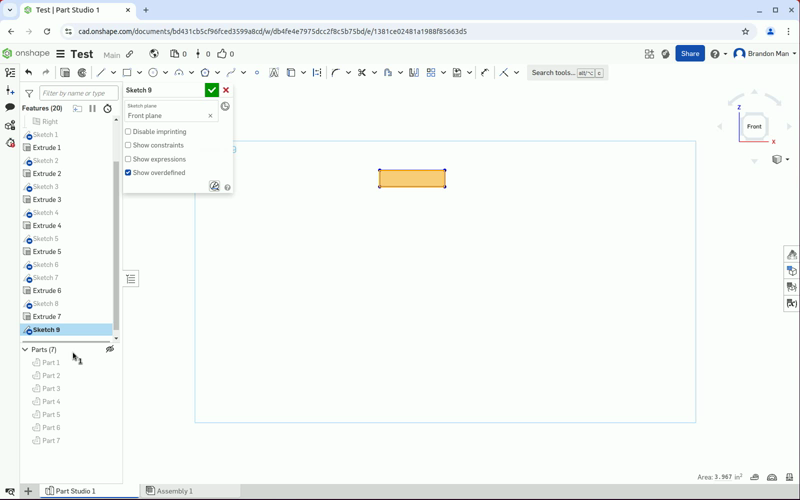
key(shift+y)
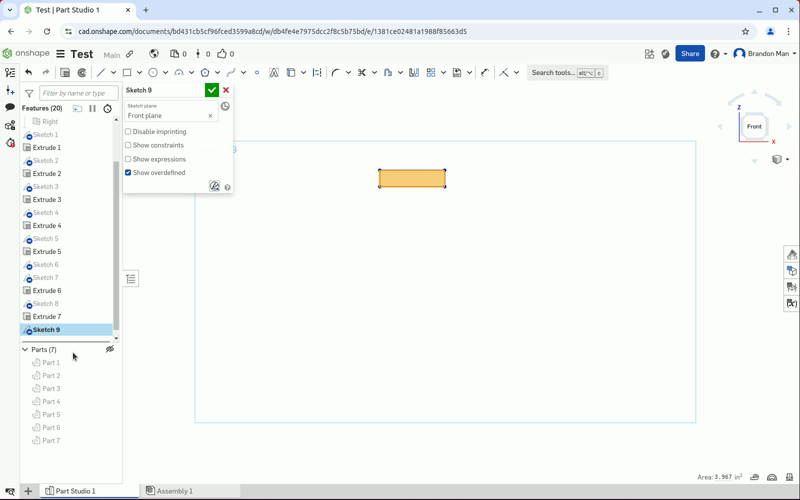
key(shift+e)
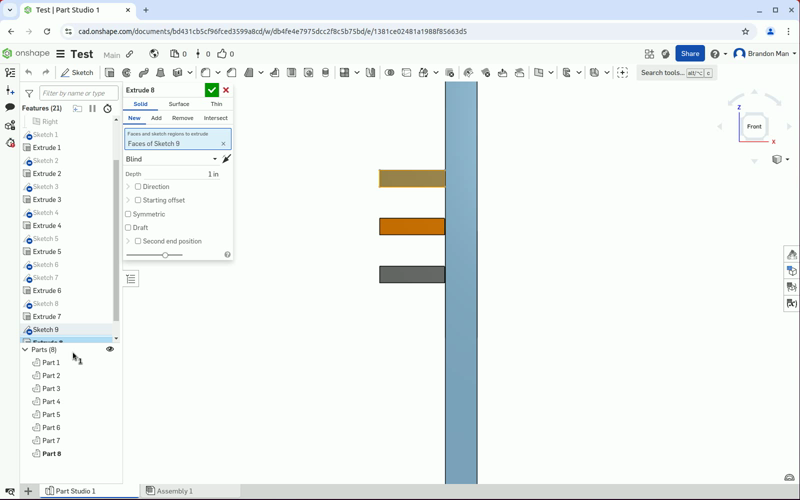
mouse_move(143, 106)
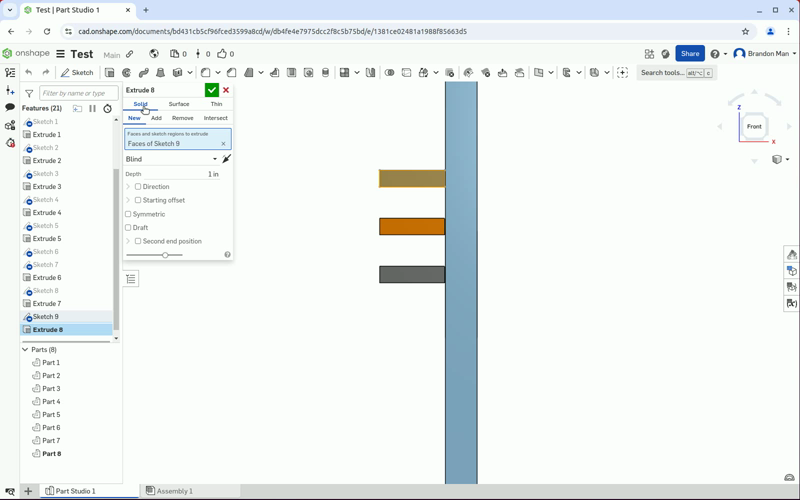
click(143, 106)
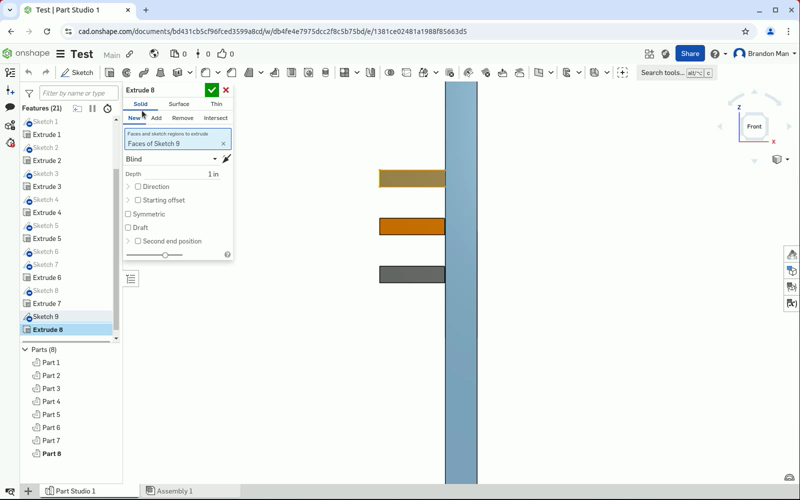
mouse_move(137, 120)
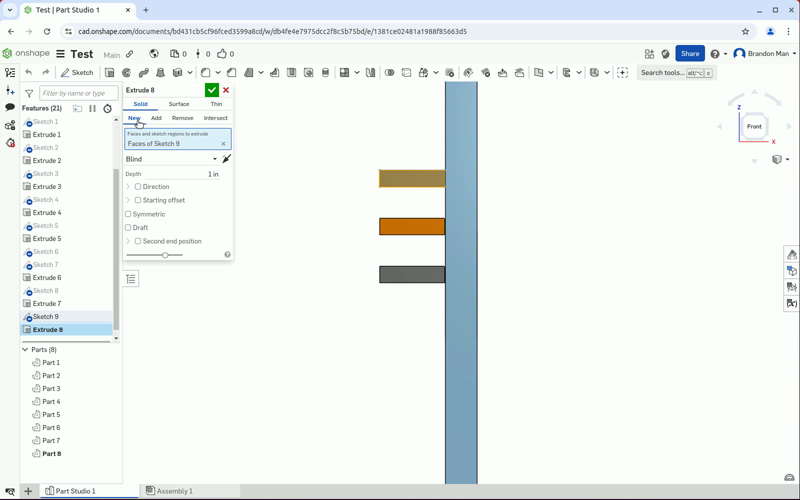
click(137, 120)
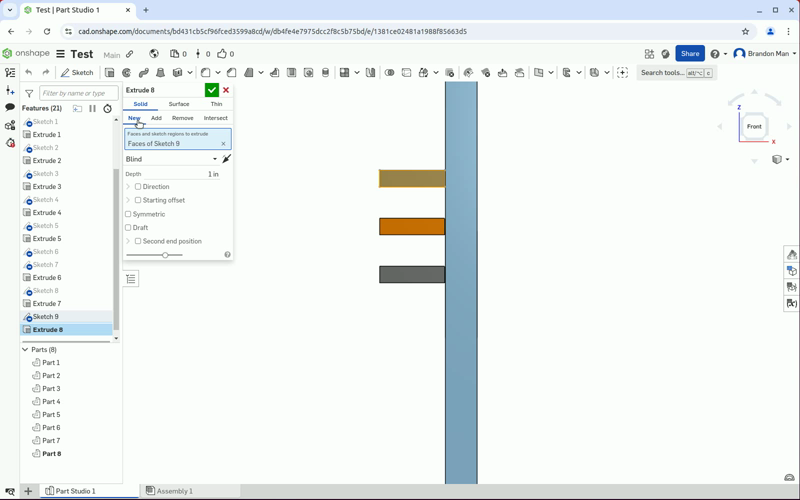
key(tab, 4)
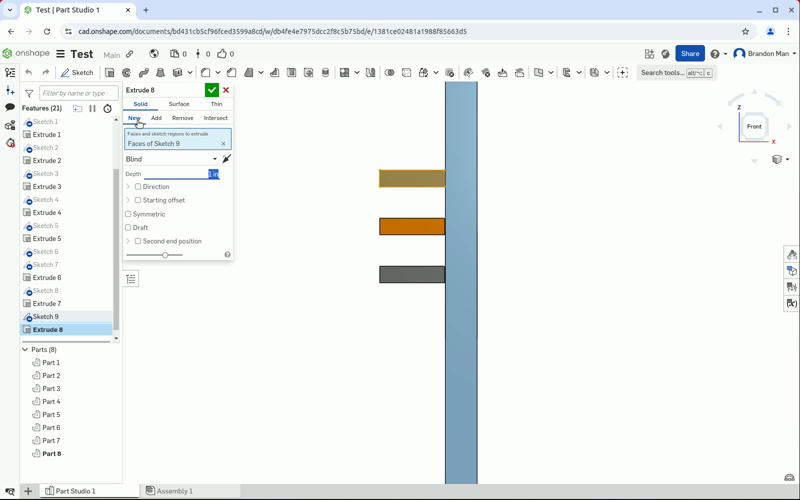
text(-0.071)
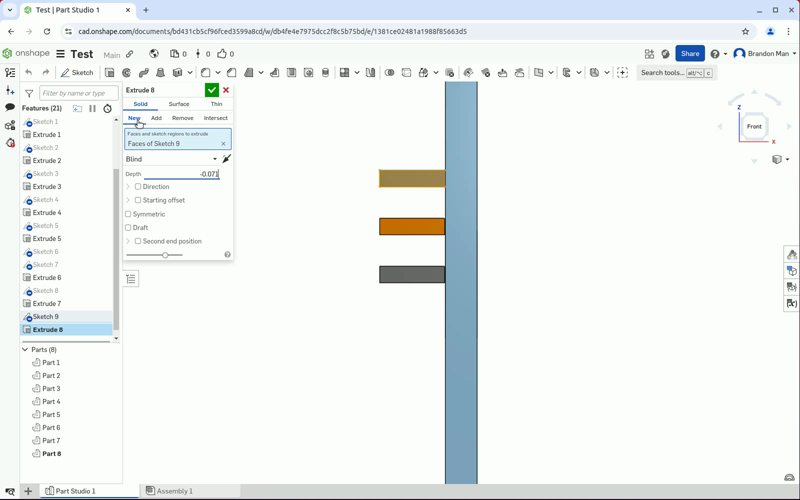
key(enter)
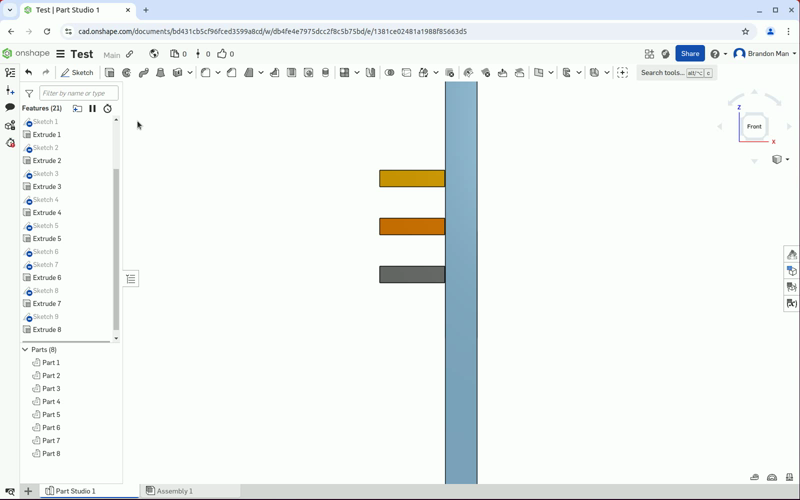
key(shift+h)
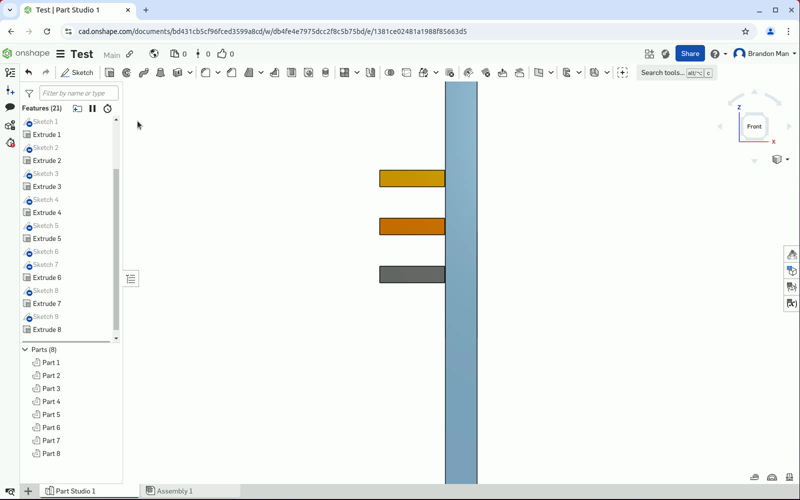
key(shift+h)
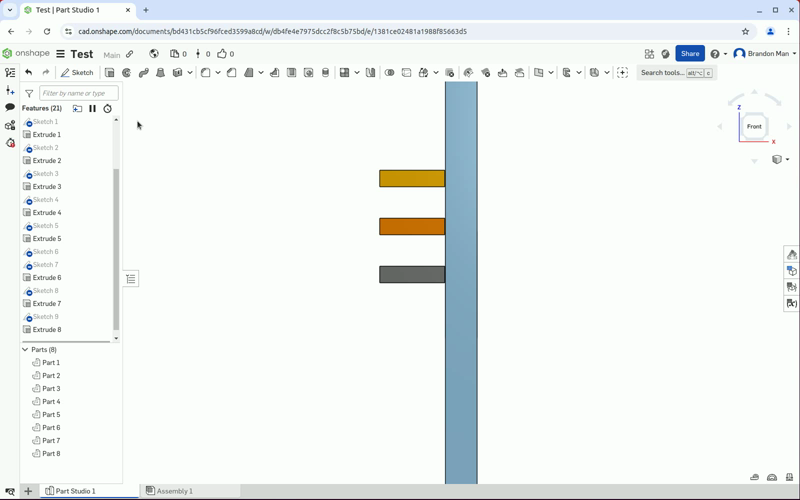
mouse_move(69, 124)
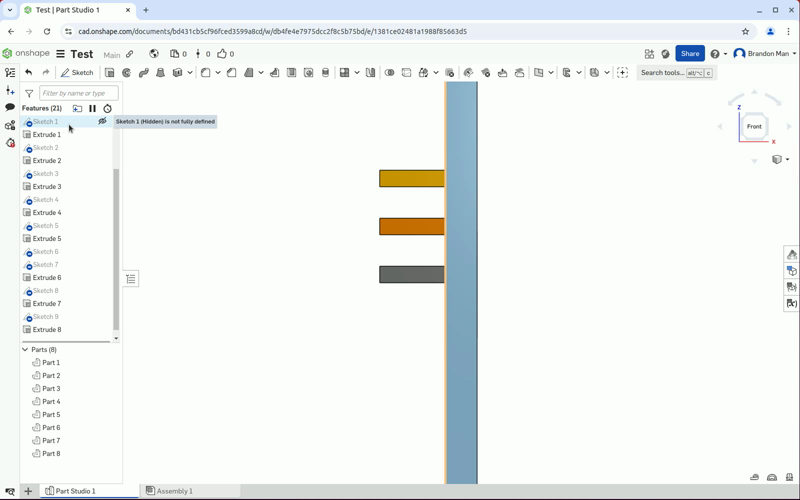
click(69, 124)
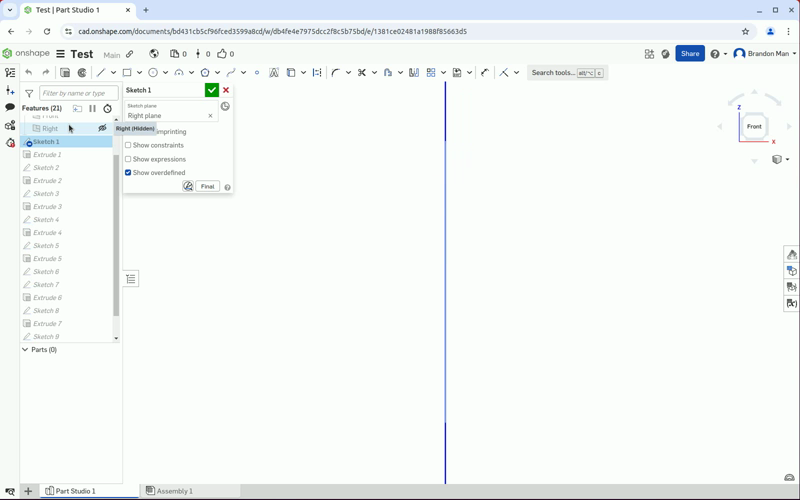
mouse_move(229, 92)
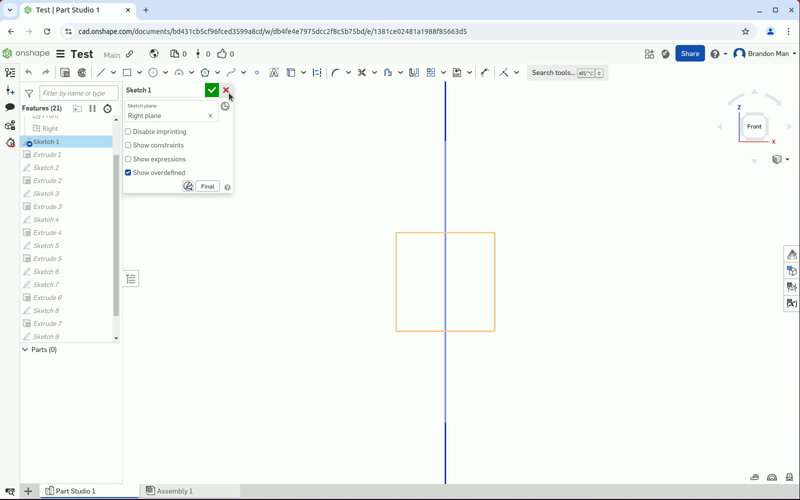
click(229, 92)
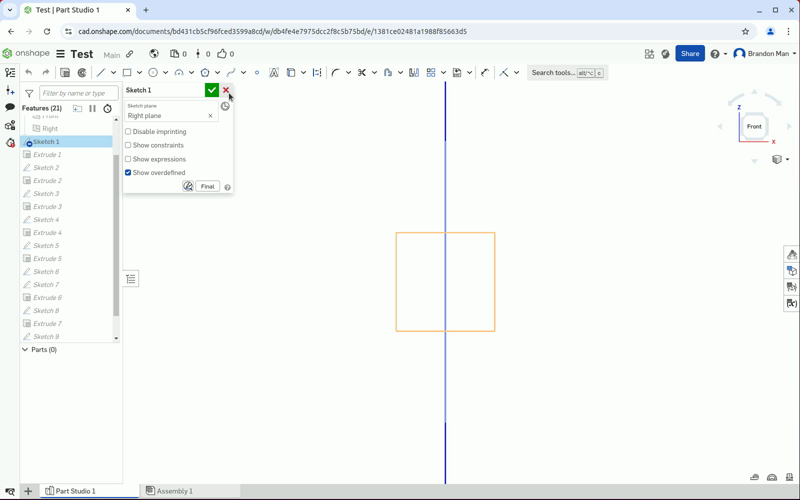
key(shift+s)
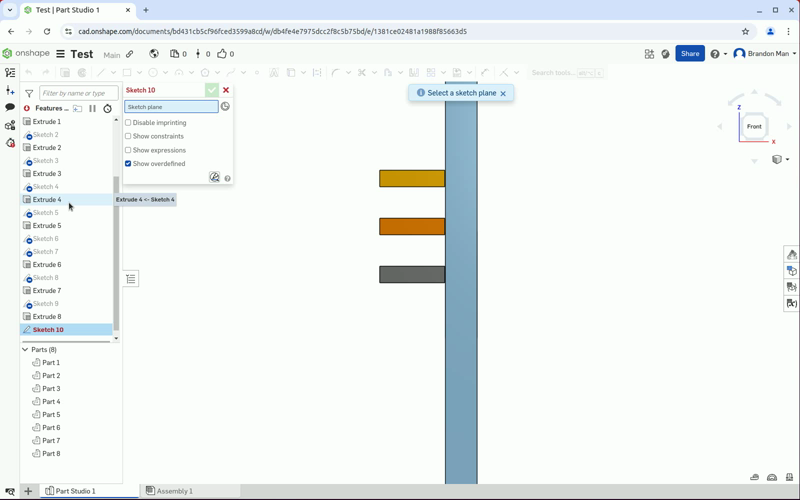
scroll(3)
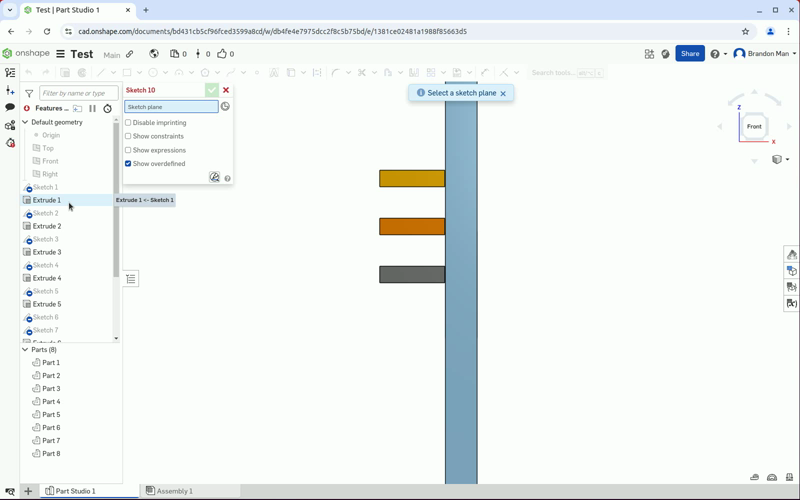
mouse_move(69, 163)
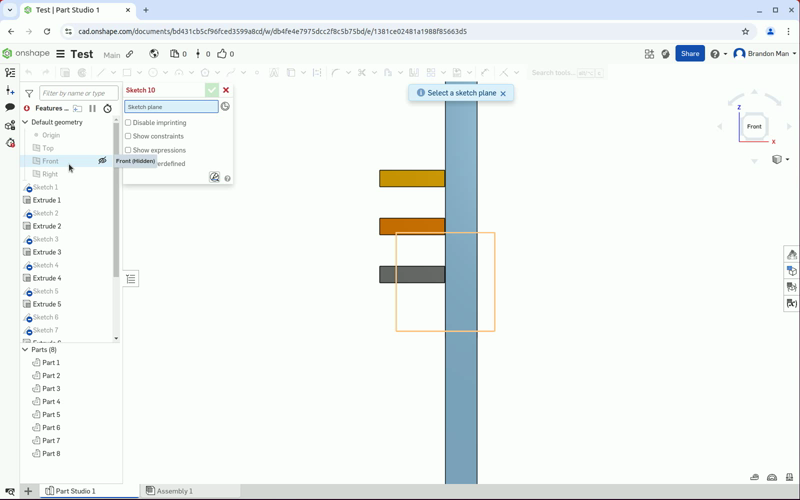
click(69, 163)
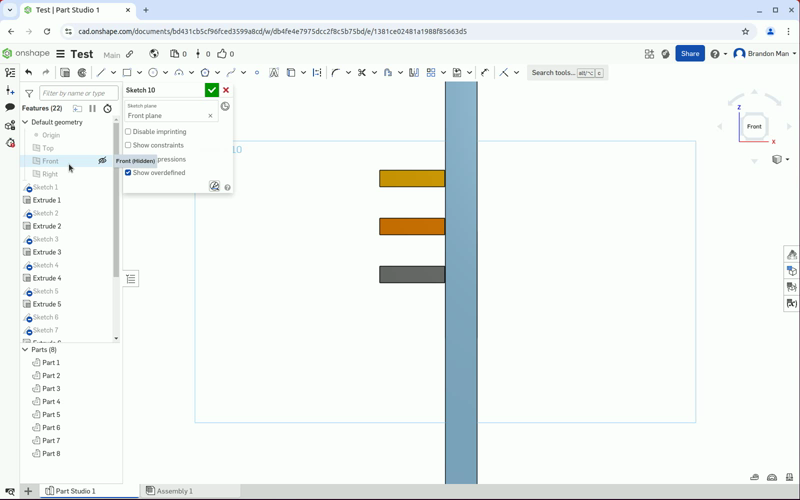
mouse_move(73, 352)
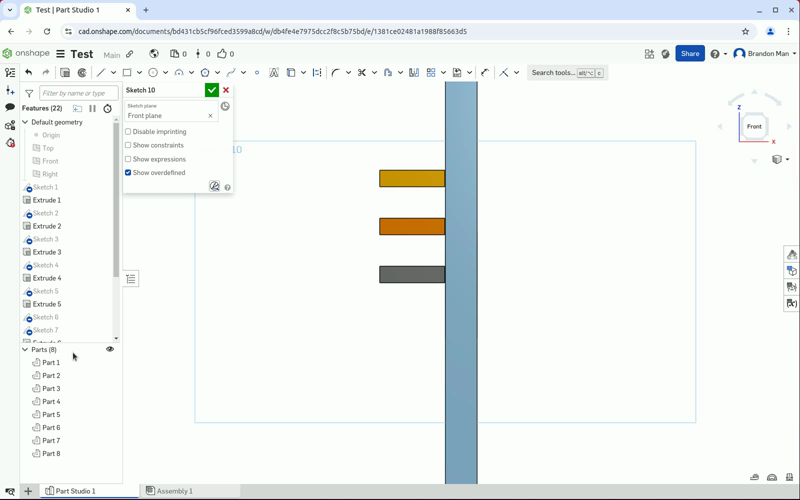
key(y)
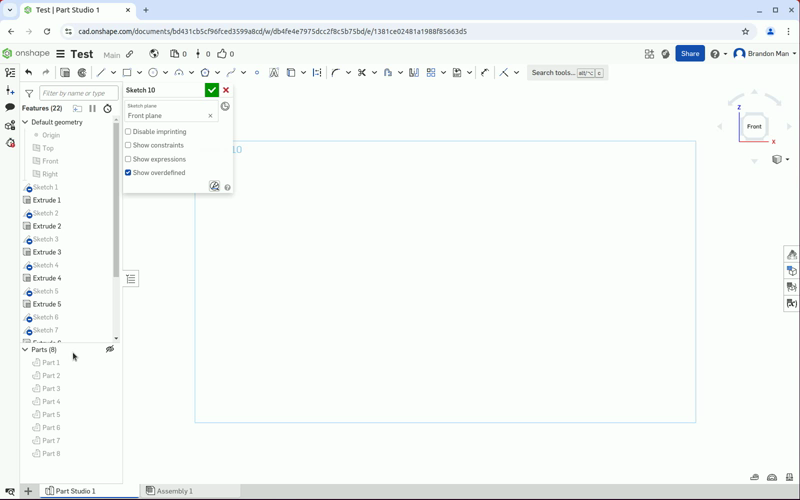
key(l)
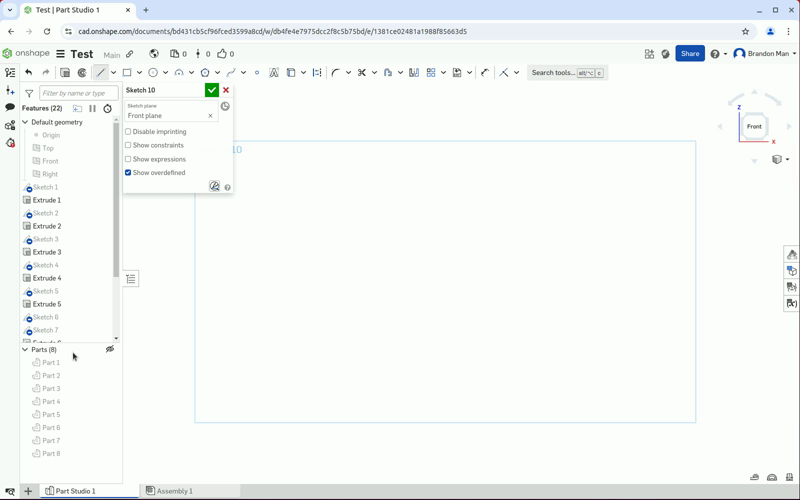
key_down(shift)
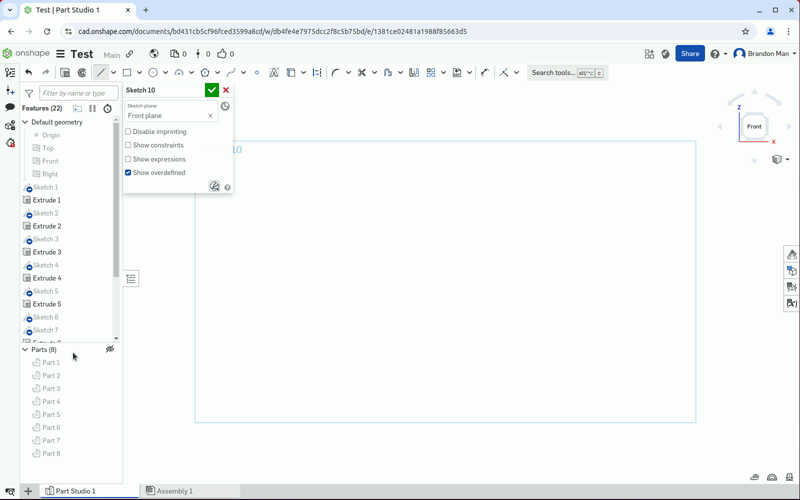
mouse_move(444, 282)
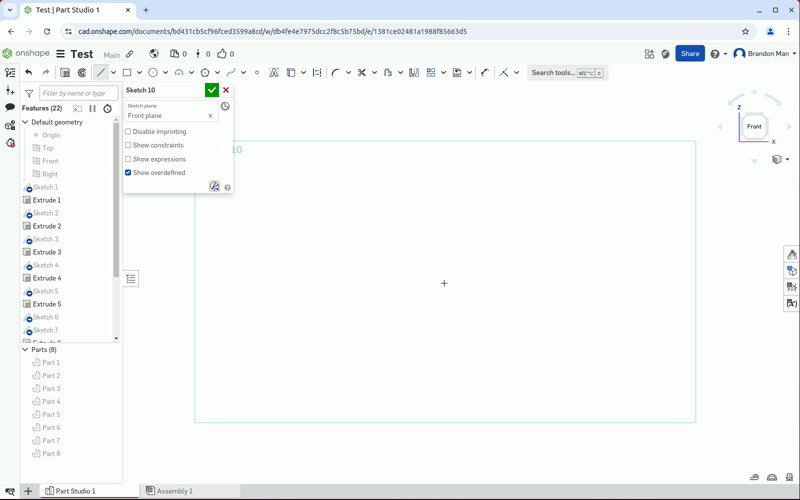
click(444, 282)
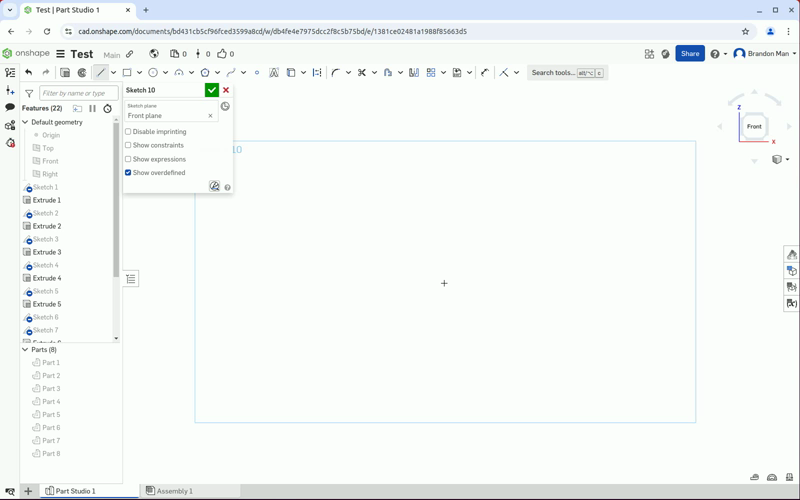
key_up(shift)
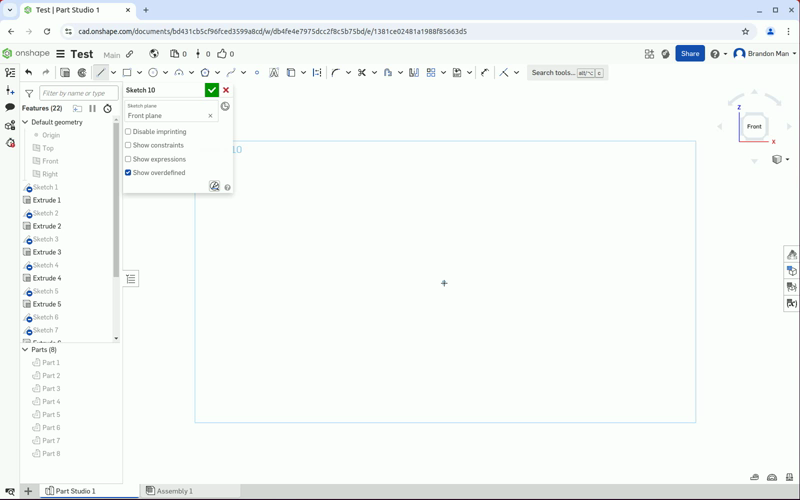
key_down(shift)
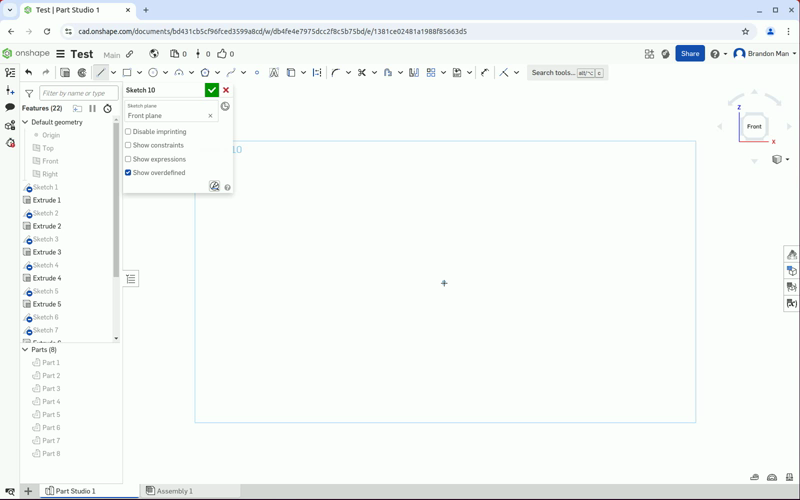
mouse_move(474, 282)
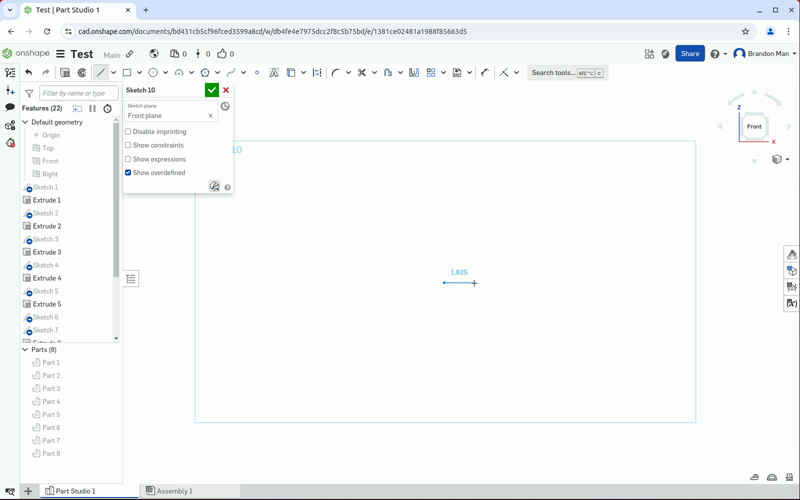
mouse_move(461, 282)
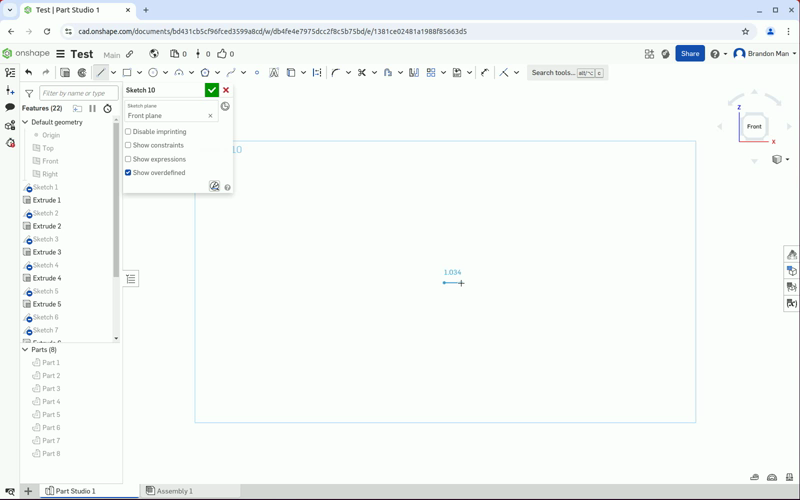
click(461, 282)
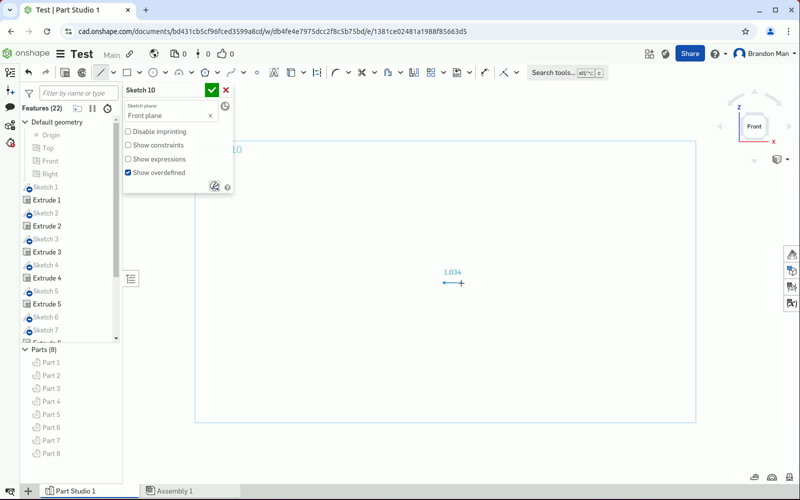
key_up(shift)
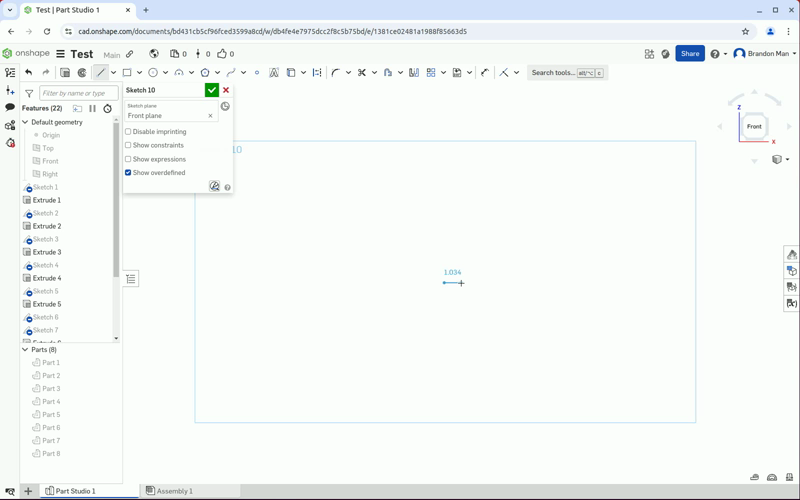
key_down(shift)
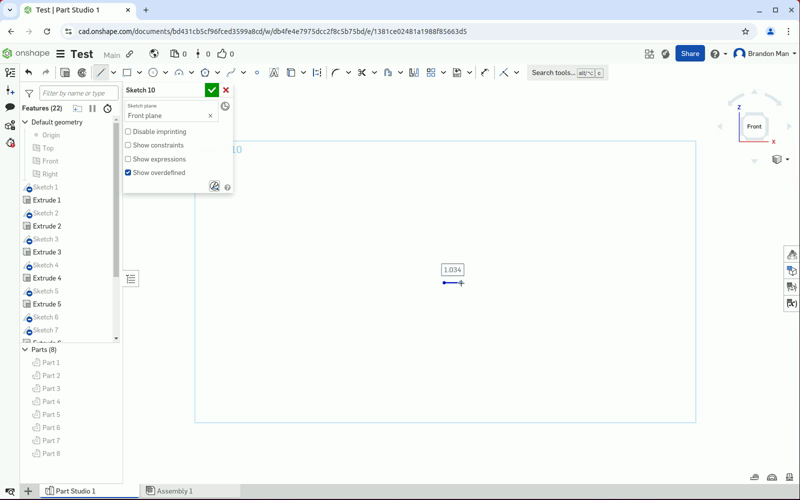
mouse_move(461, 170)
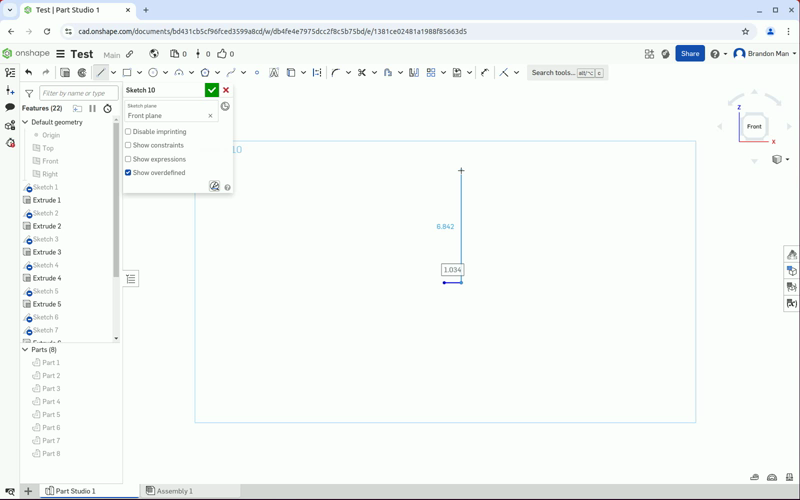
click(461, 170)
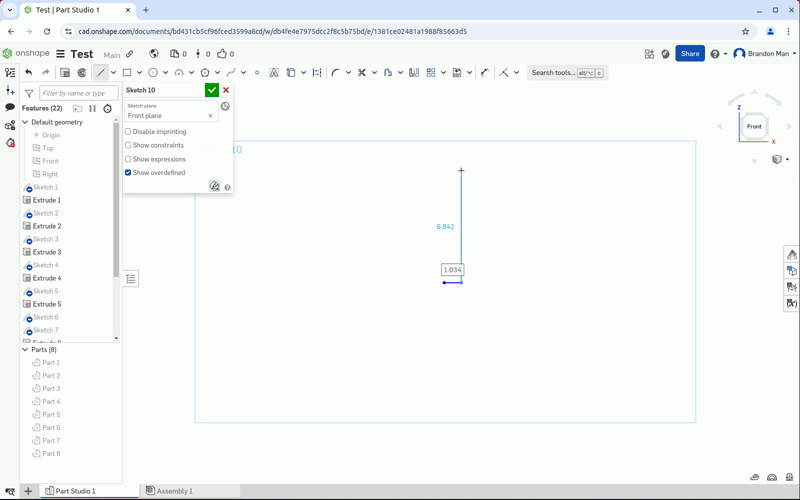
key_up(shift)
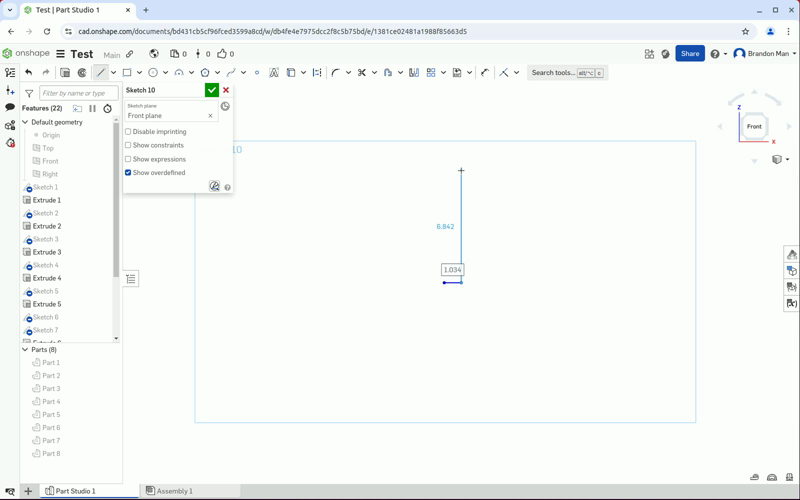
key_down(shift)
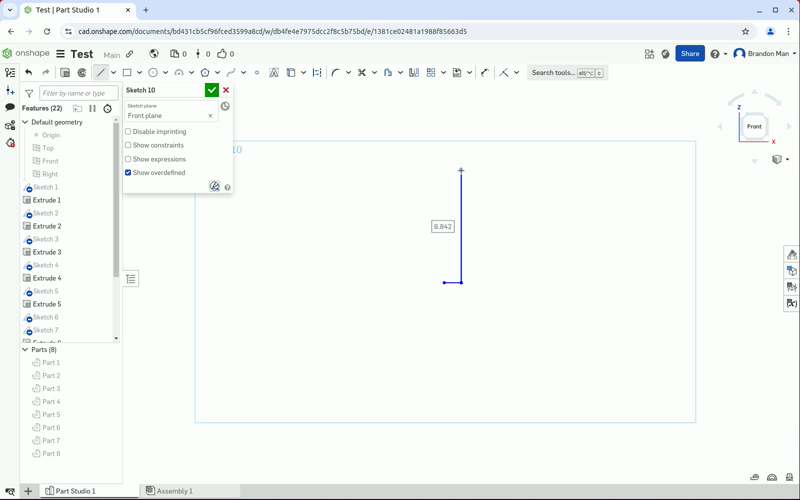
mouse_move(491, 170)
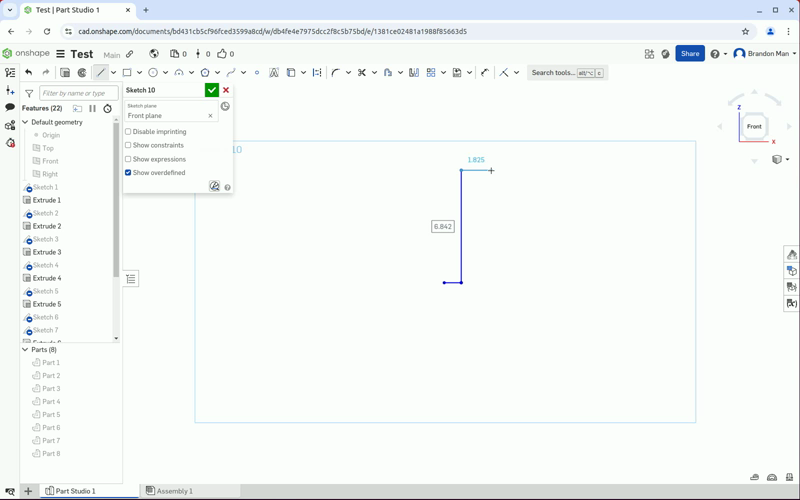
mouse_move(444, 170)
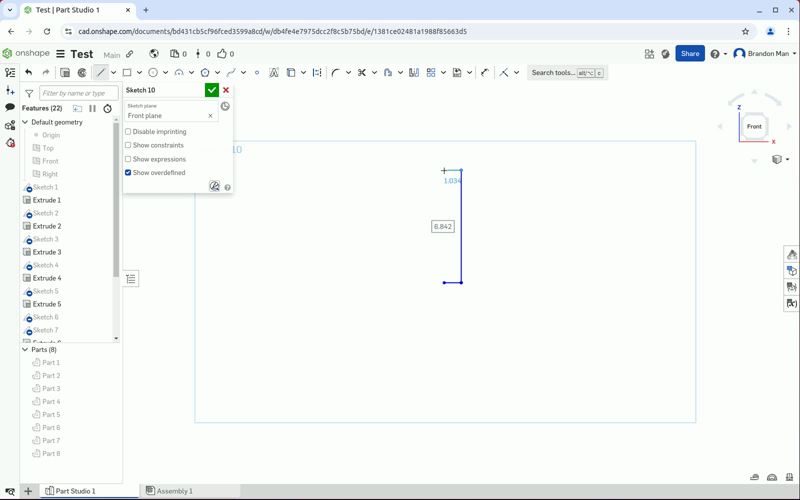
click(444, 170)
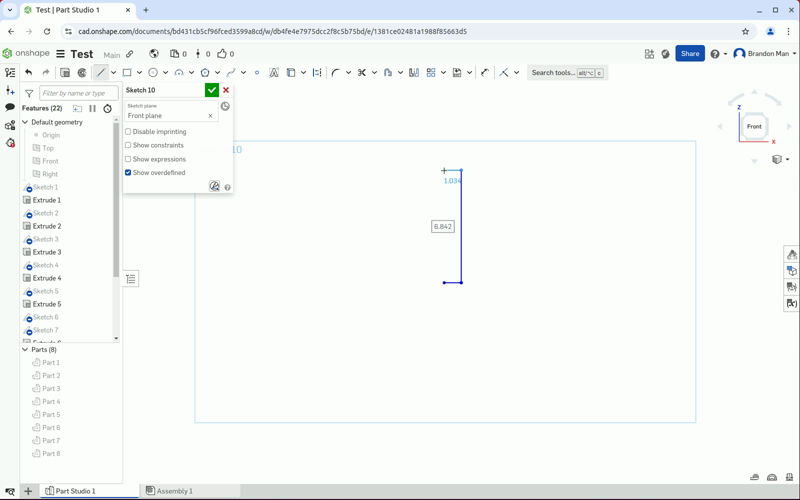
key_up(shift)
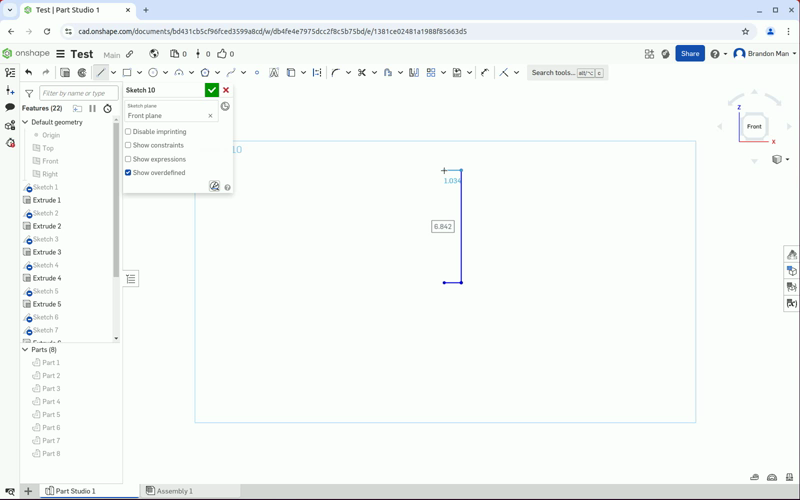
key_down(shift)
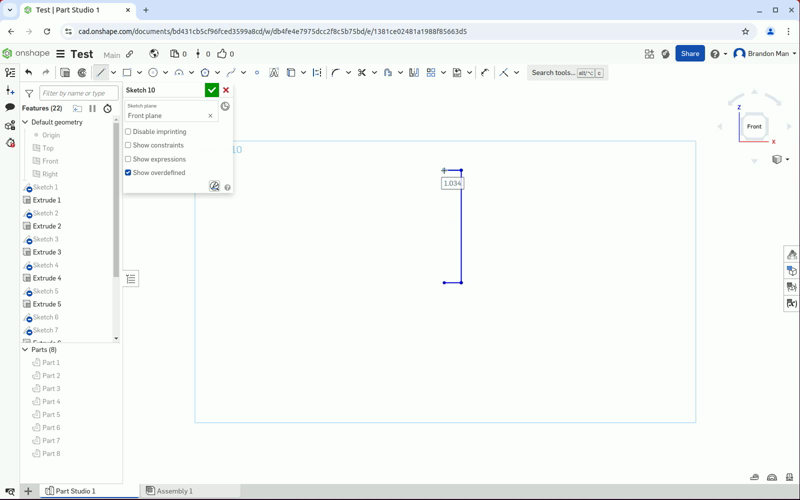
mouse_move(474, 170)
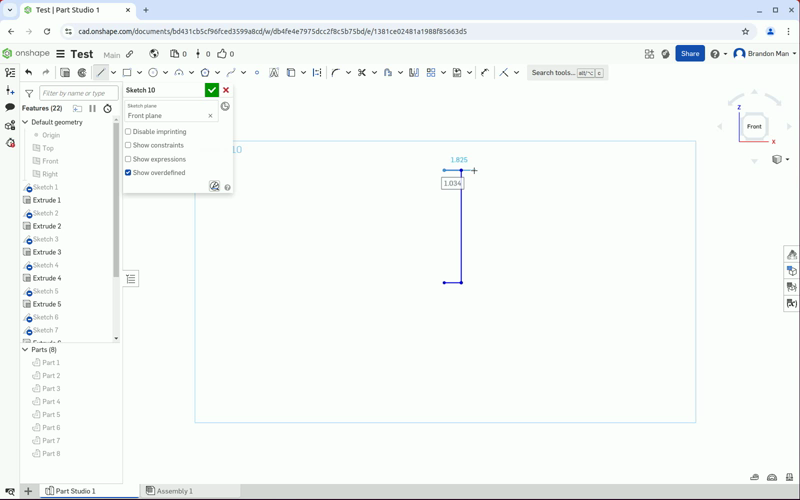
mouse_move(444, 186)
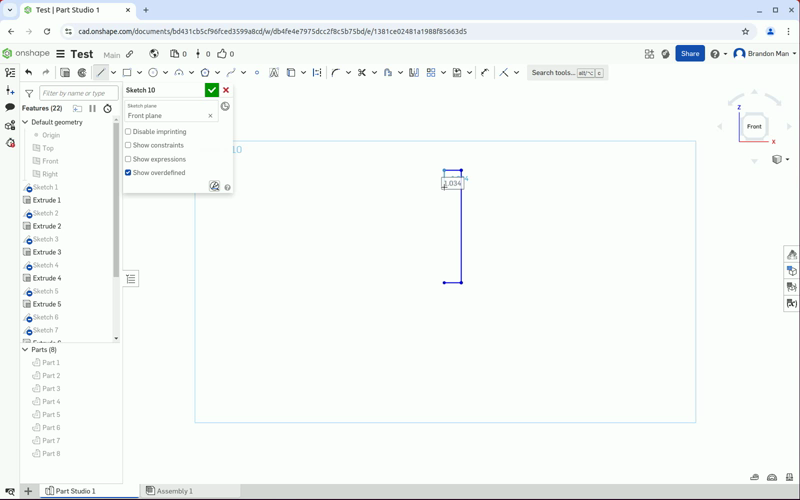
click(444, 186)
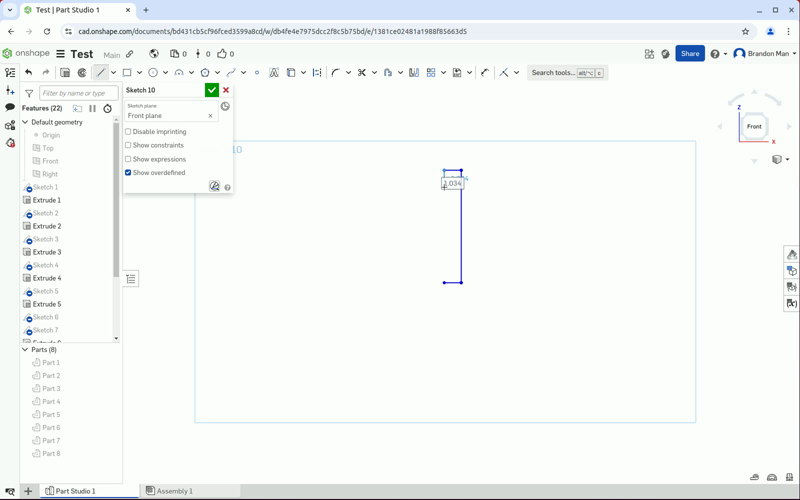
key_up(shift)
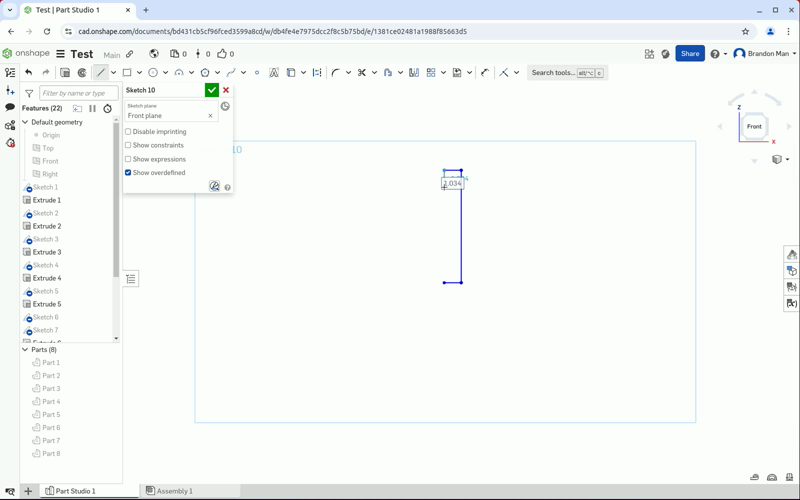
key_down(shift)
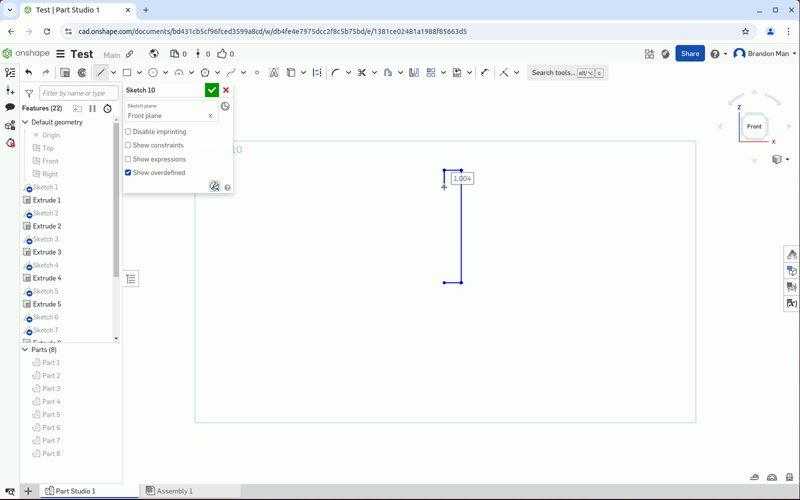
mouse_move(474, 186)
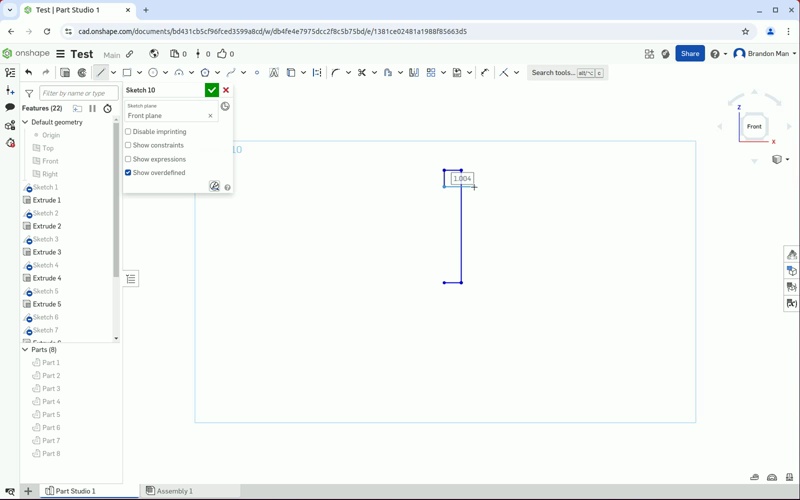
mouse_move(444, 219)
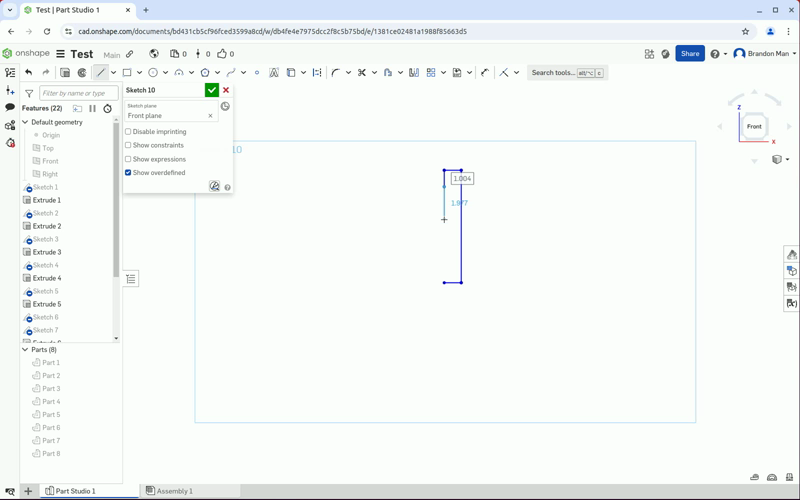
click(444, 219)
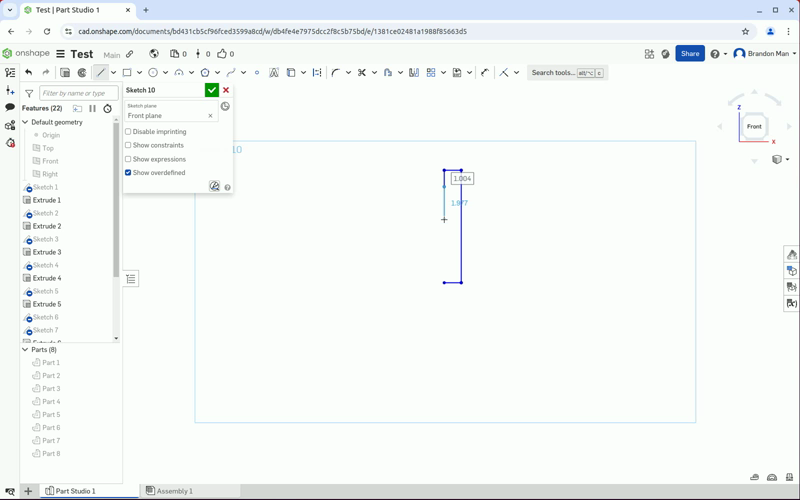
key_up(shift)
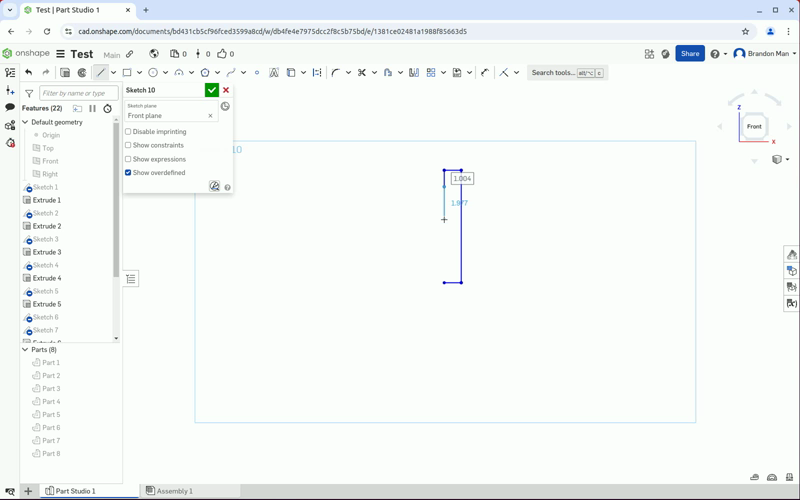
key_down(shift)
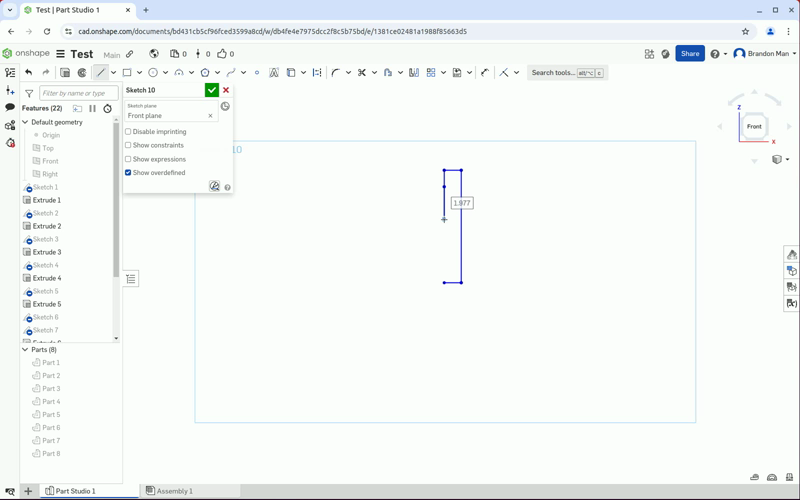
mouse_move(474, 219)
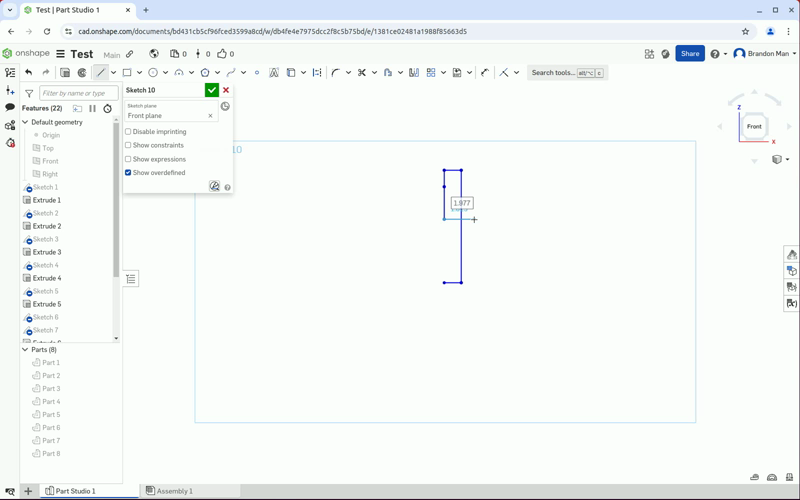
mouse_move(444, 234)
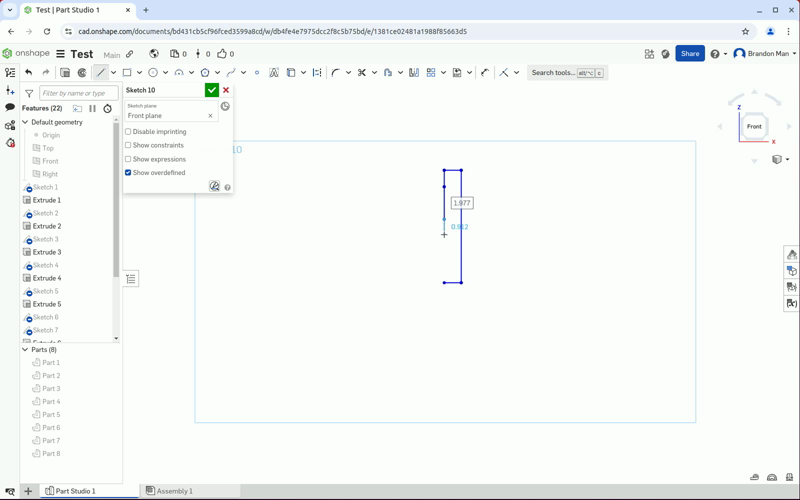
click(444, 234)
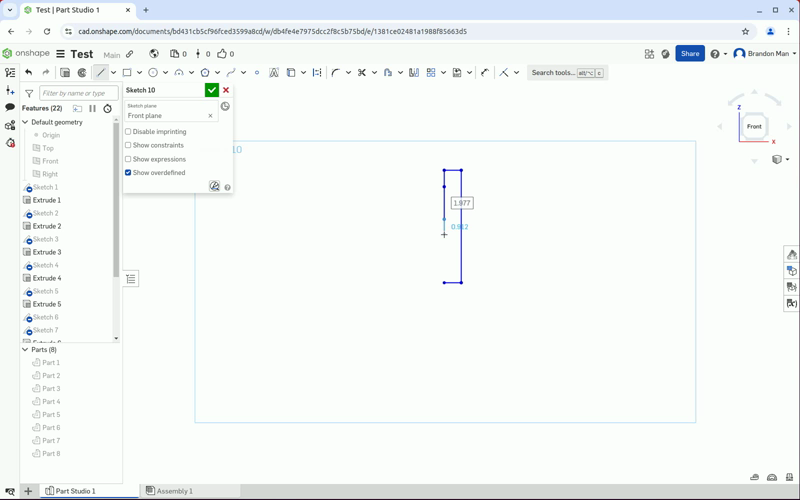
key_up(shift)
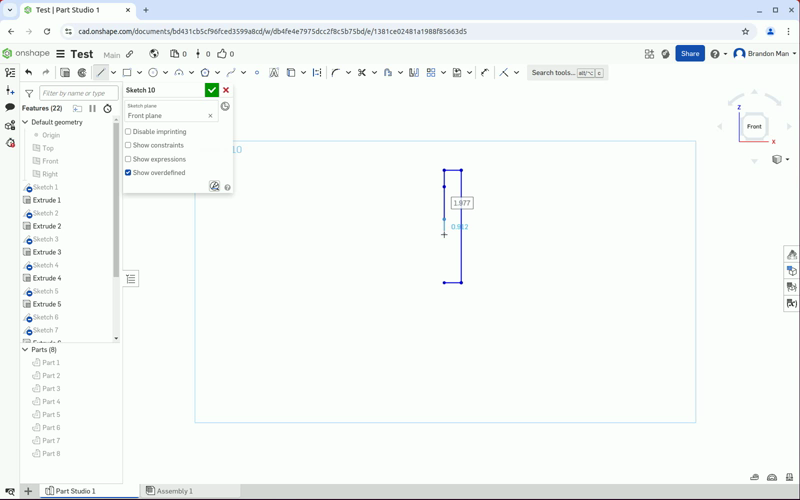
key_down(shift)
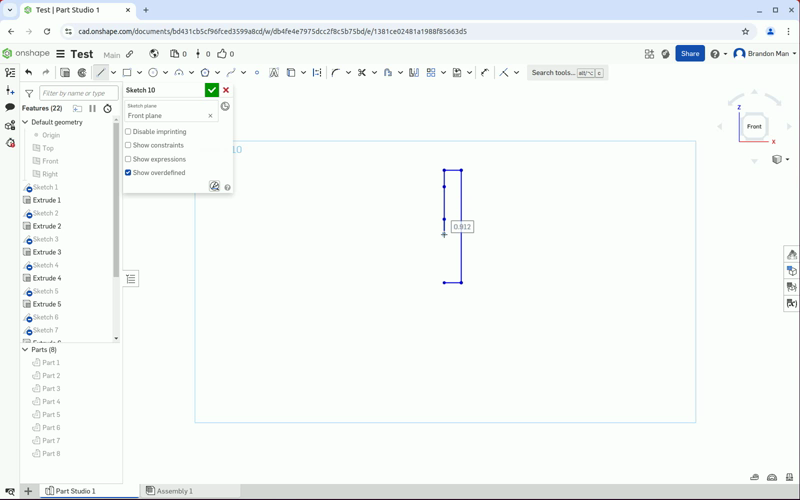
mouse_move(474, 234)
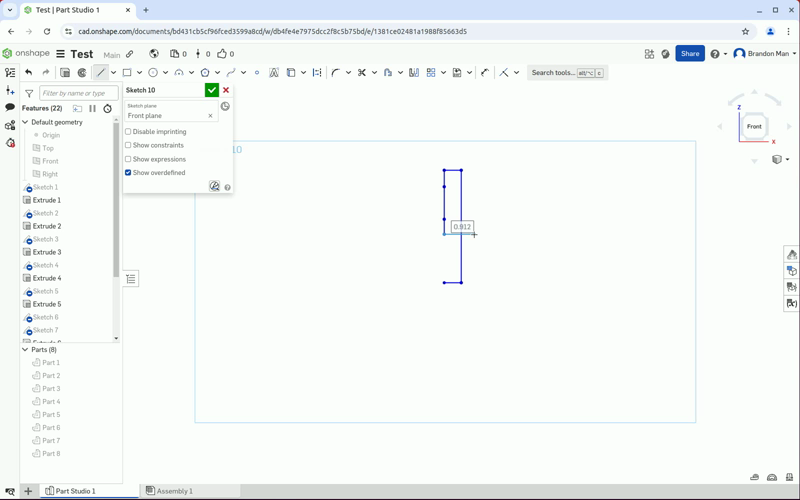
mouse_move(444, 266)
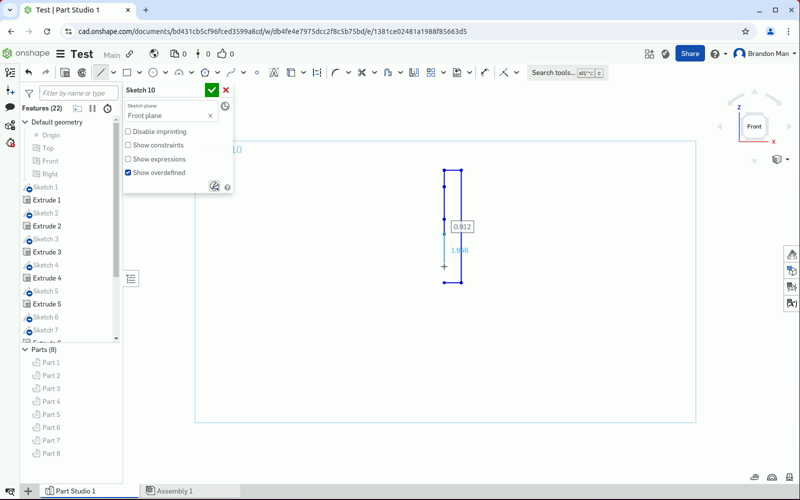
click(444, 266)
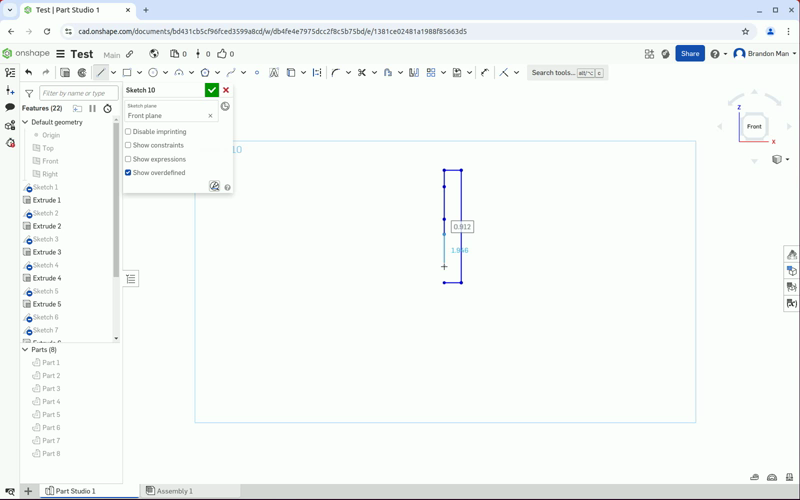
key_up(shift)
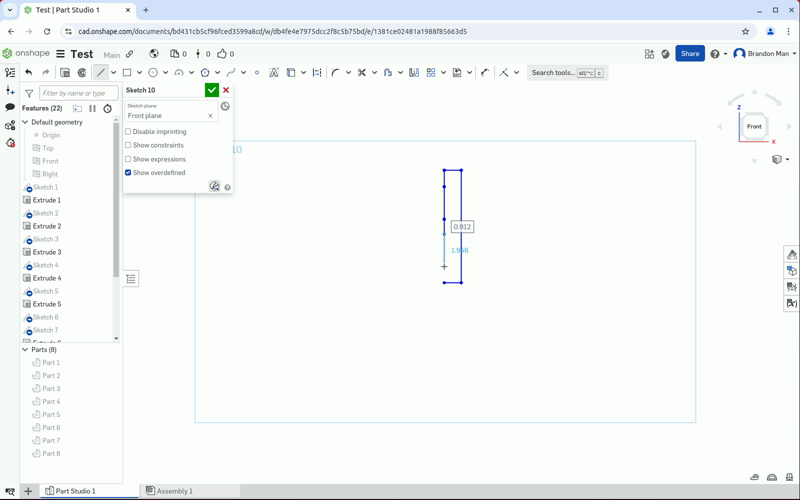
mouse_move(474, 266)
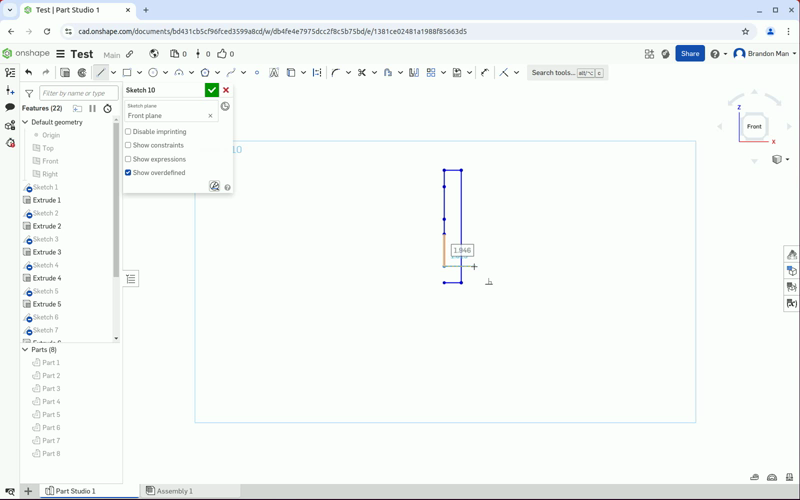
key_down(shift)
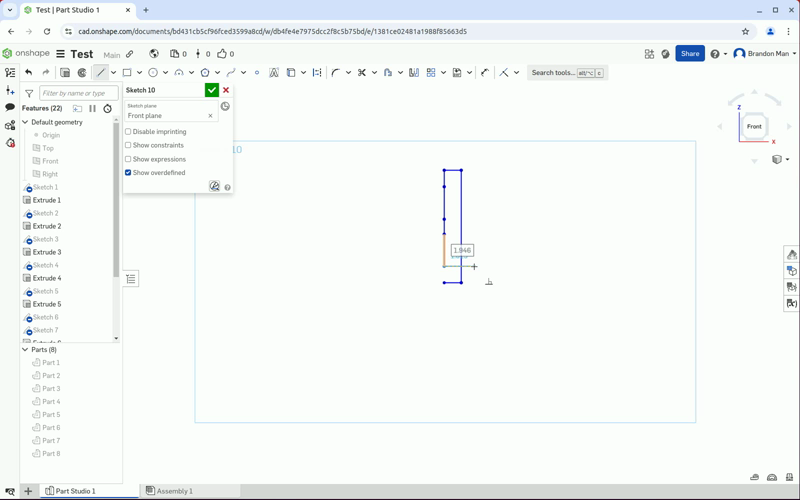
mouse_move(444, 282)
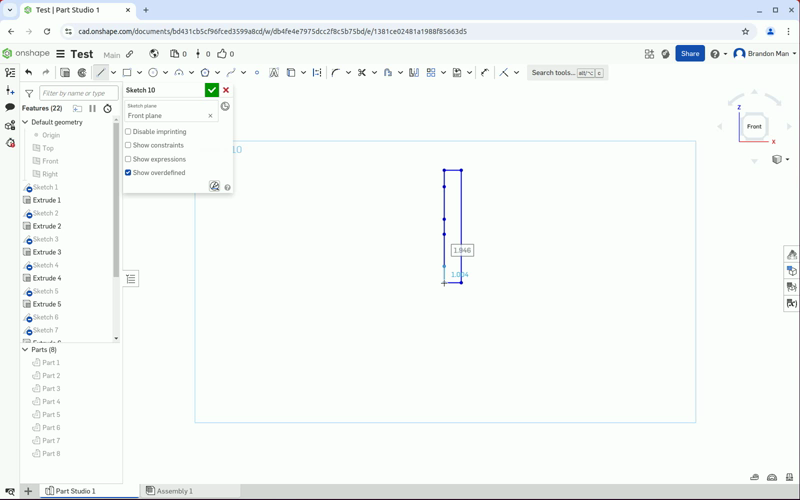
key_up(shift)
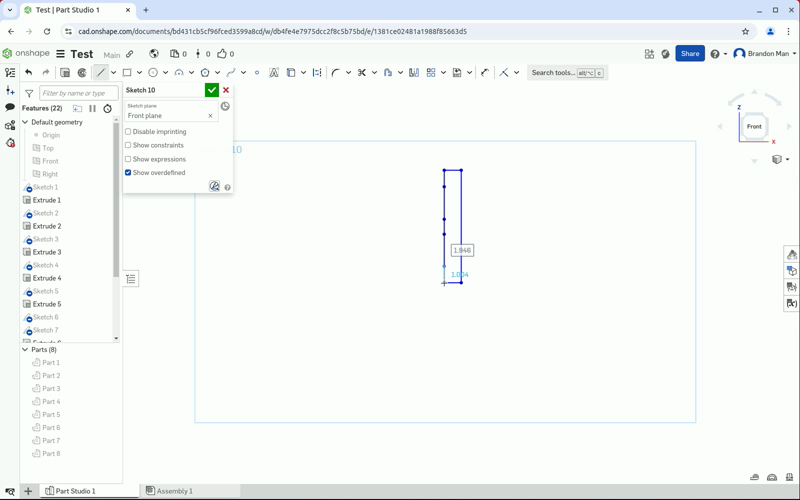
click(444, 282)
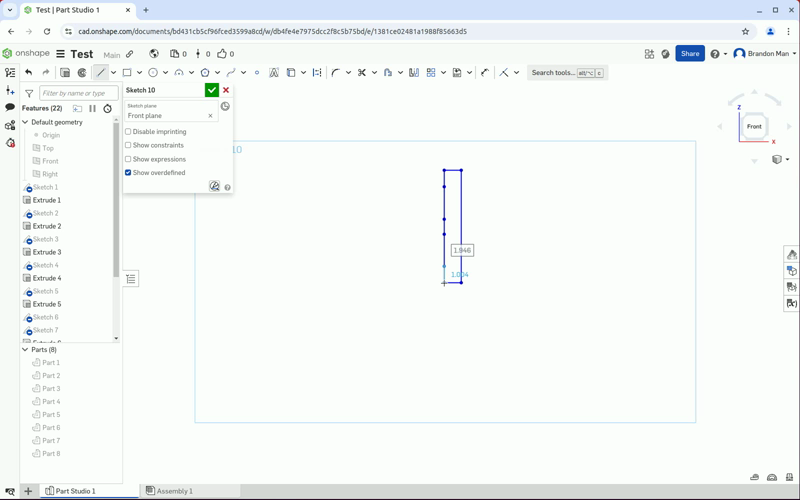
key(esc)
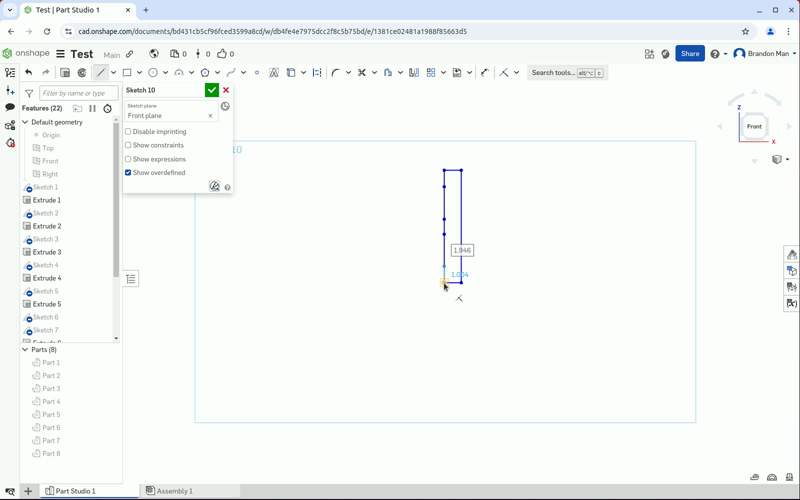
mouse_move(453, 260)
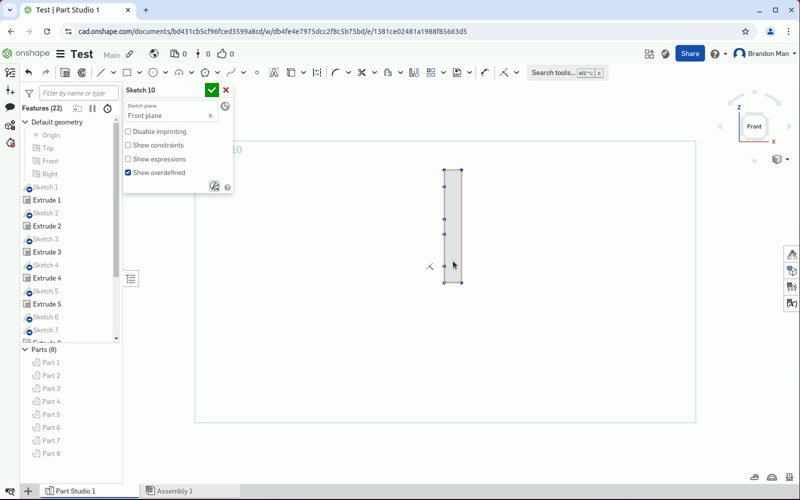
click(453, 260)
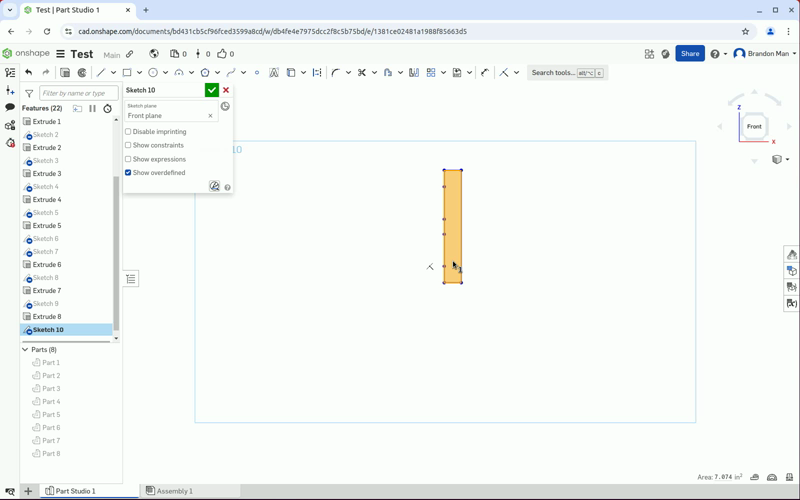
mouse_move(73, 352)
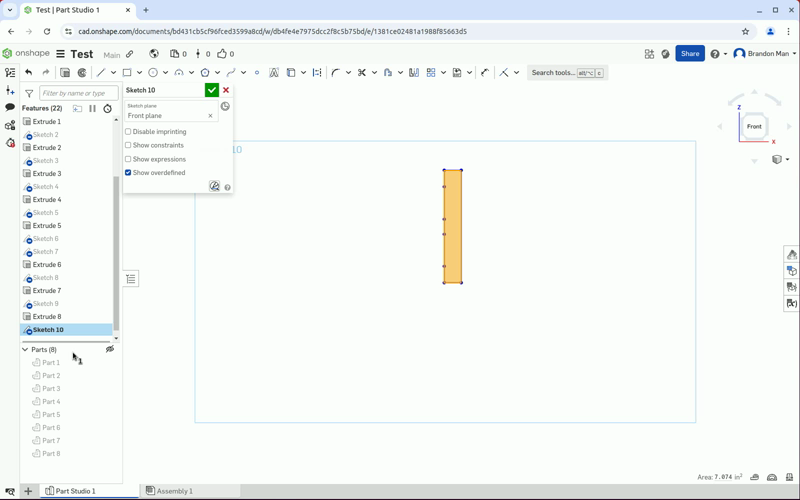
key(shift+y)
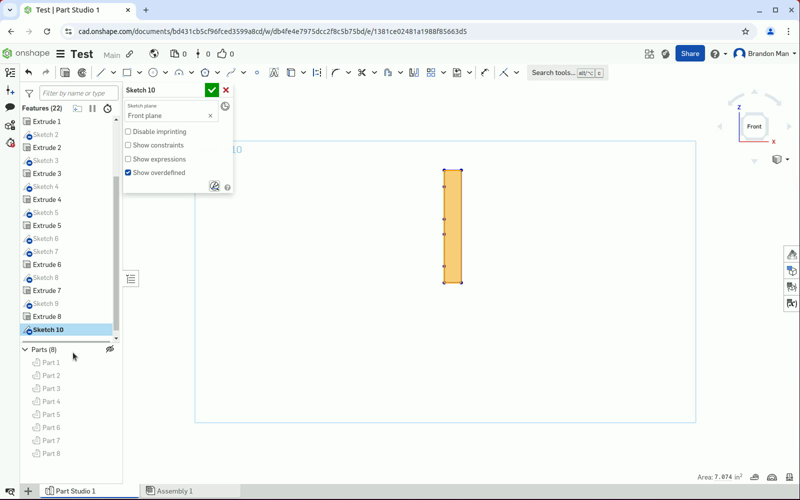
key(shift+e)
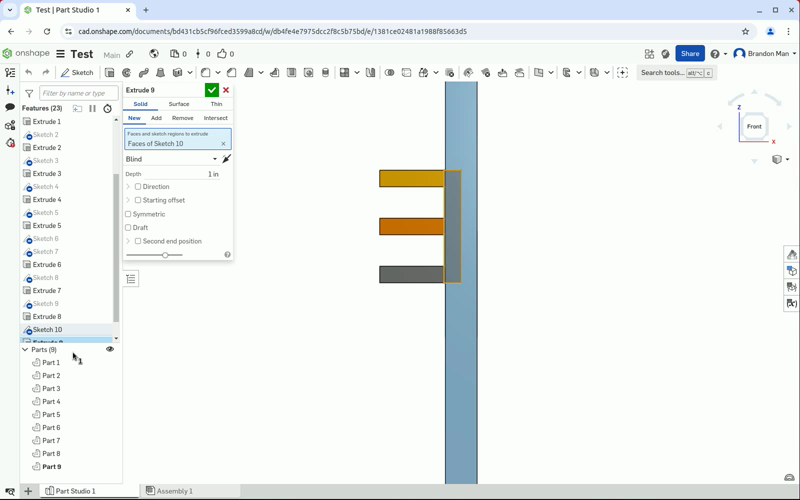
mouse_move(143, 106)
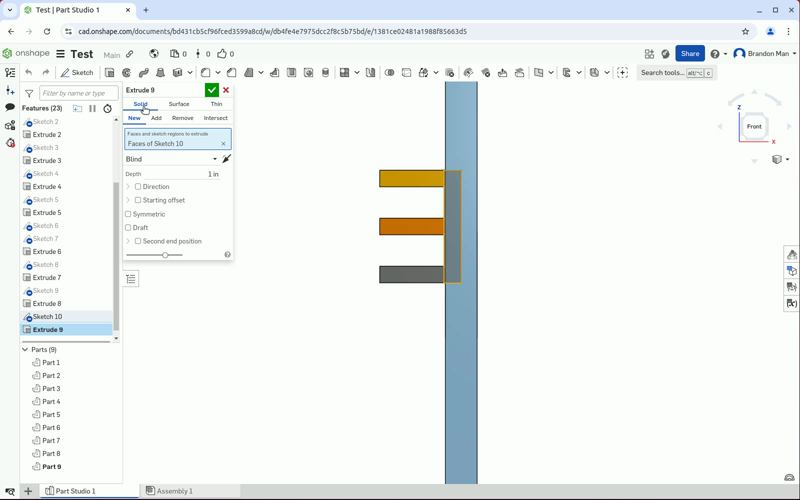
click(143, 106)
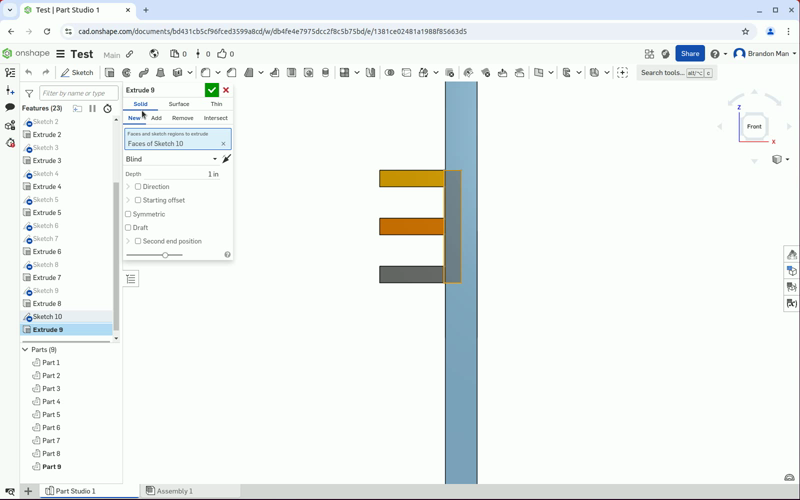
mouse_move(137, 120)
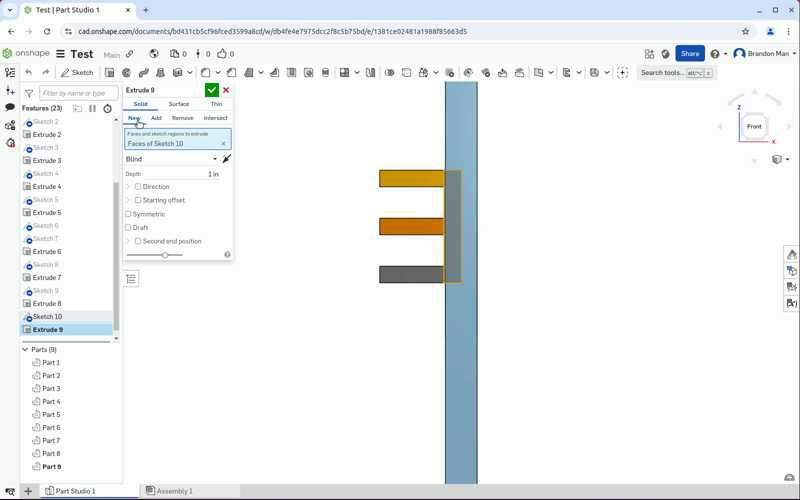
click(137, 120)
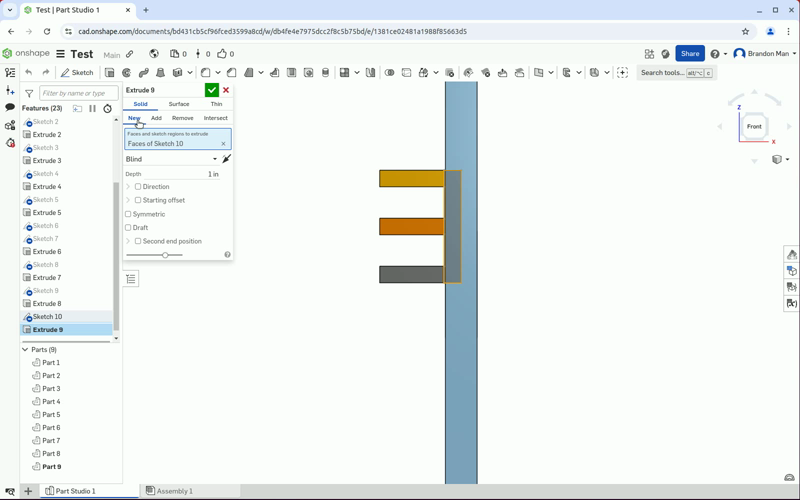
key(tab, 4)
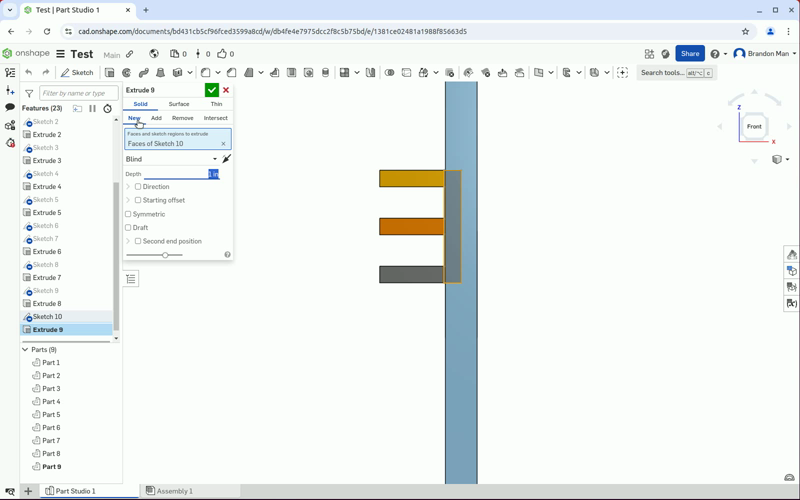
text(-0.071)
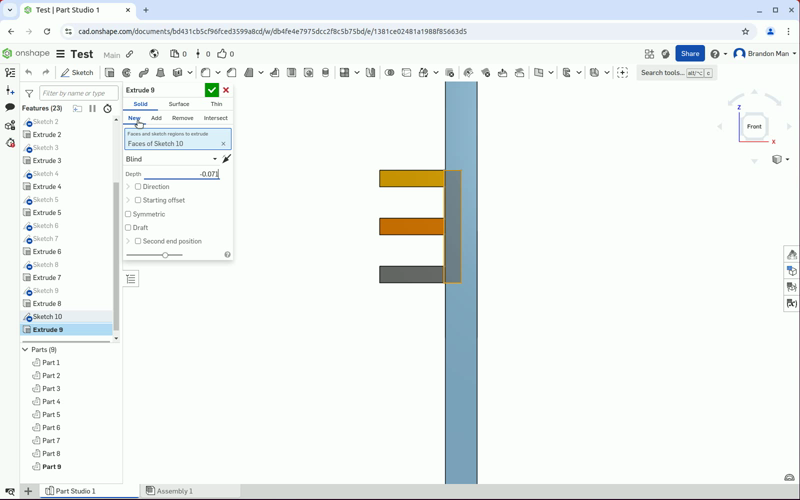
key(enter)
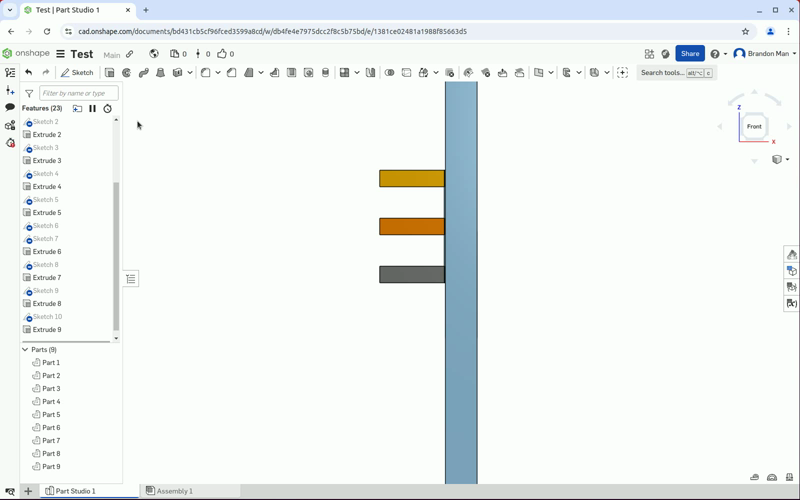
key(shift+h)
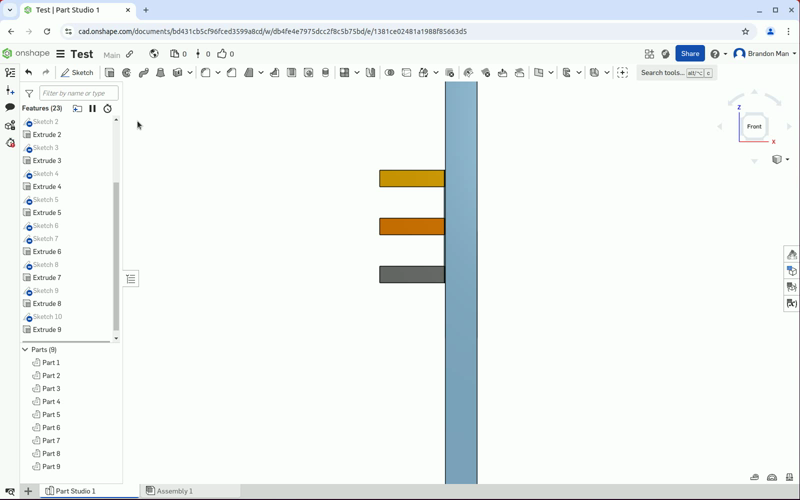
key(shift+h)
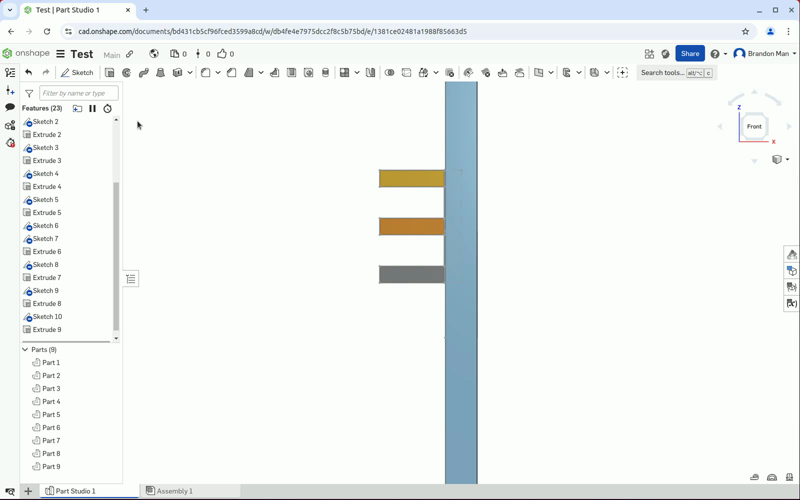
key(shift+7)
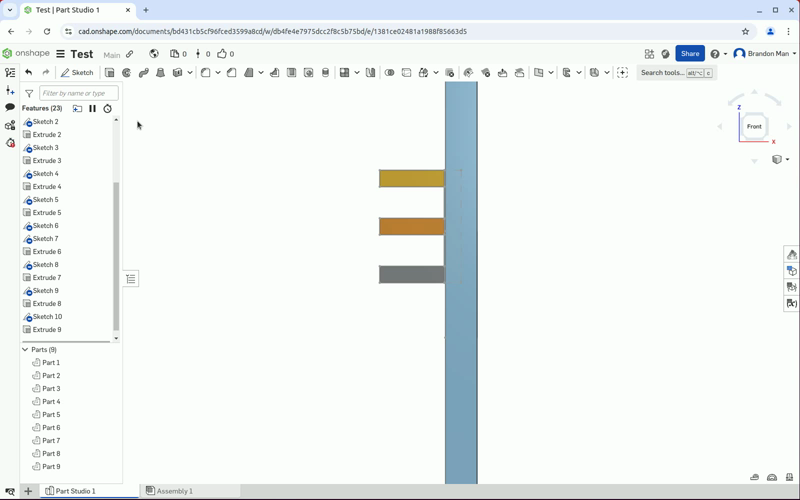
key(left, 2)
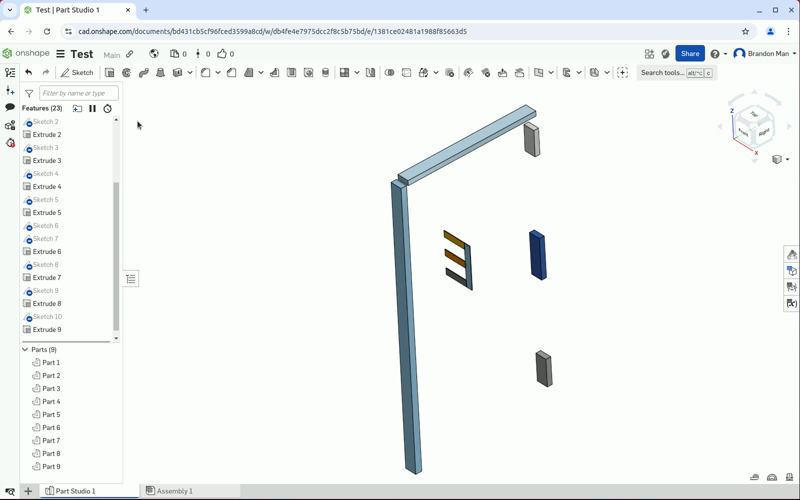
key(down, 2)
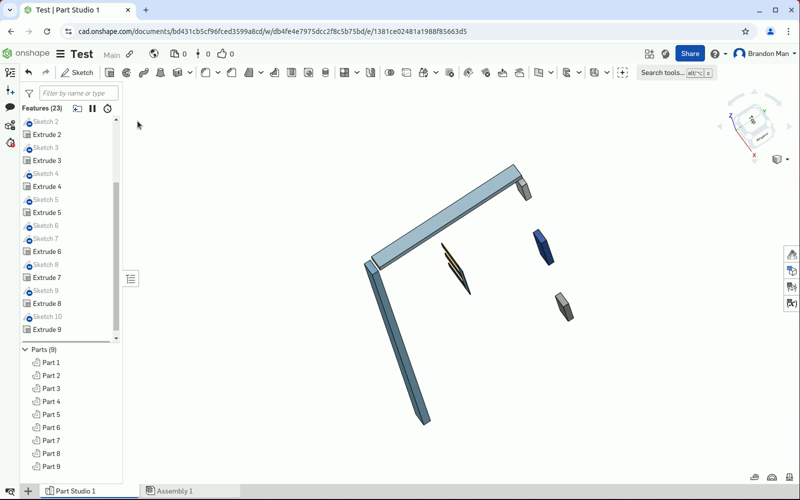
key(up, 2)
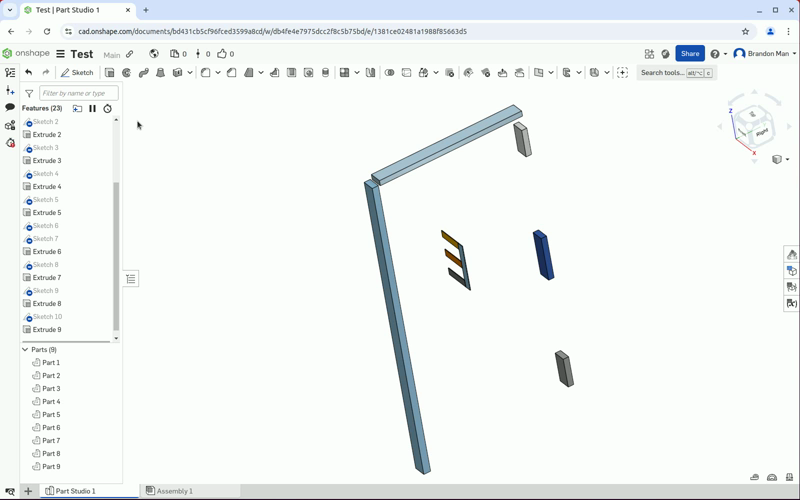
key(right, 2)
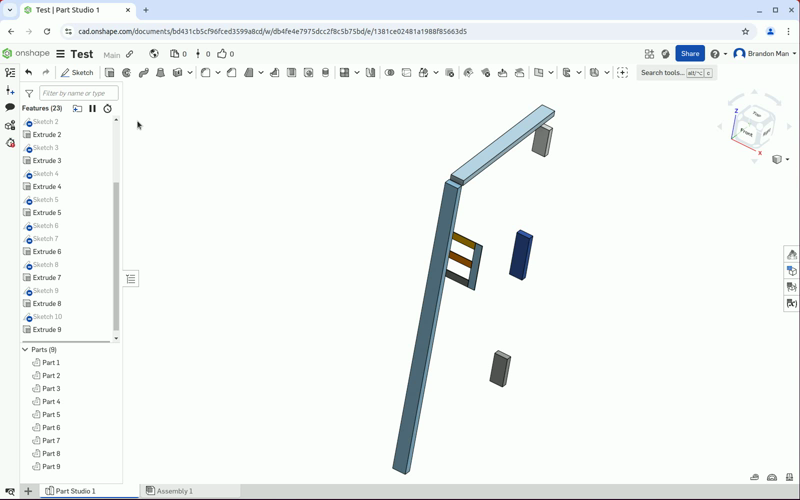
mouse_move(69, 98)
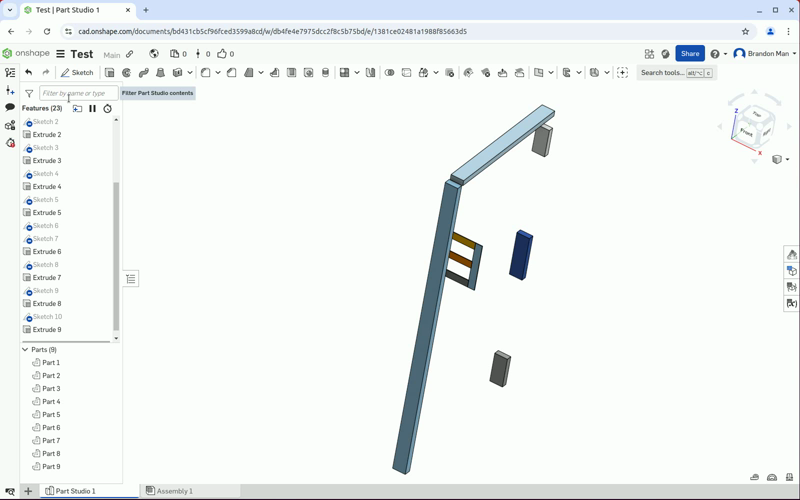
click(69, 98)